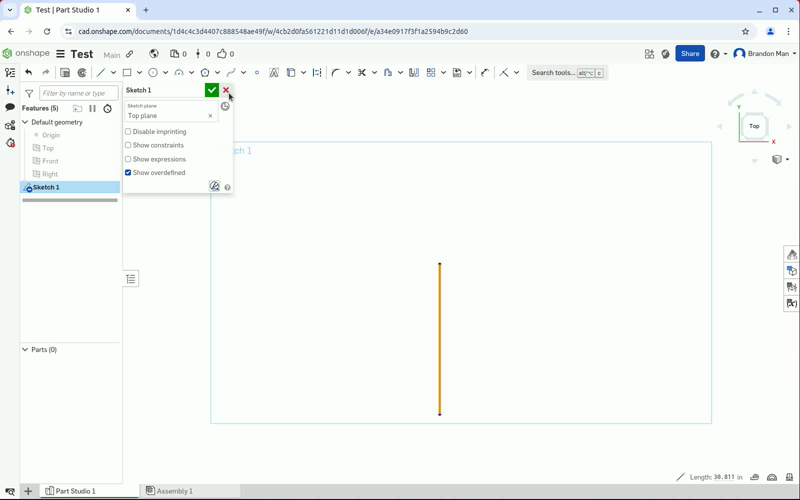
key(shift+h)
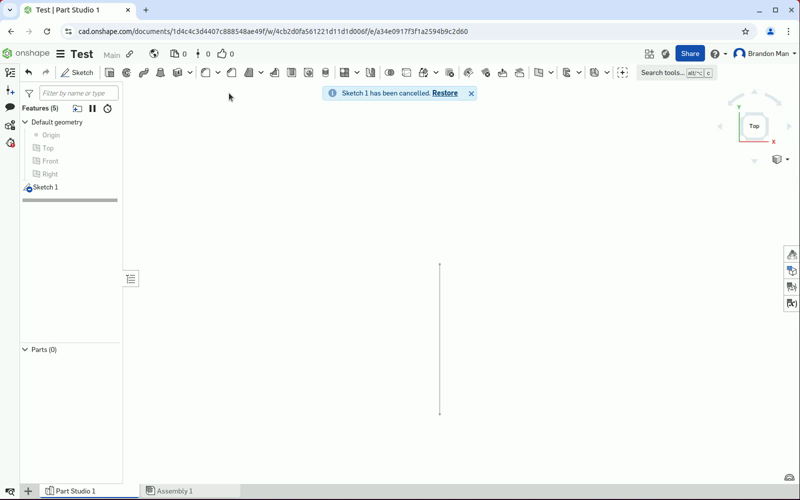
mouse_move(73, 352)
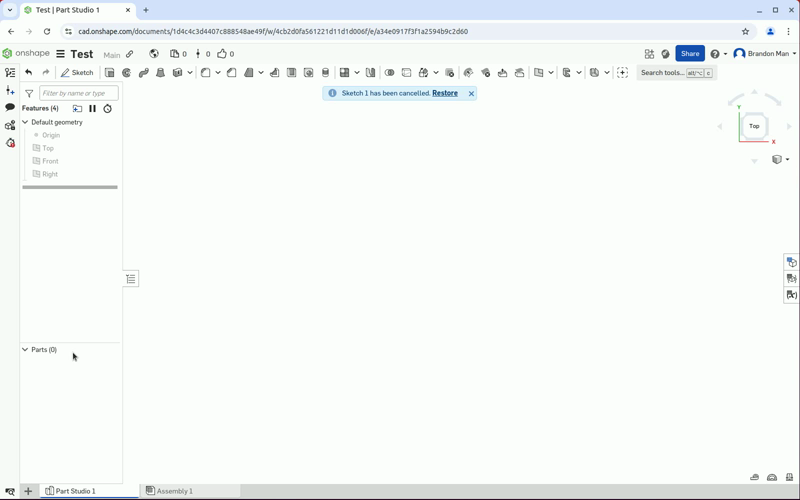
key(y)
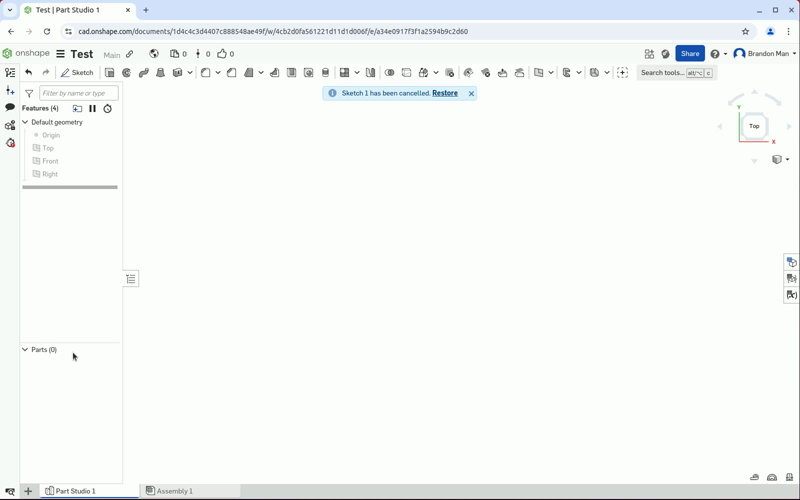
key(shift+p)
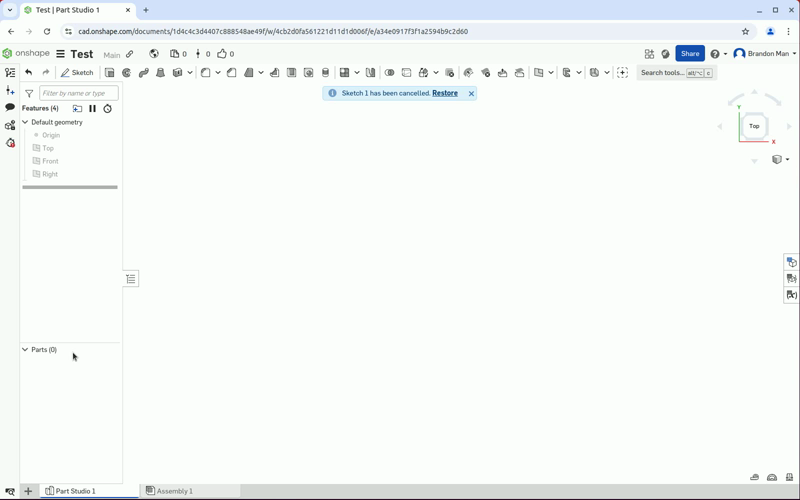
key(space)
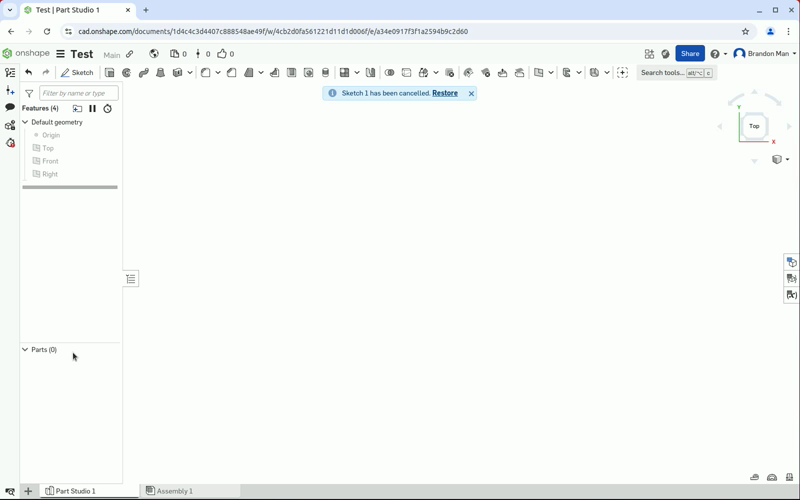
key_down(shift)
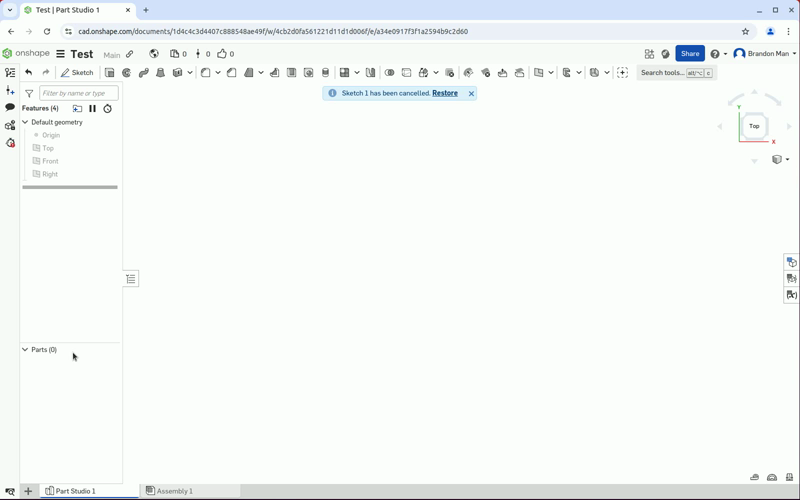
key(up)
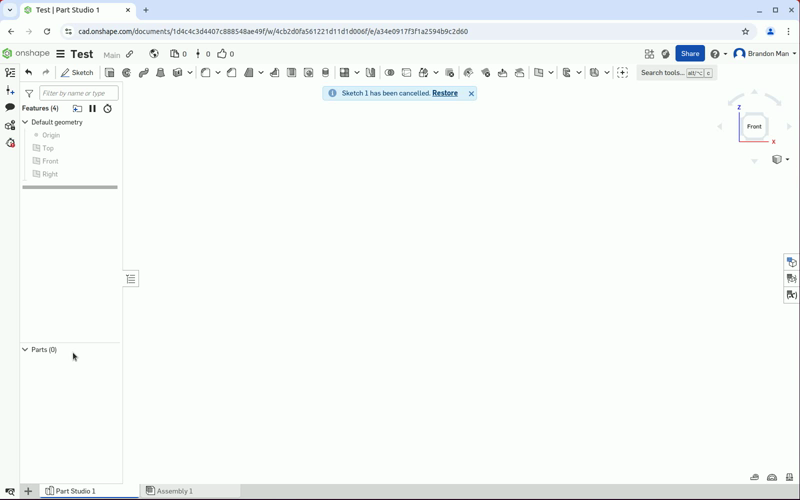
key_up(shift)
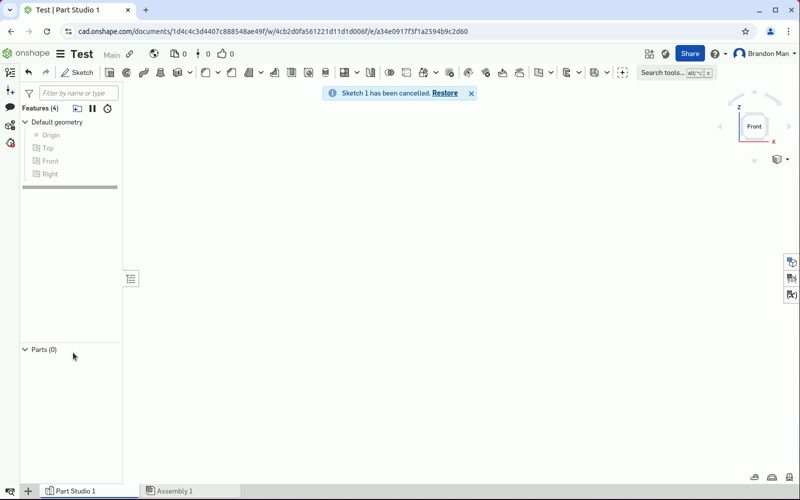
mouse_move(73, 352)
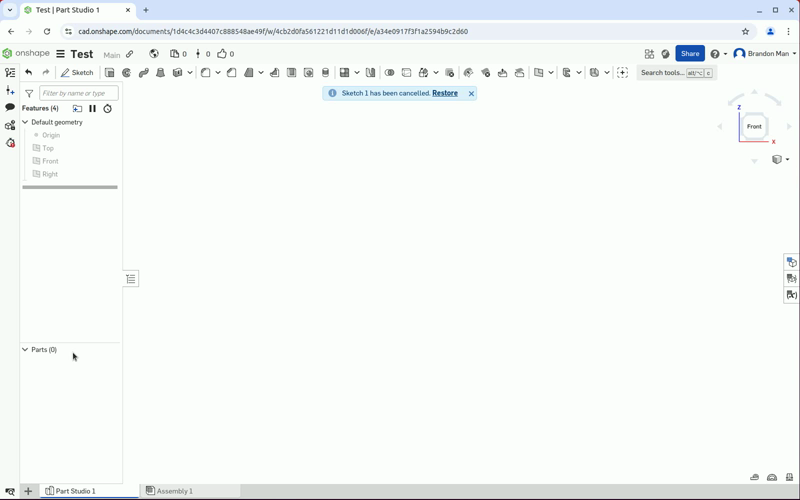
key(shift+y)
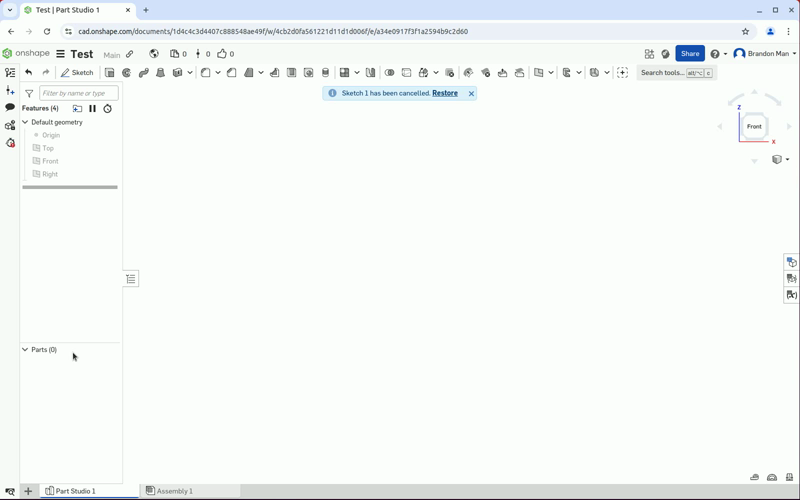
key(shift+s)
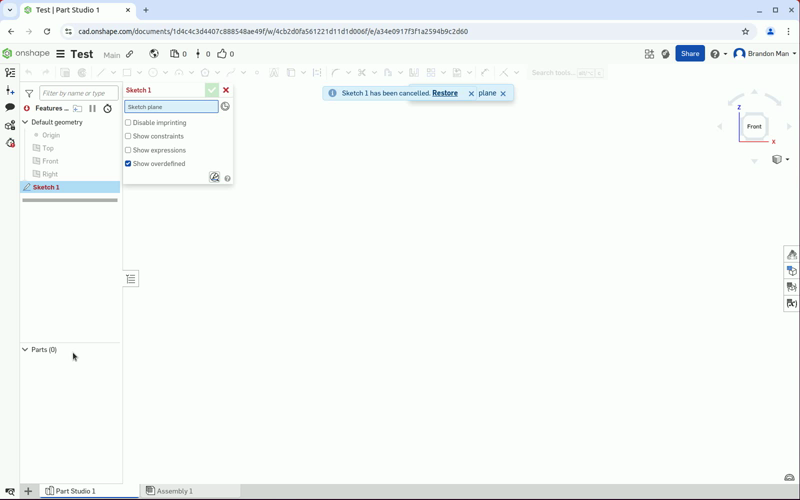
mouse_move(73, 163)
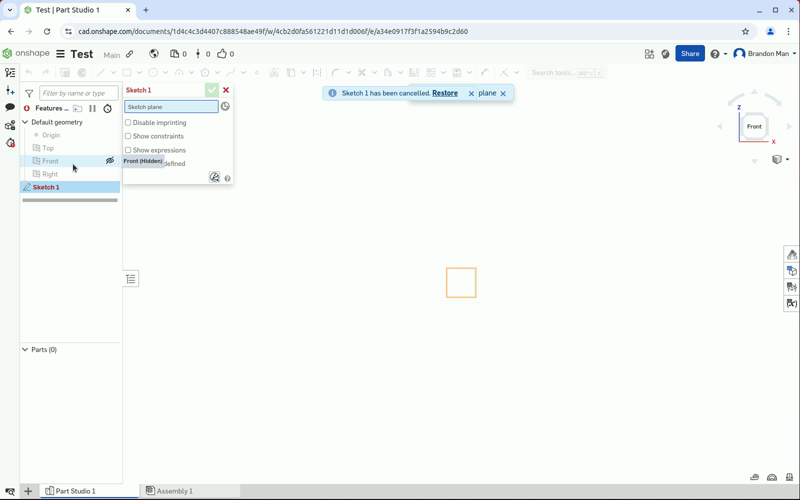
click(73, 163)
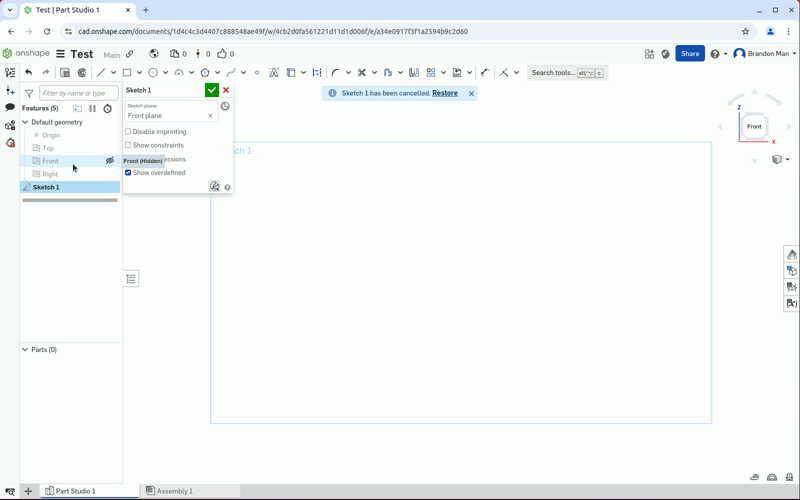
mouse_move(73, 352)
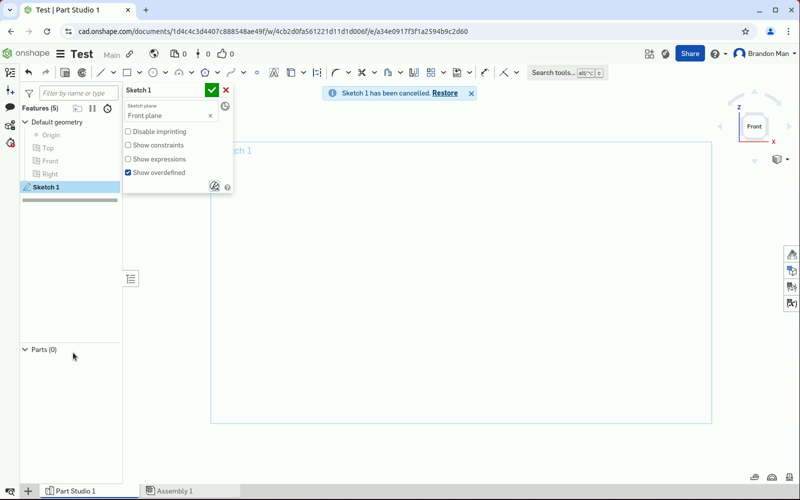
key(y)
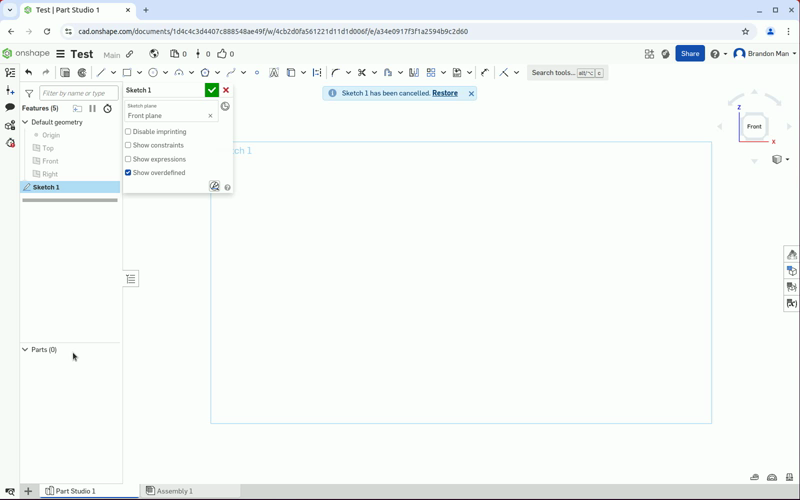
key(l)
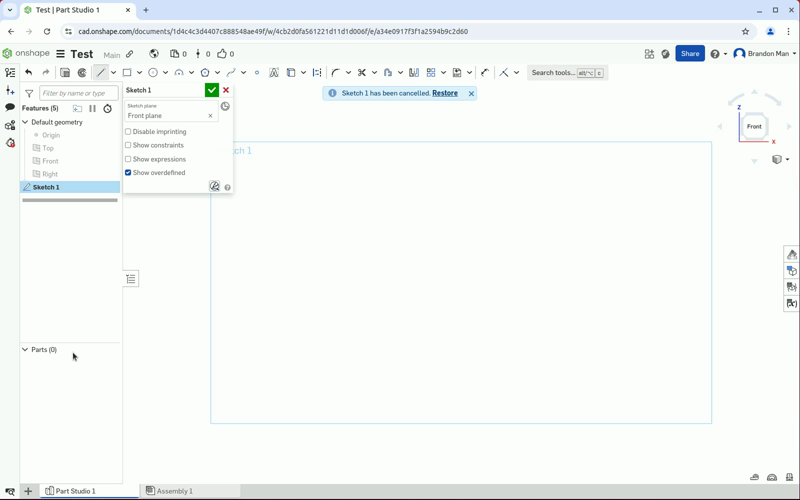
key_down(shift)
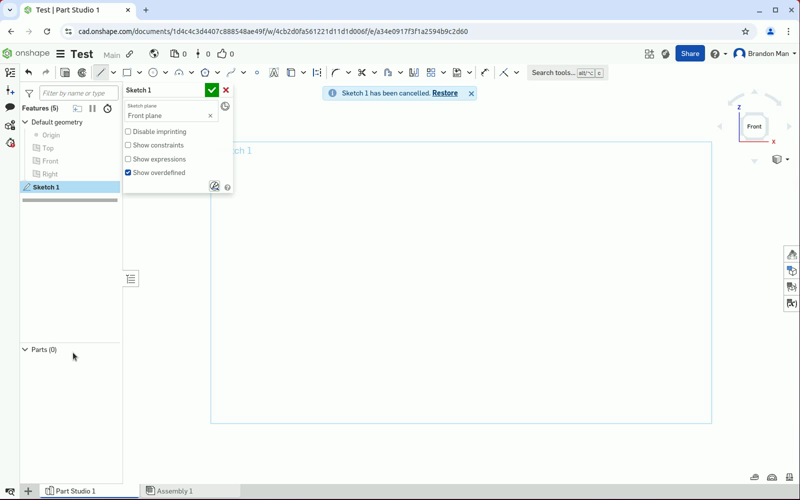
mouse_move(348, 359)
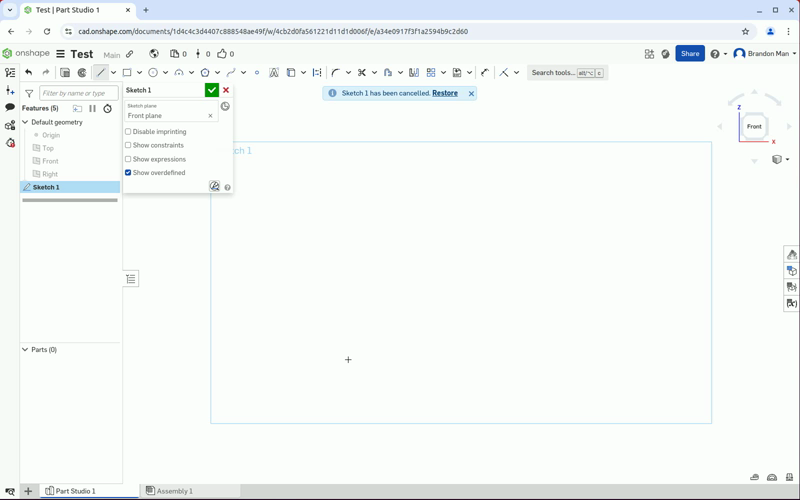
click(348, 359)
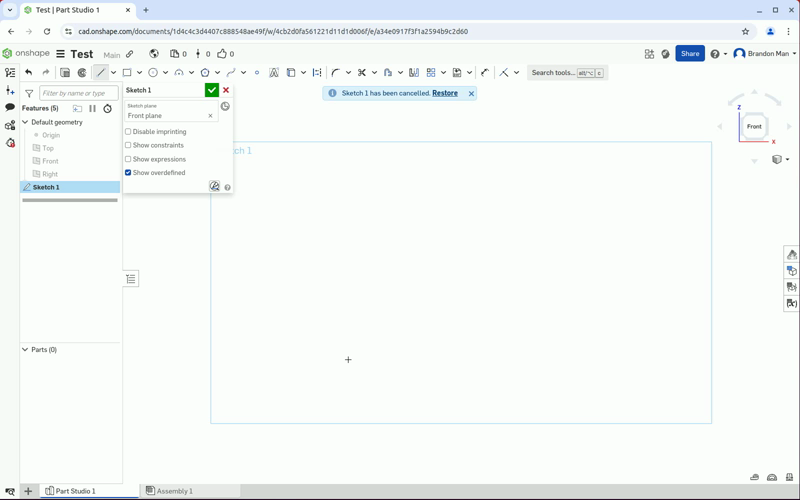
key_up(shift)
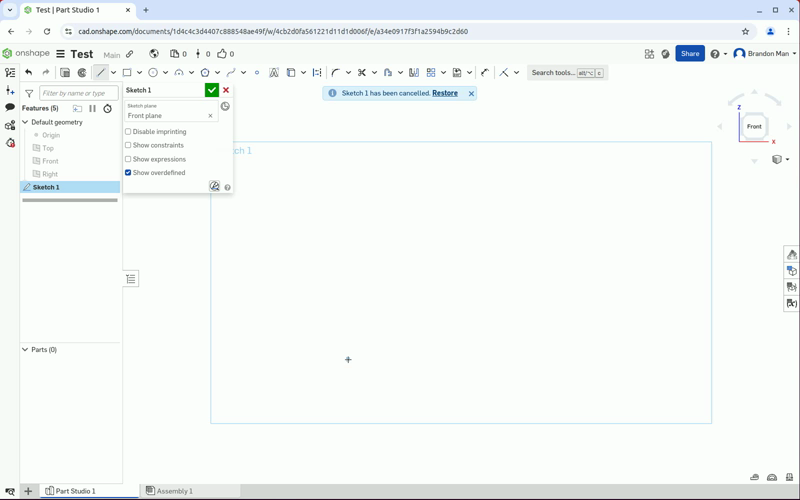
key_down(shift)
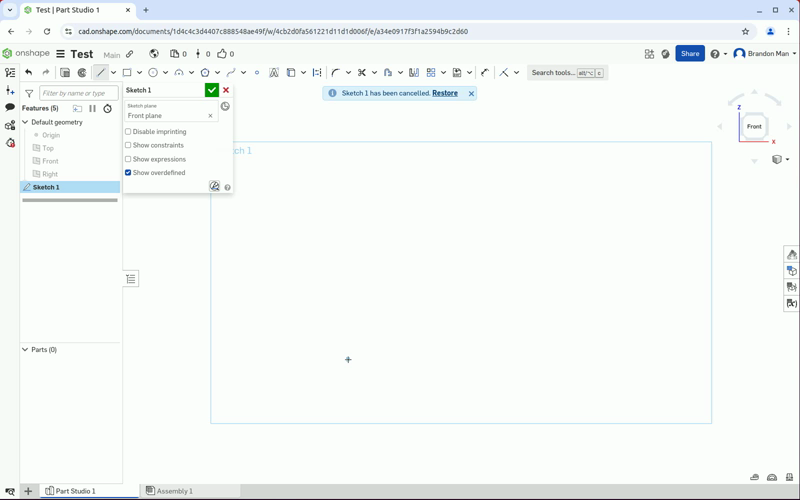
mouse_move(568, 359)
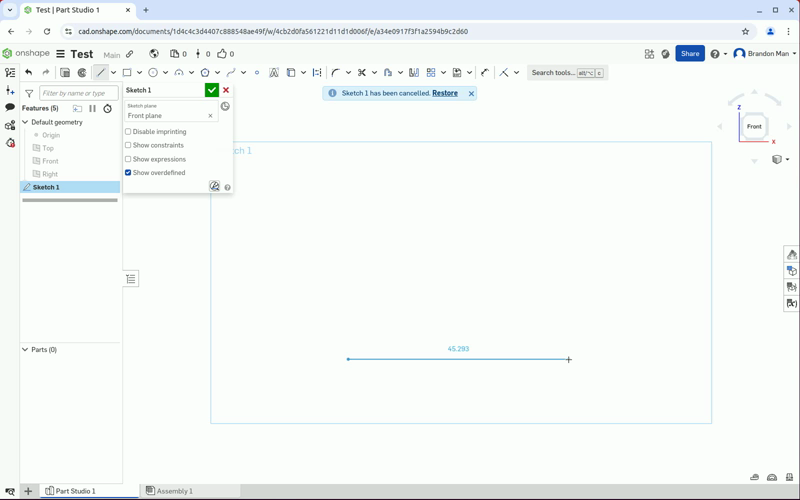
click(568, 359)
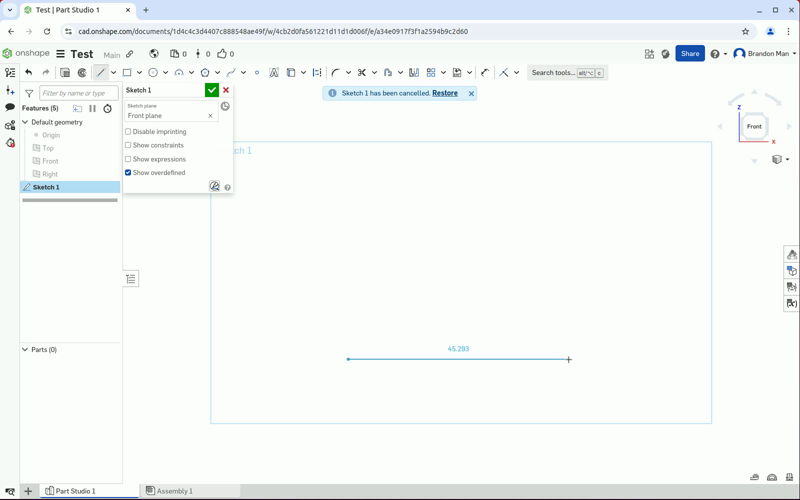
key_up(shift)
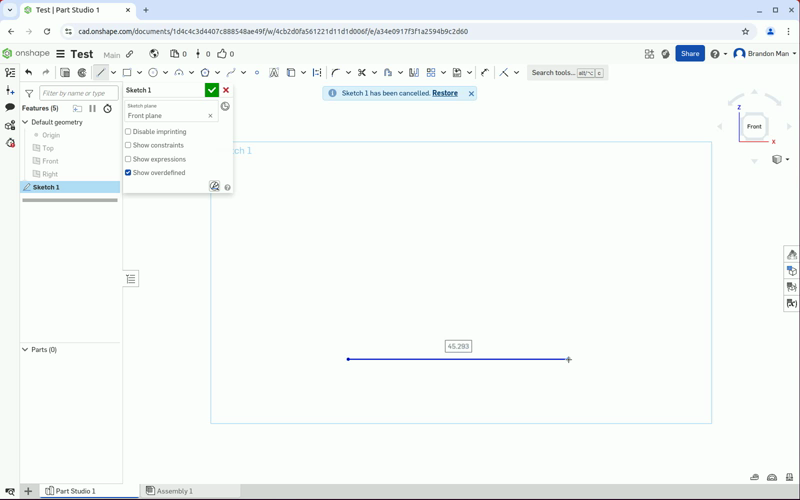
key_down(shift)
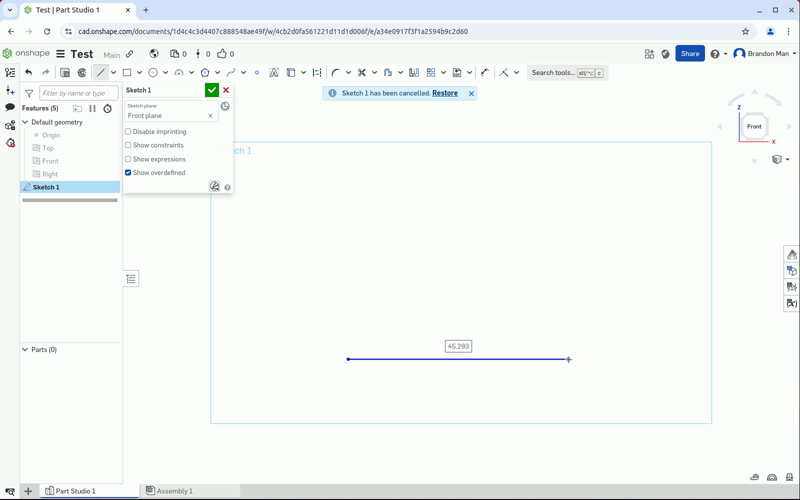
mouse_move(568, 201)
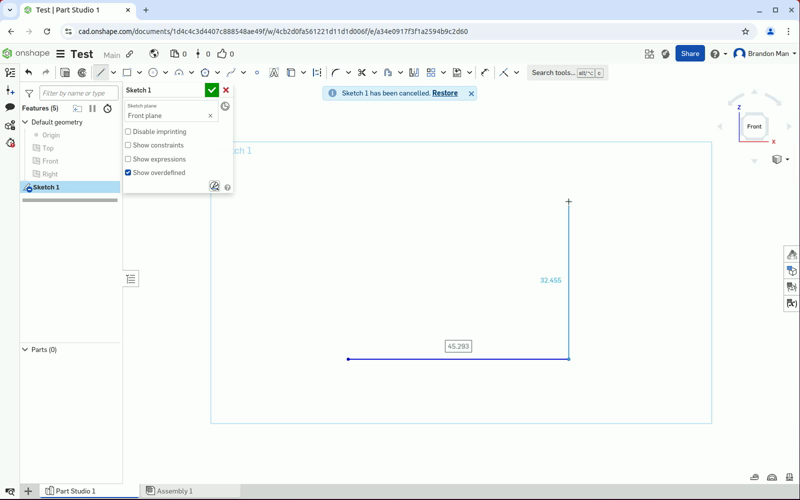
click(568, 201)
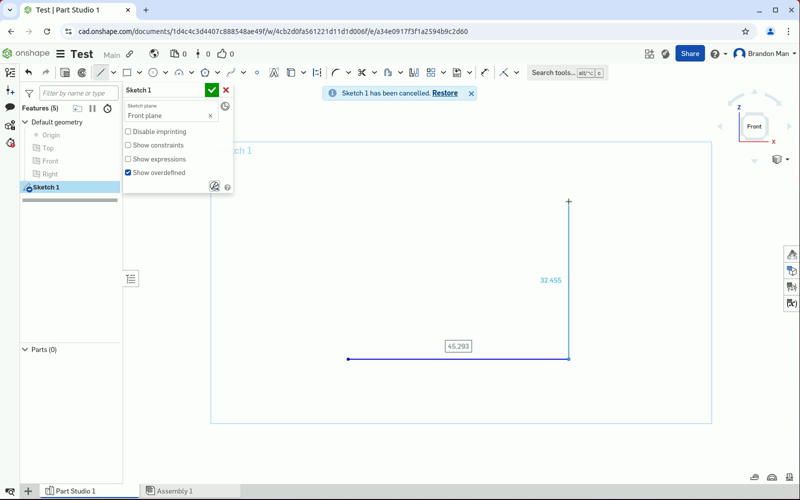
key_up(shift)
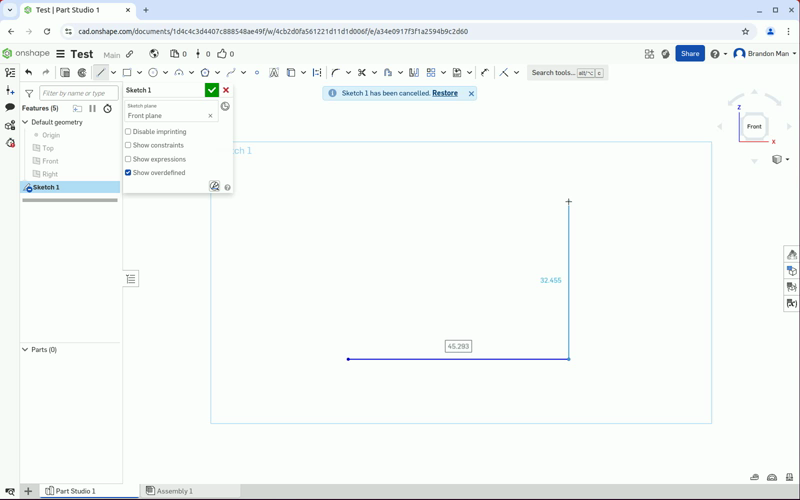
key_down(shift)
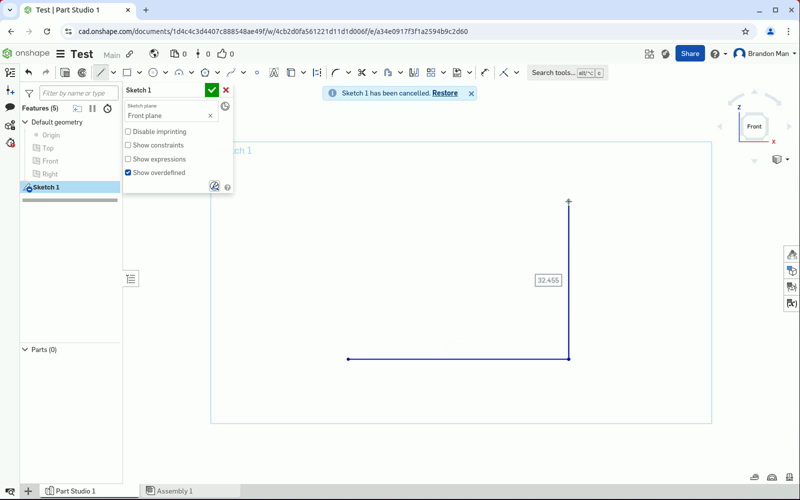
mouse_move(348, 201)
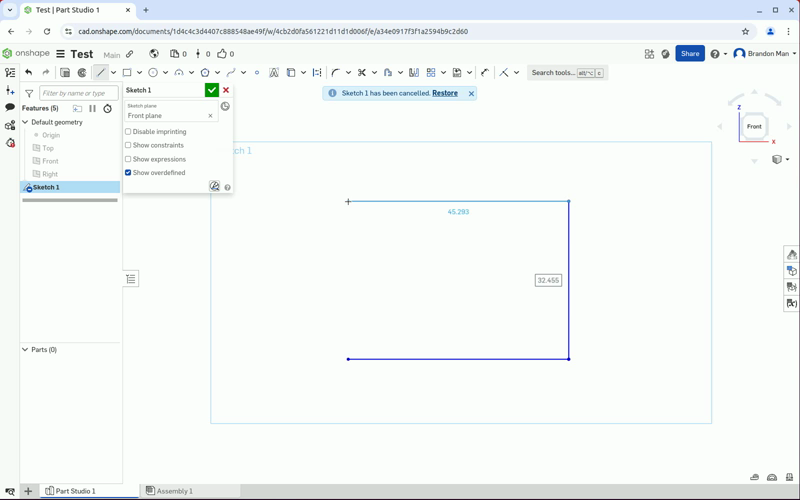
click(348, 201)
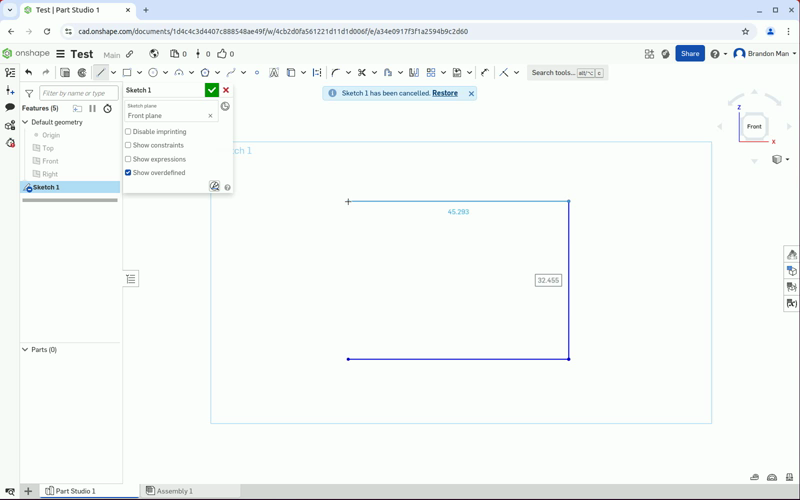
key_up(shift)
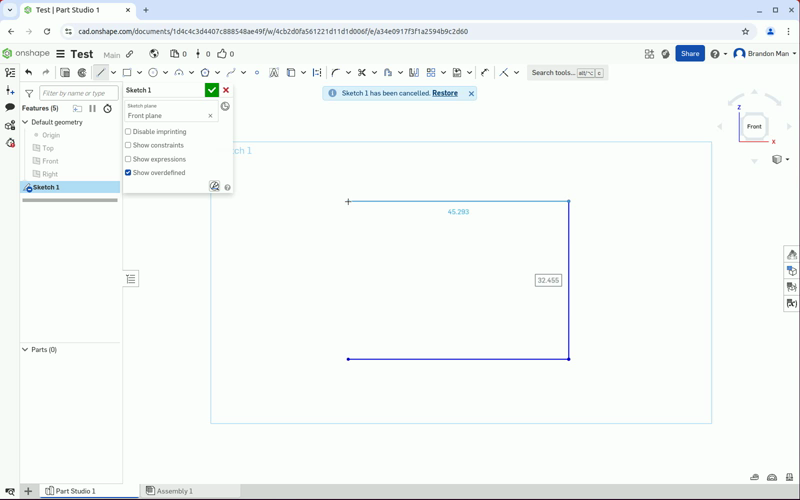
key_down(shift)
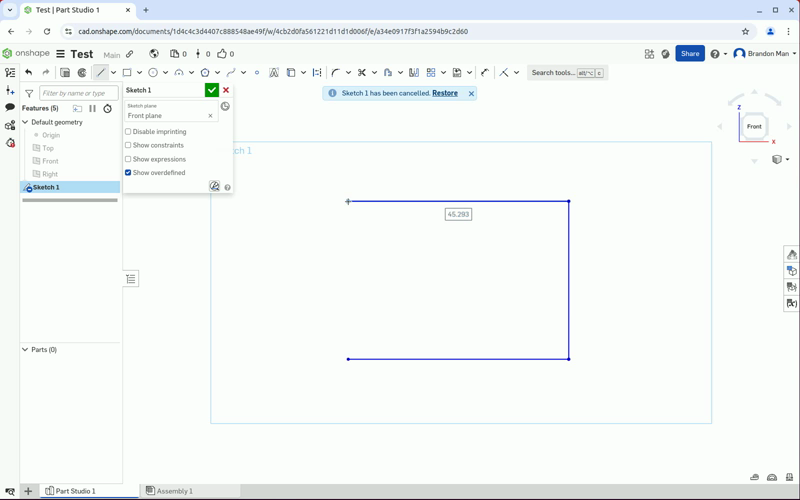
mouse_move(348, 359)
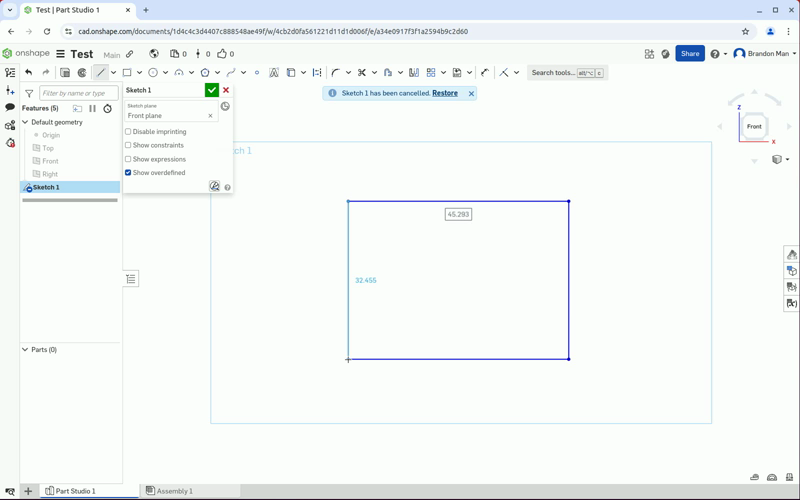
key_up(shift)
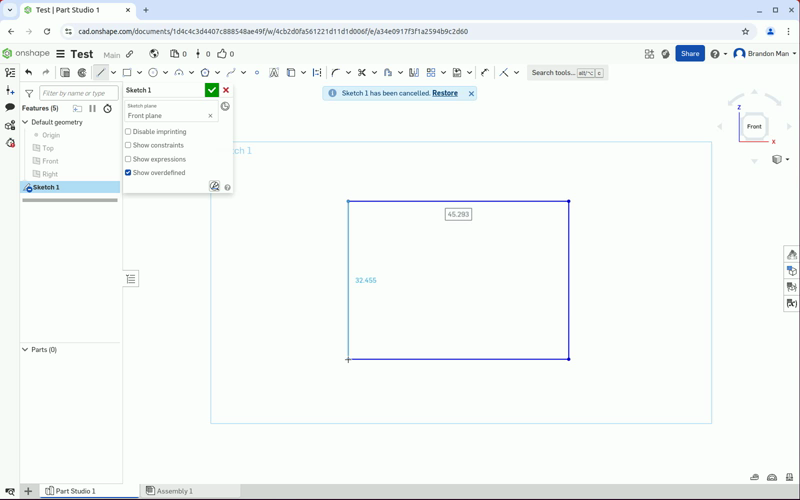
click(348, 359)
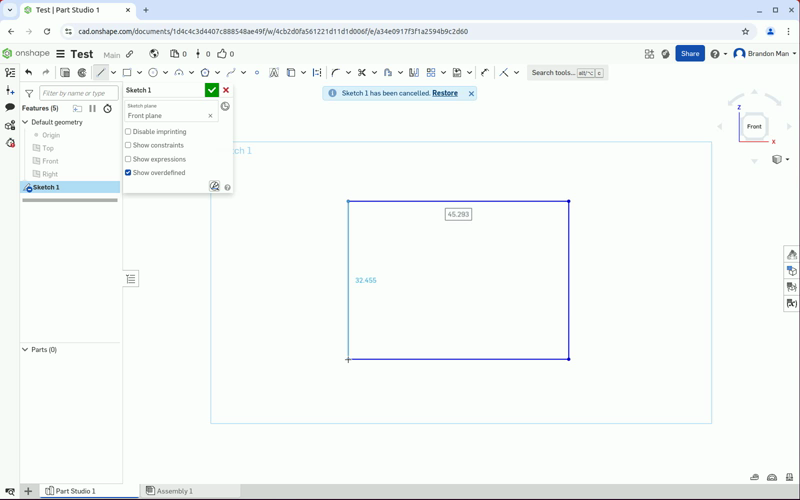
key(esc)
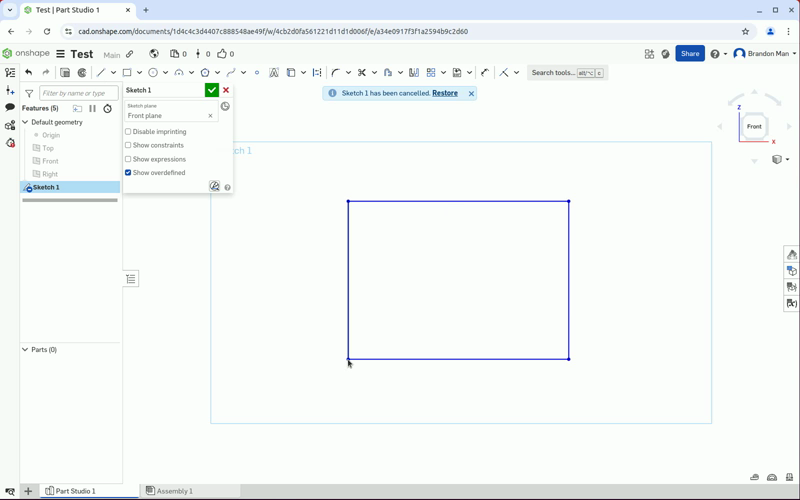
mouse_move(373, 302)
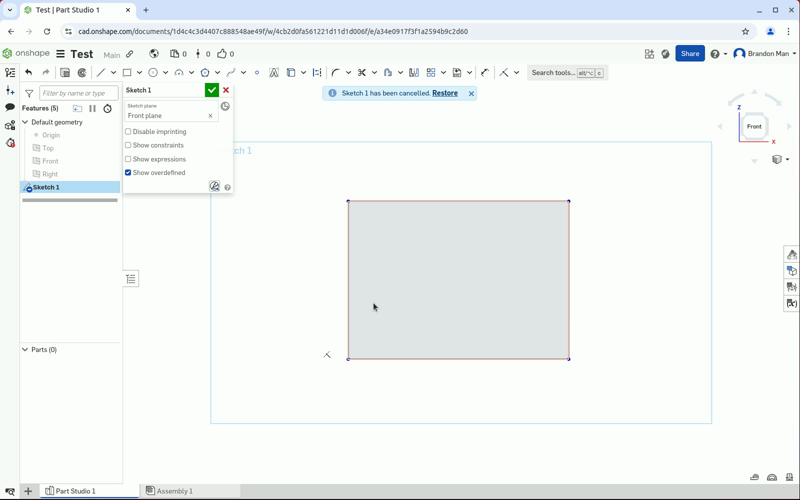
click(373, 302)
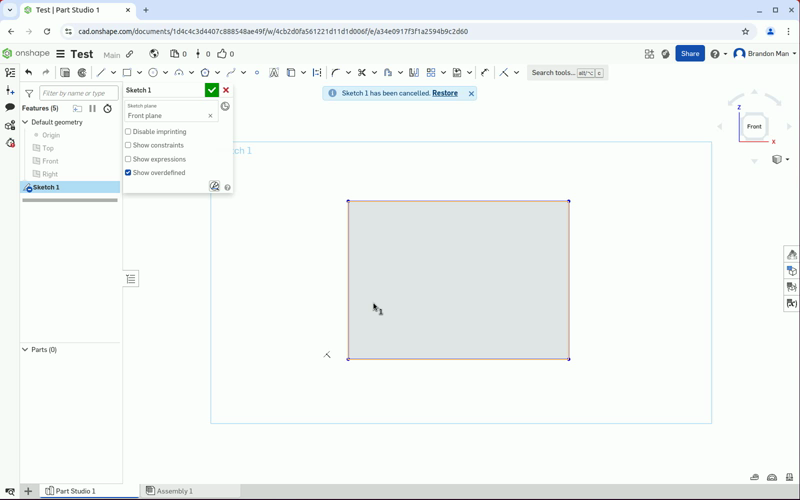
mouse_move(73, 352)
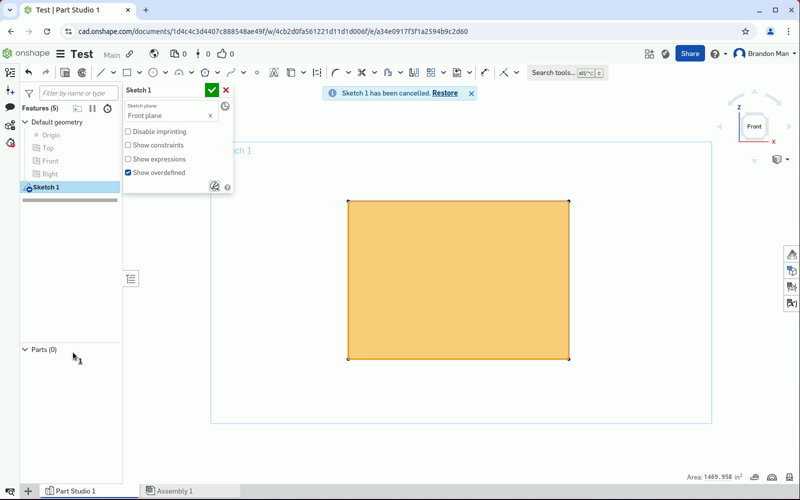
key(shift+y)
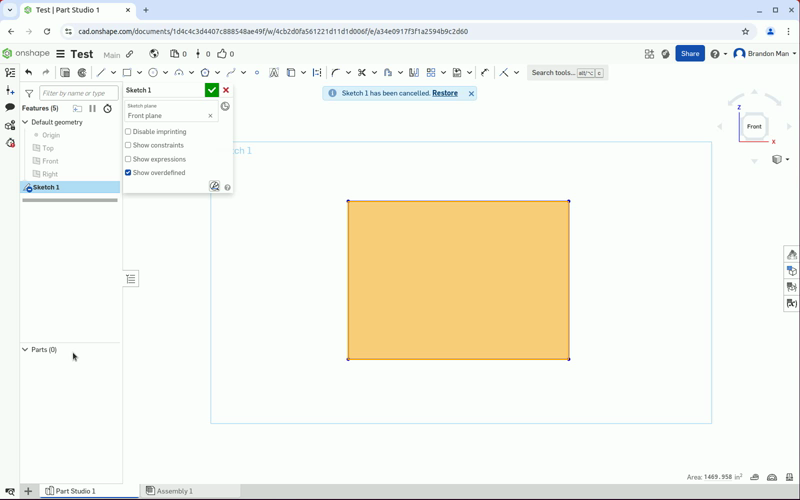
key(shift+e)
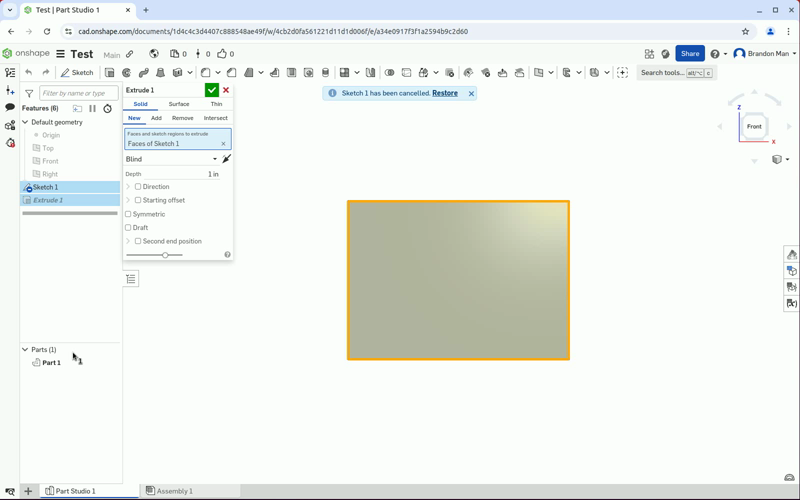
mouse_move(143, 106)
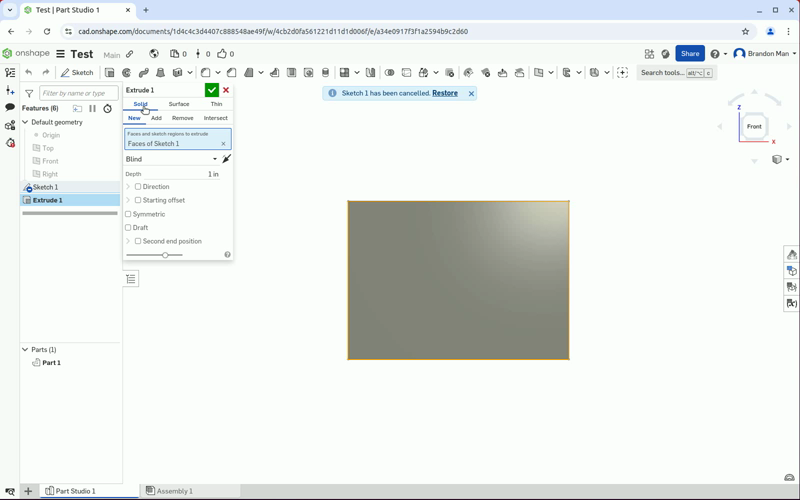
click(143, 106)
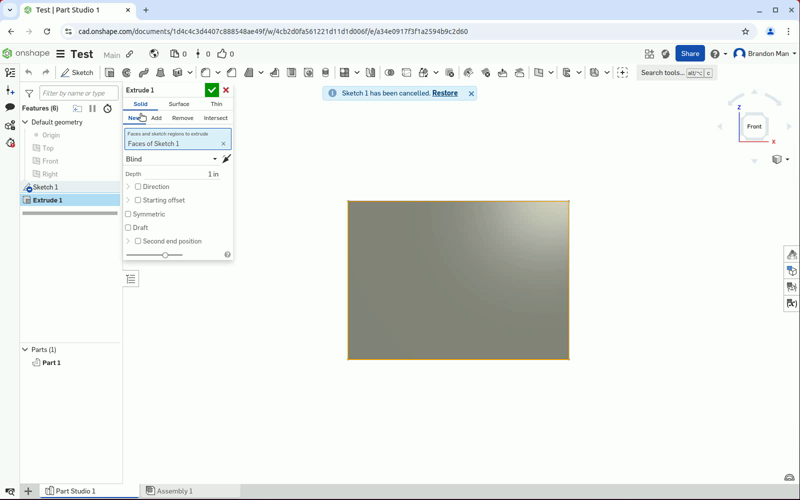
mouse_move(137, 120)
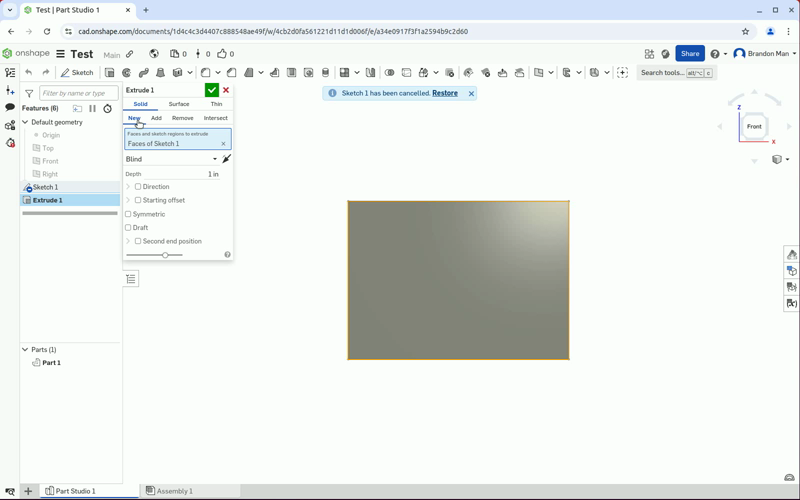
click(137, 120)
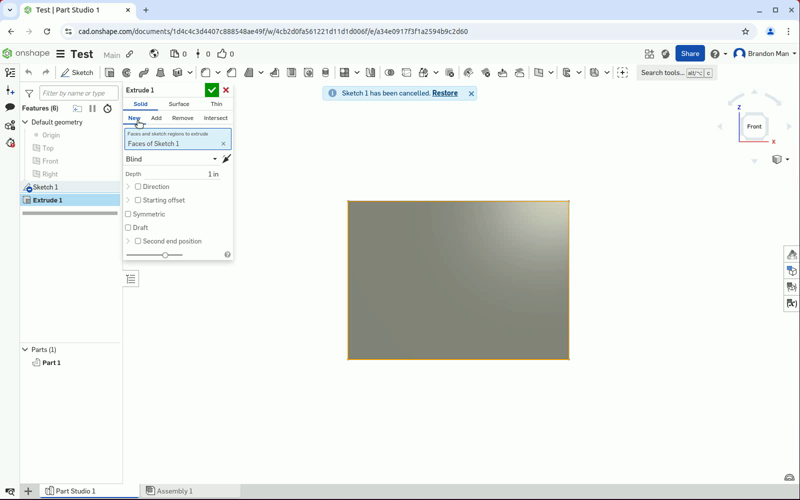
key(tab, 4)
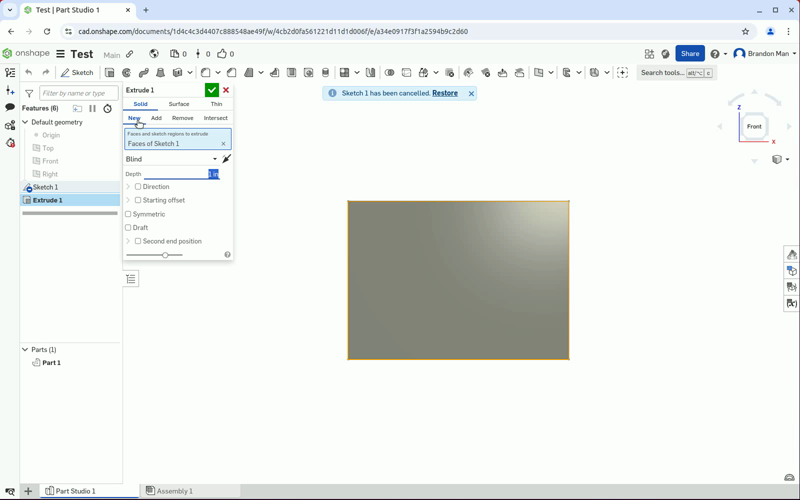
text(-8.906)
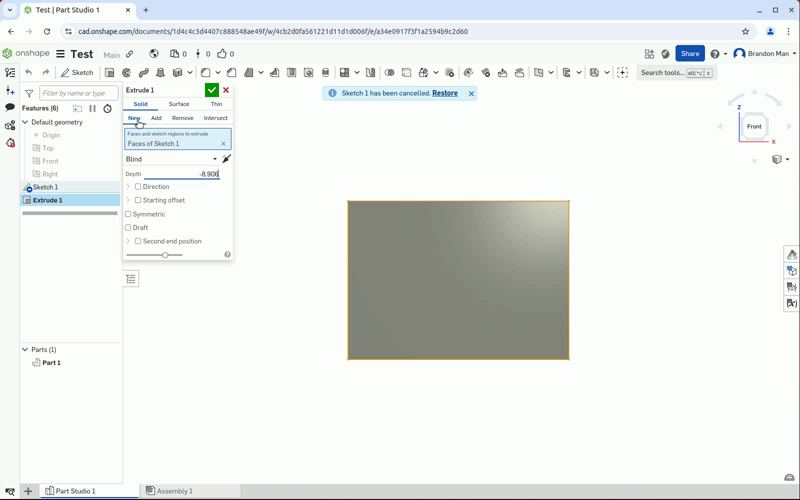
key(enter)
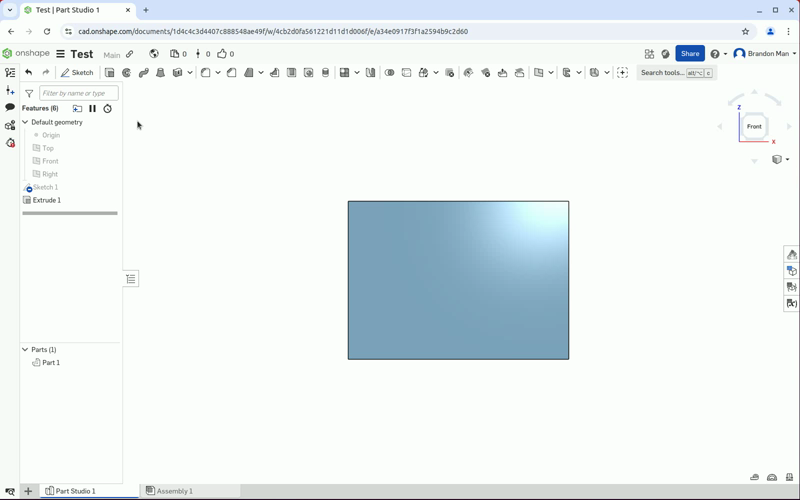
key(shift+h)
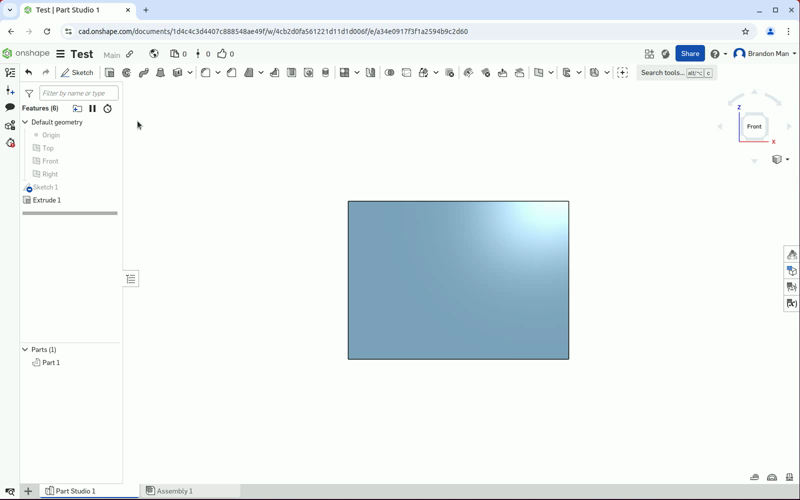
key(shift+h)
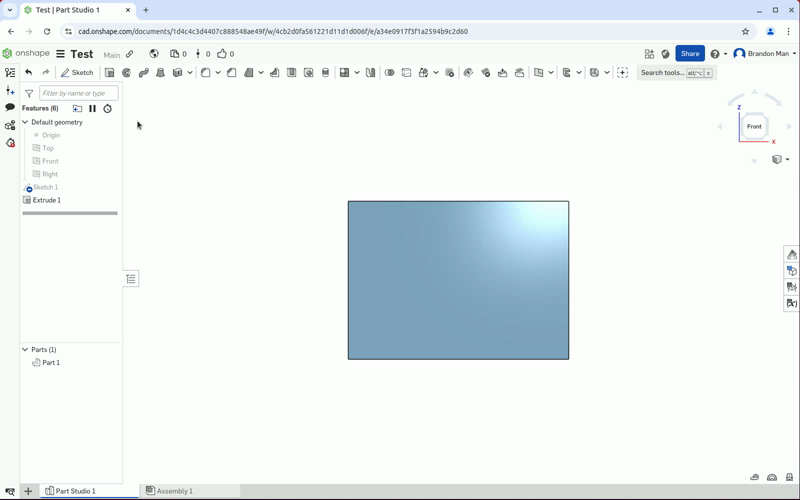
mouse_move(73, 189)
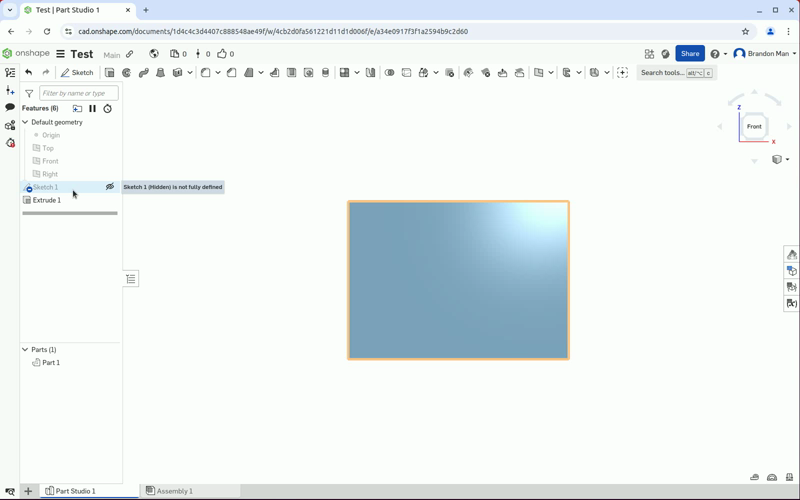
click(73, 189)
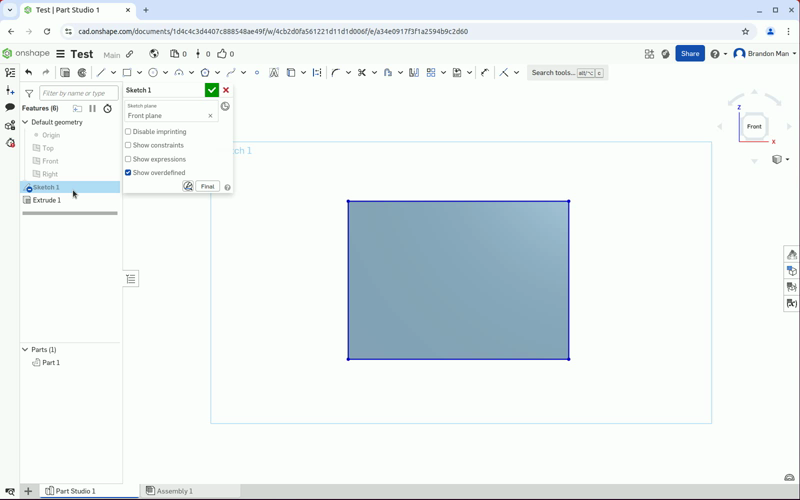
mouse_move(229, 92)
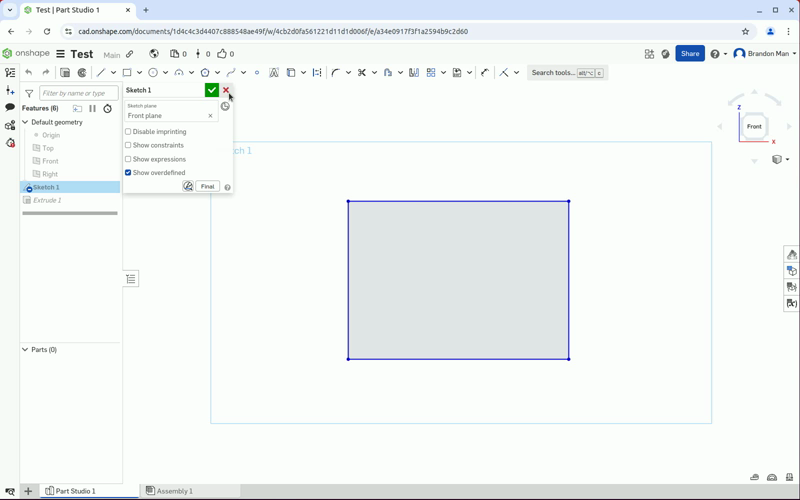
click(229, 92)
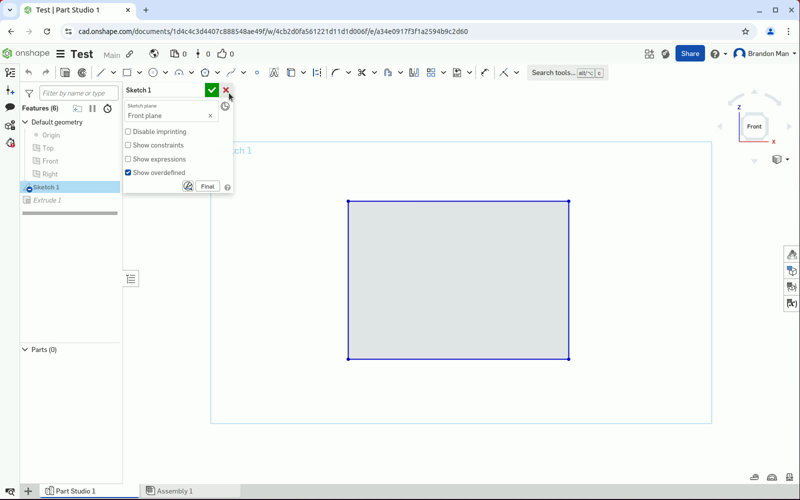
key(shift+s)
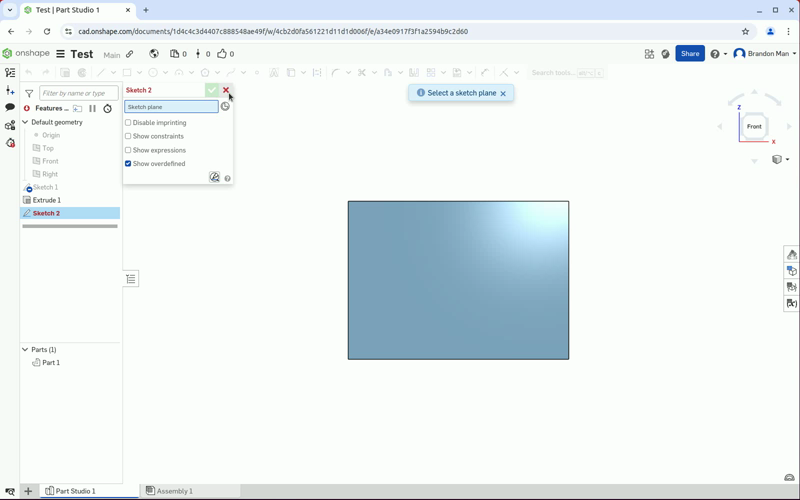
mouse_move(73, 163)
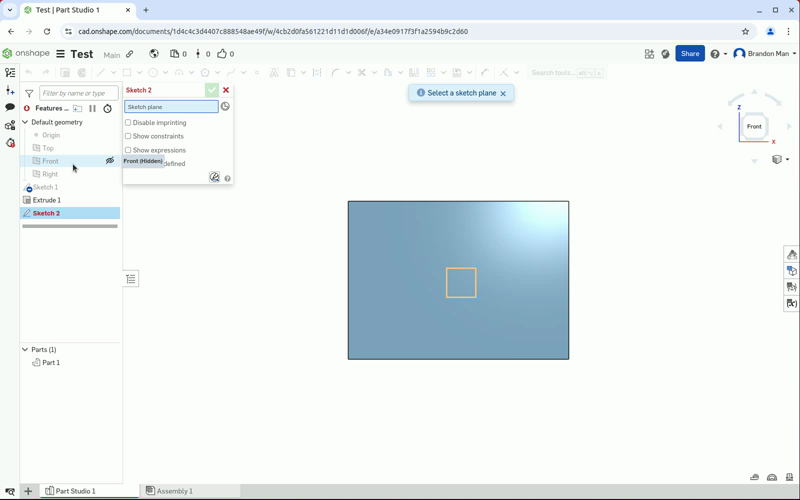
click(73, 163)
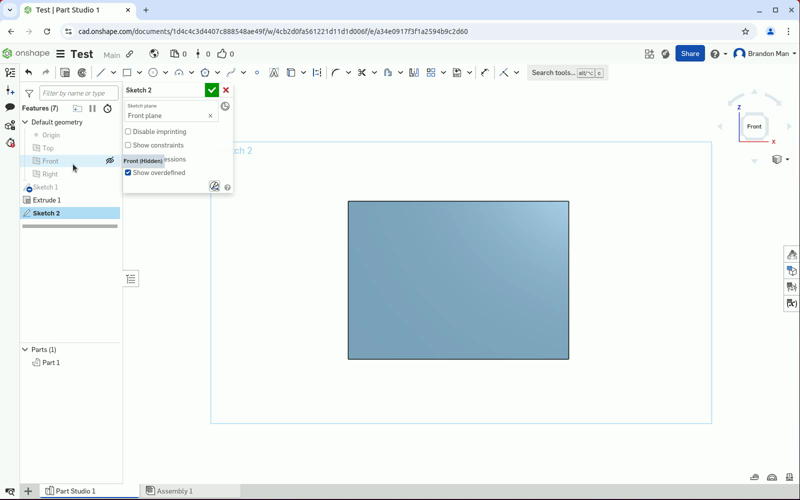
mouse_move(73, 352)
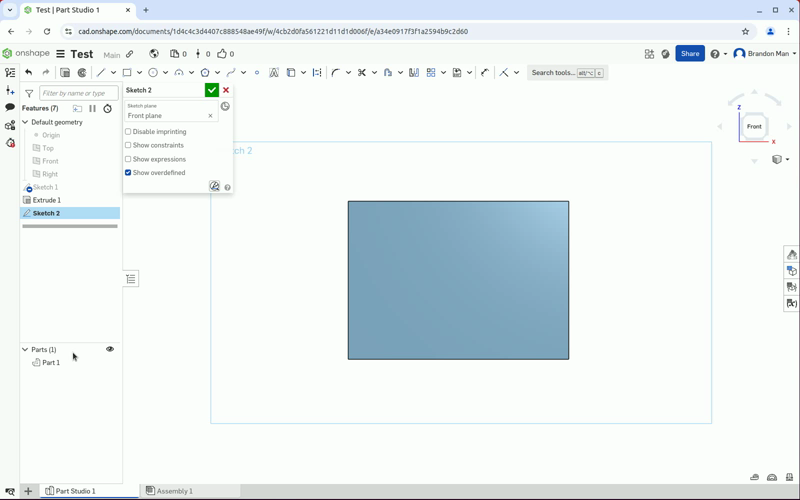
key(y)
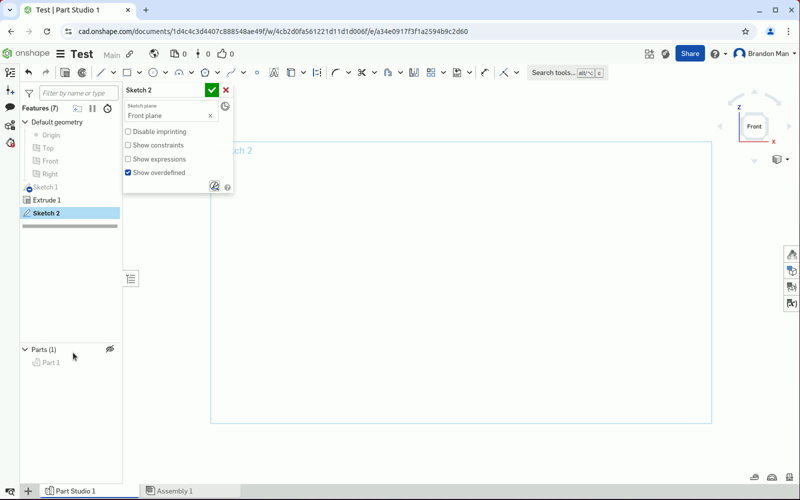
key(l)
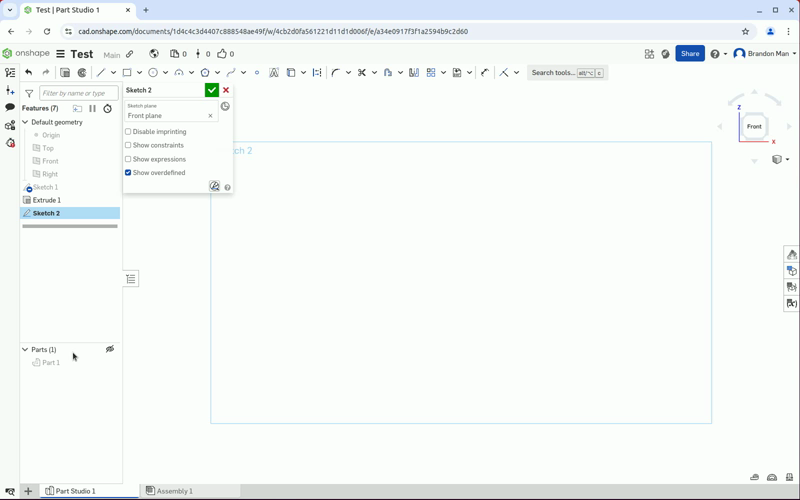
key_down(shift)
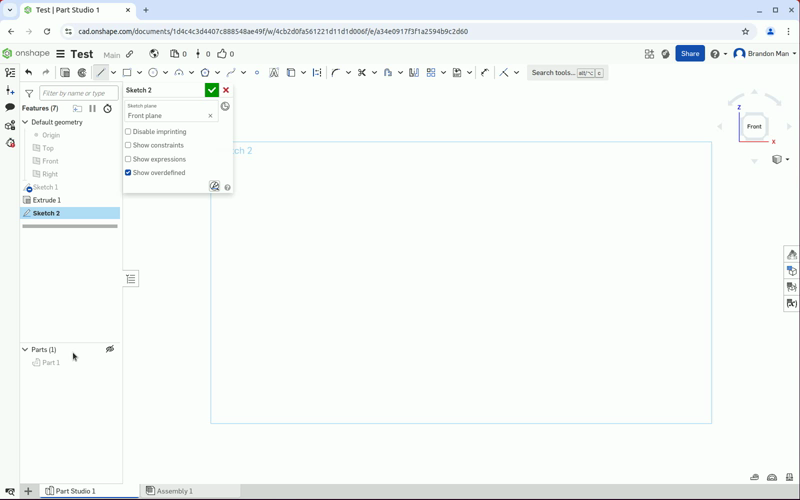
mouse_move(348, 359)
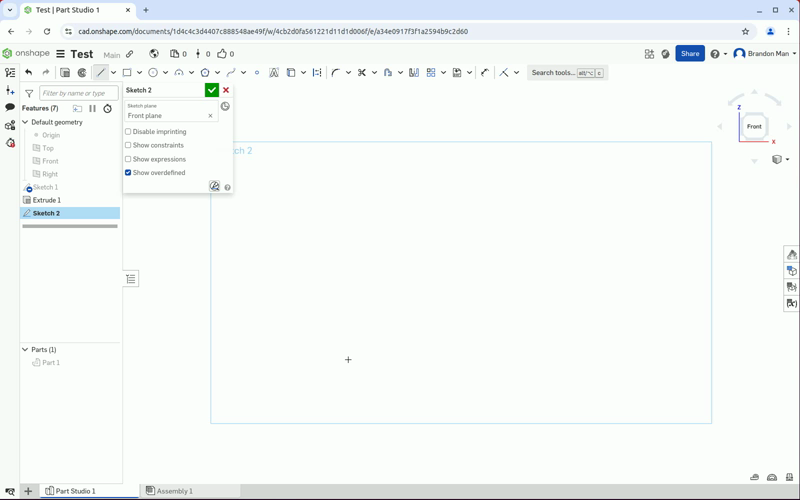
click(348, 359)
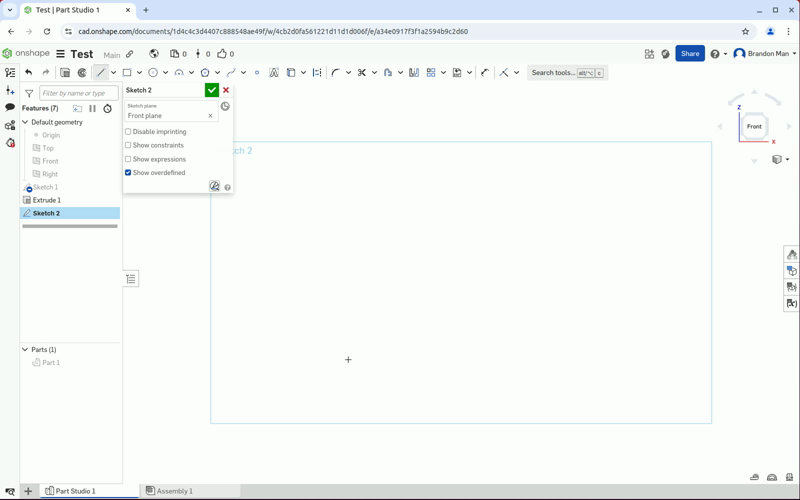
key_up(shift)
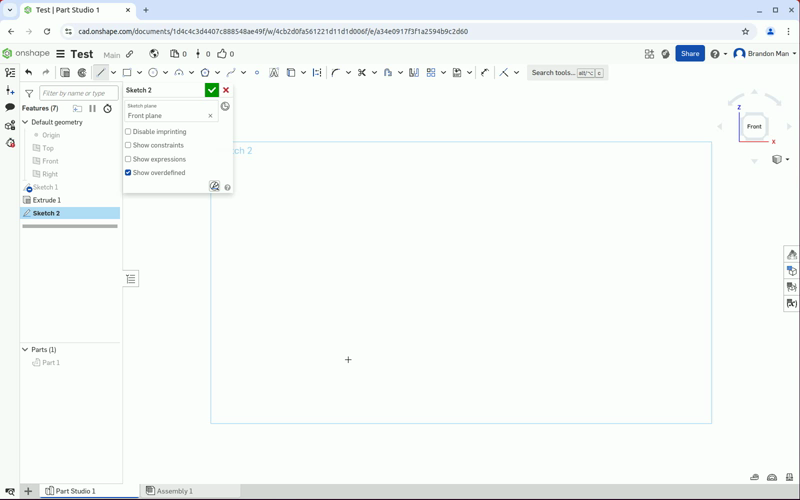
key_down(shift)
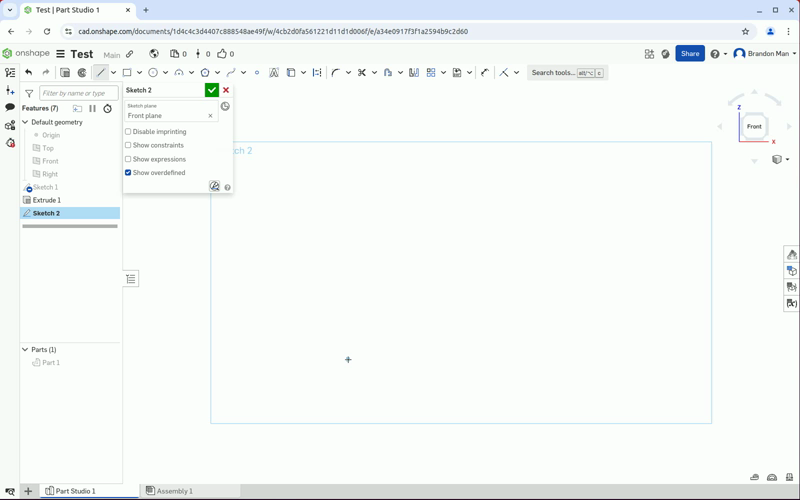
mouse_move(421, 359)
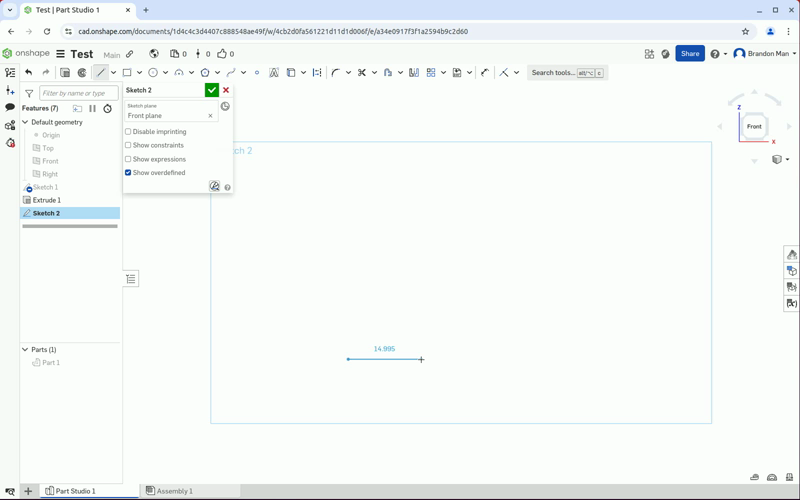
click(421, 359)
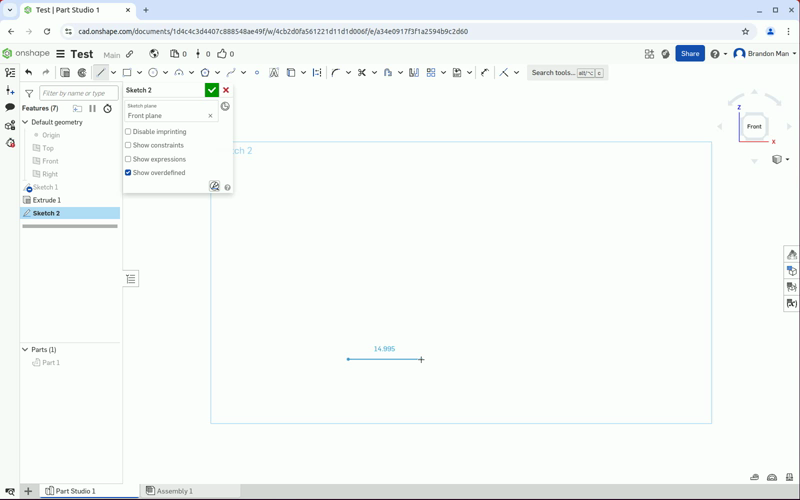
key_up(shift)
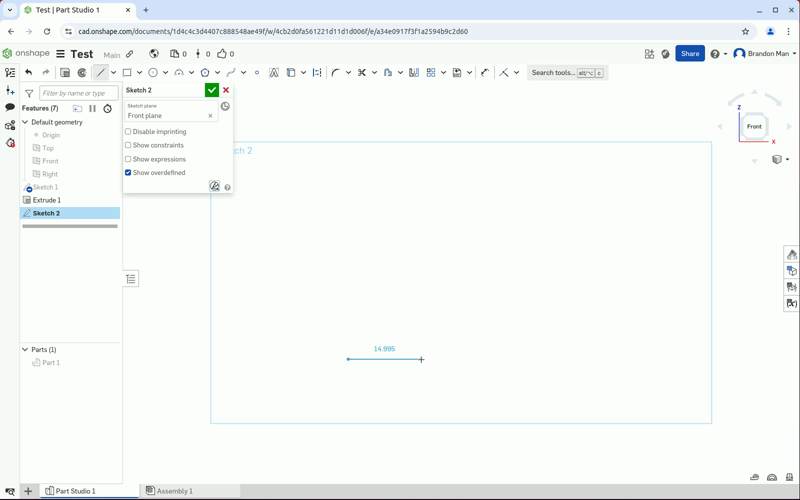
key_down(shift)
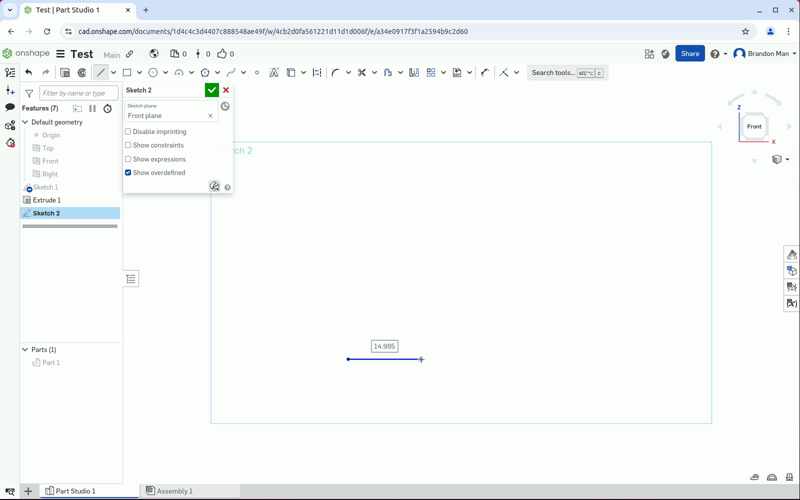
mouse_move(421, 256)
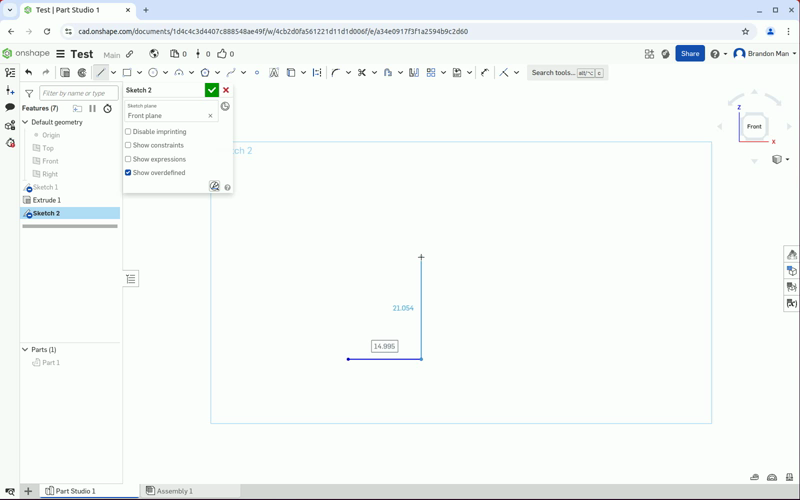
click(421, 256)
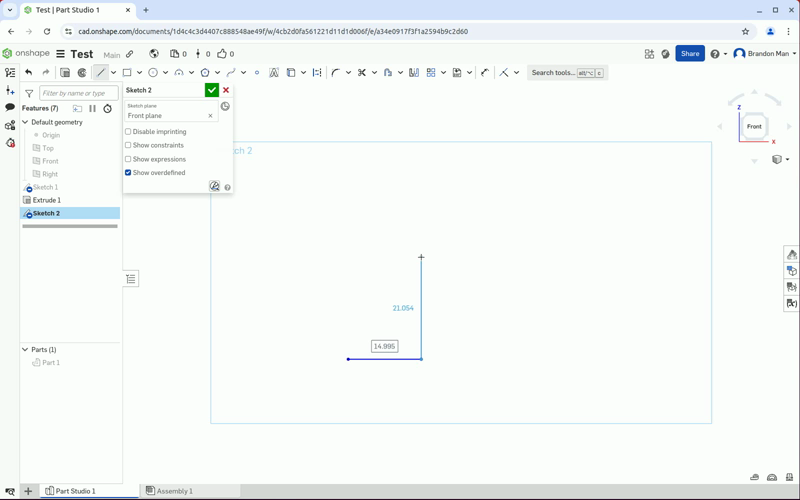
key_up(shift)
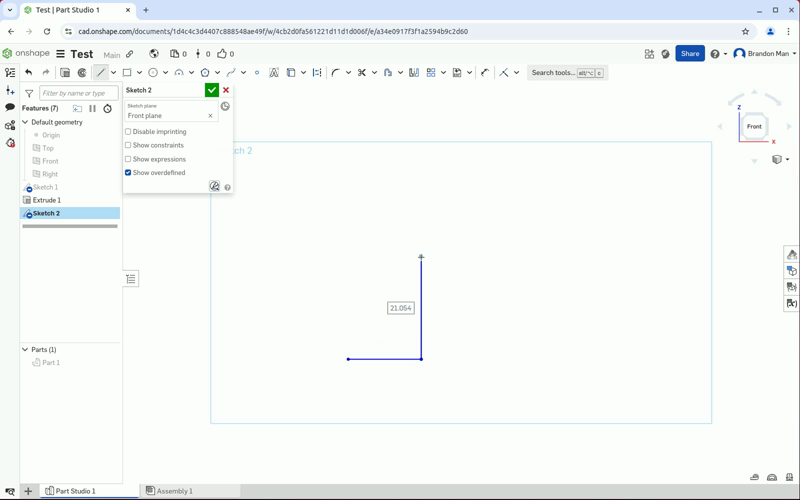
key_down(shift)
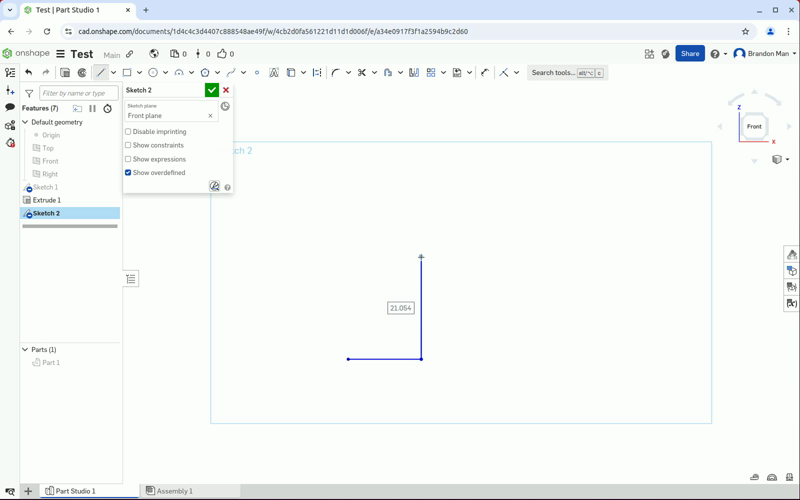
mouse_move(451, 256)
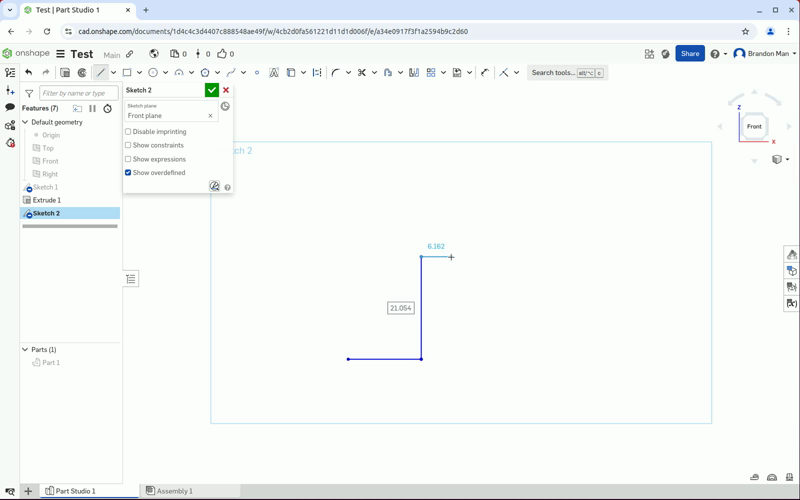
mouse_move(421, 225)
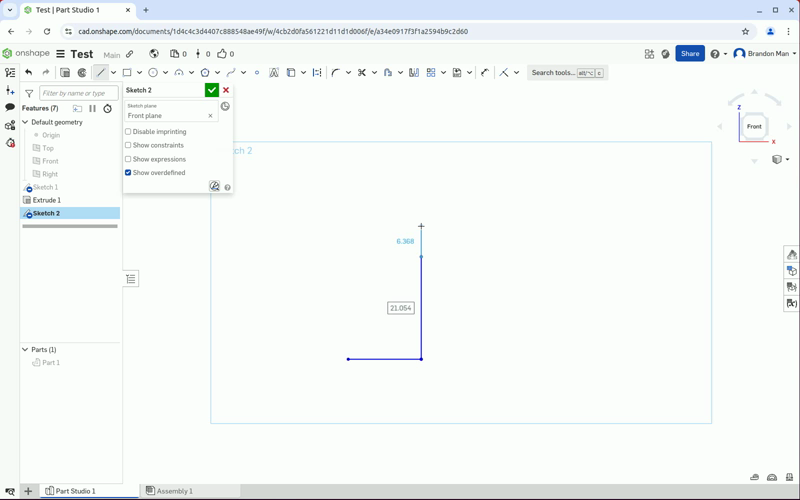
click(421, 225)
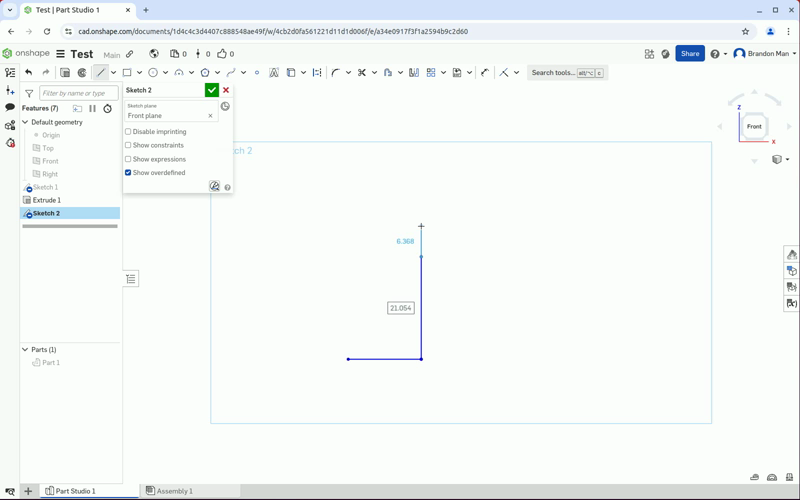
key_up(shift)
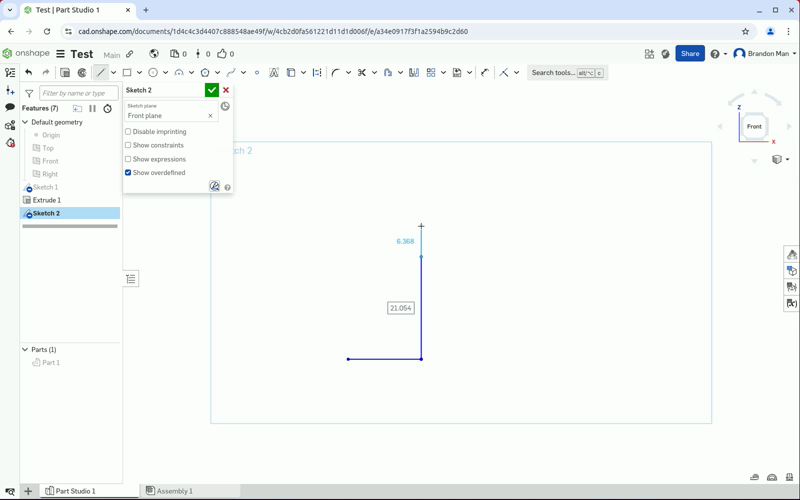
key_down(shift)
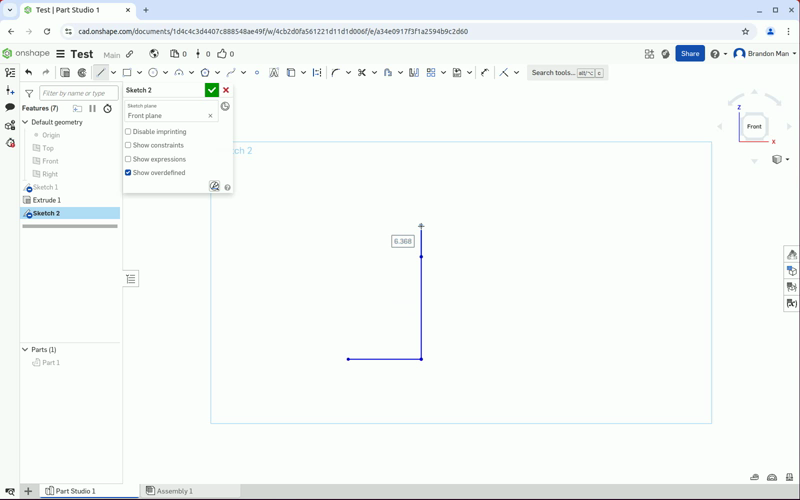
mouse_move(348, 225)
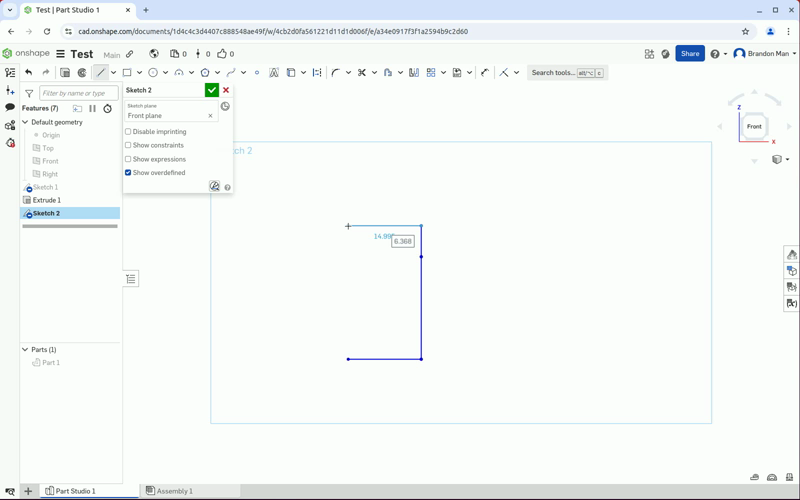
click(348, 225)
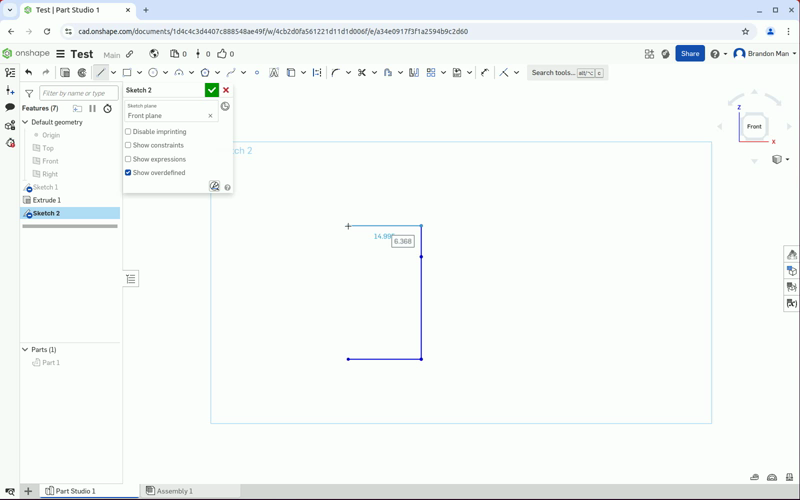
key_up(shift)
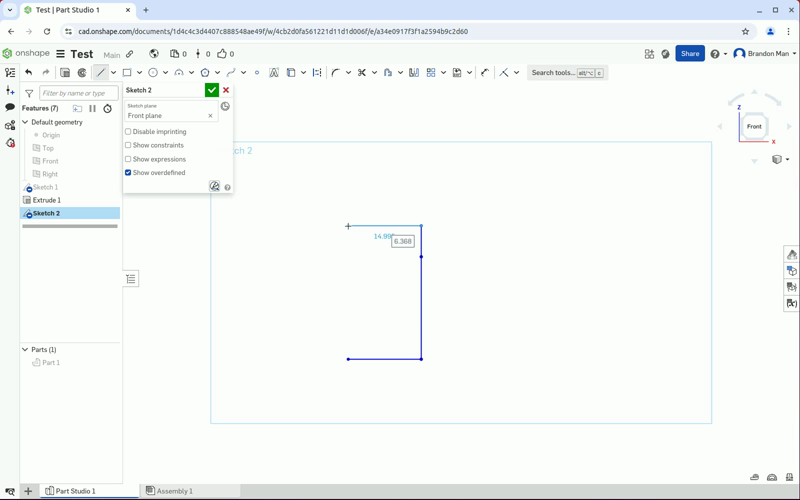
key_down(shift)
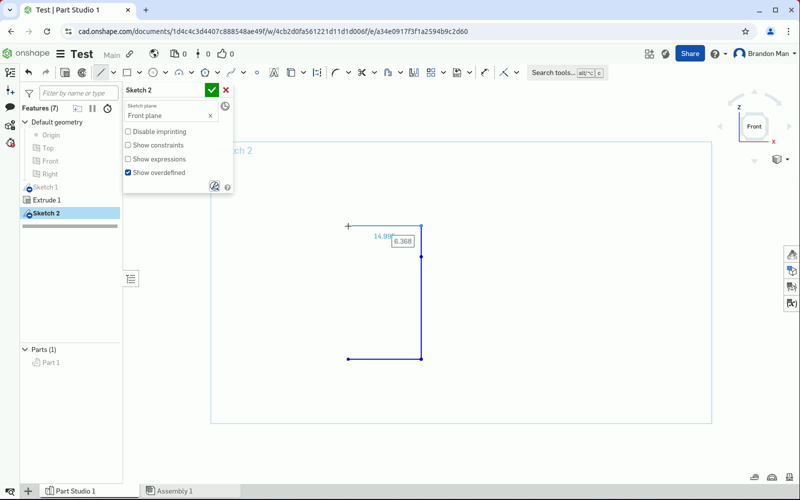
mouse_move(348, 359)
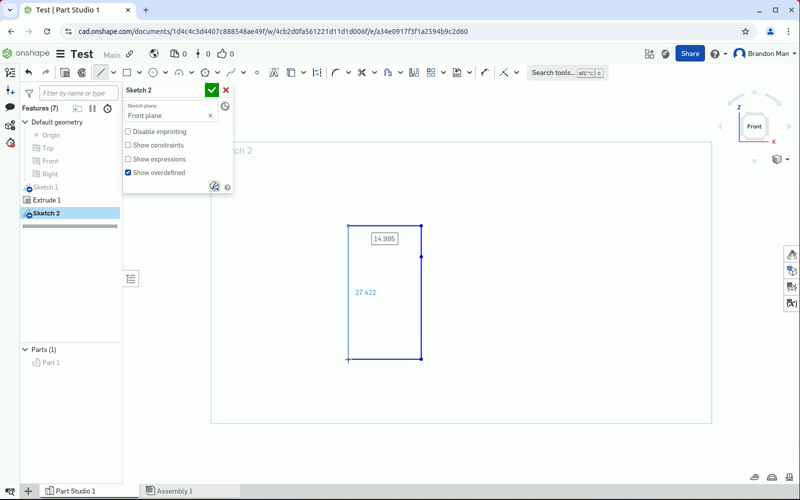
key_up(shift)
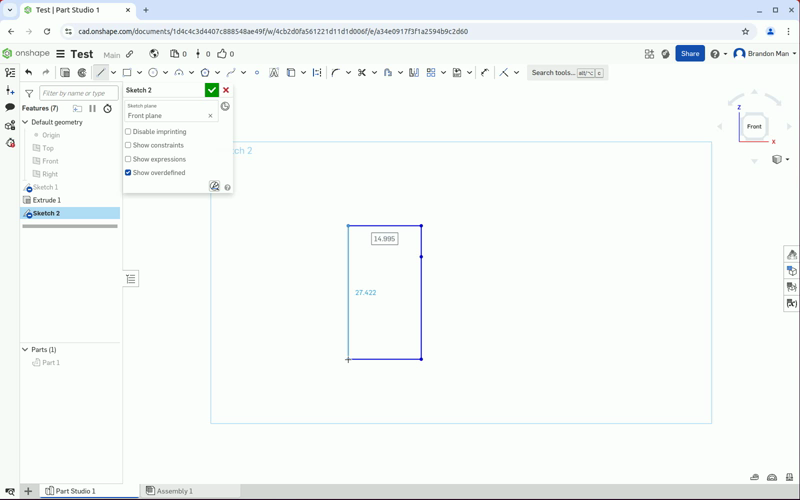
click(348, 359)
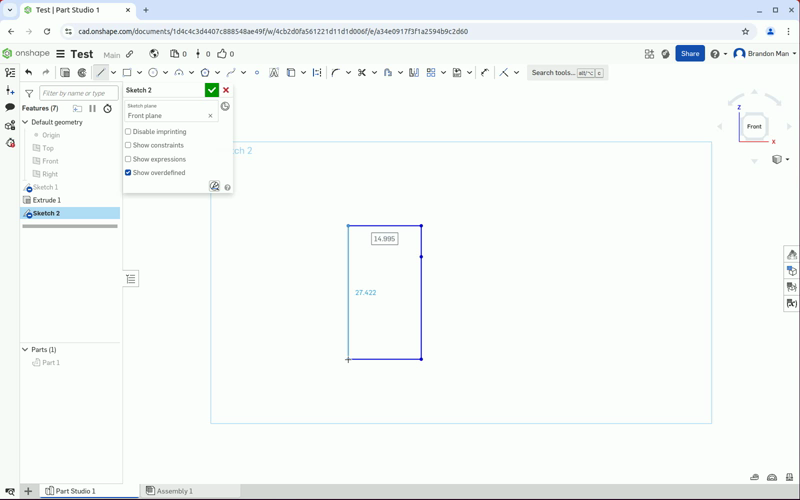
key(esc)
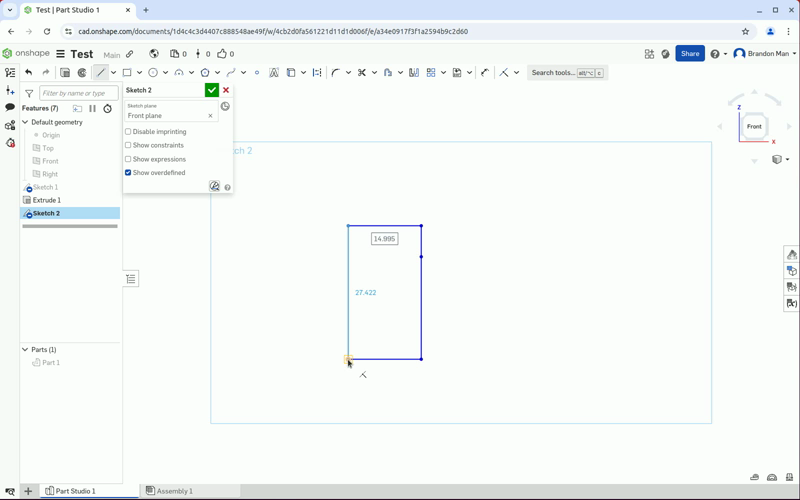
mouse_move(356, 258)
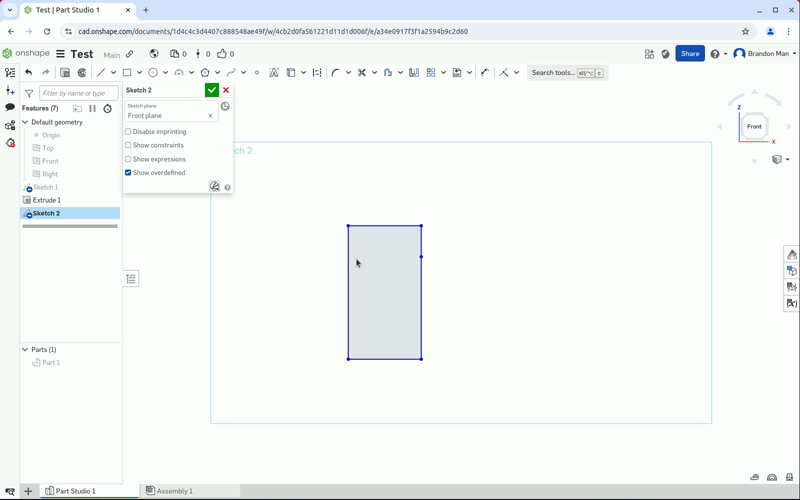
click(356, 258)
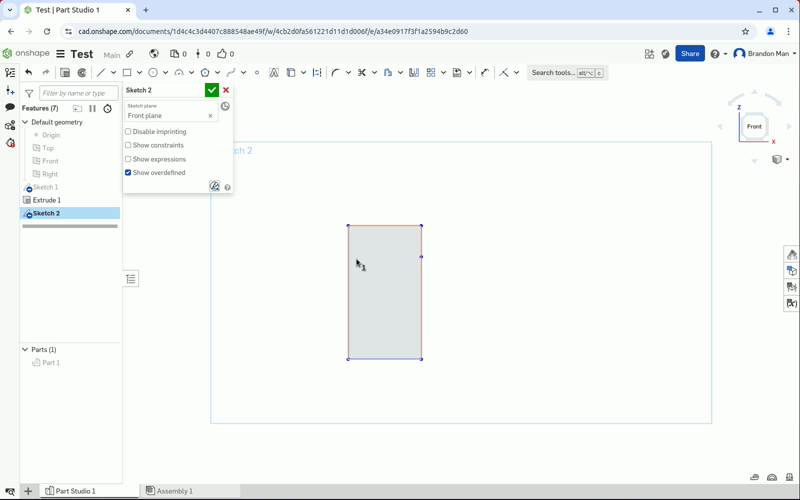
mouse_move(73, 352)
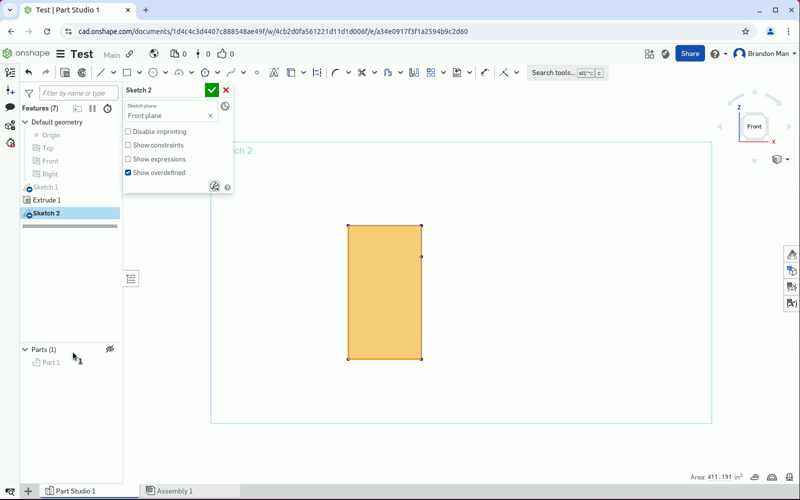
key(shift+y)
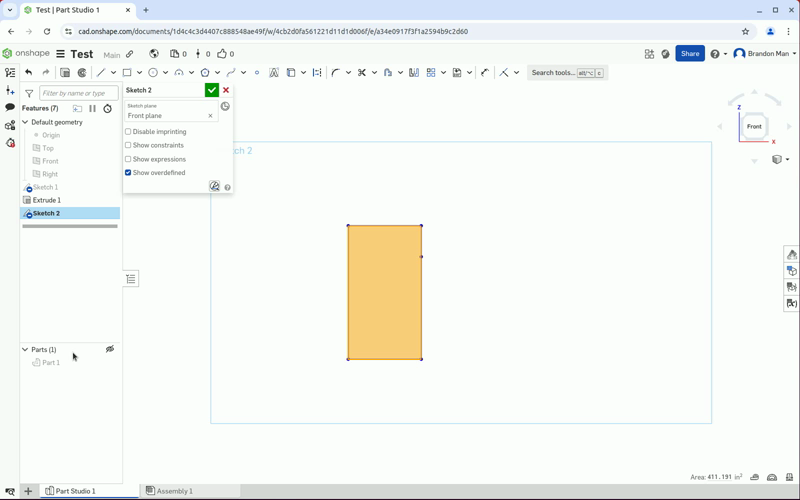
key(shift+e)
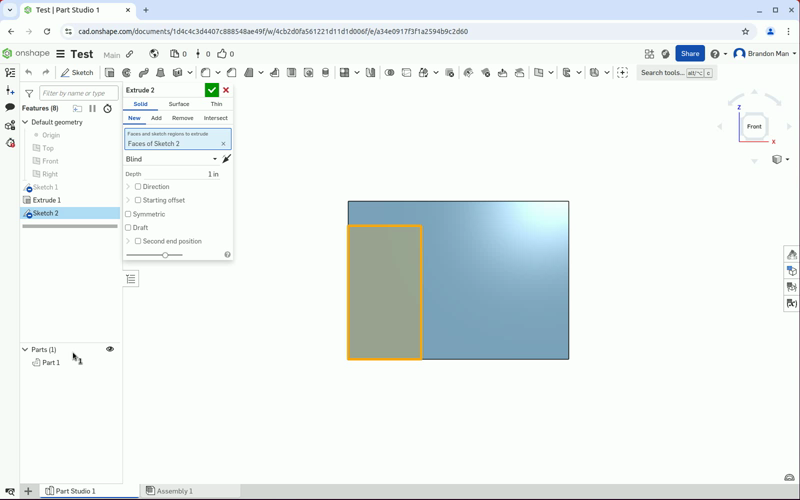
mouse_move(143, 106)
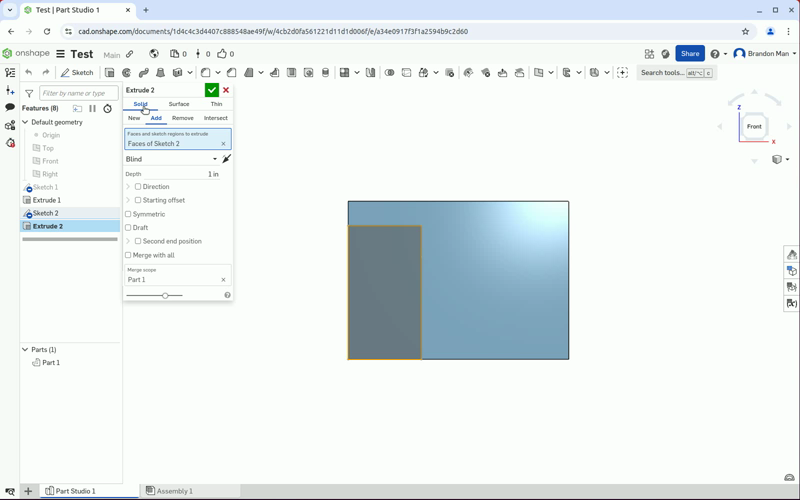
click(143, 106)
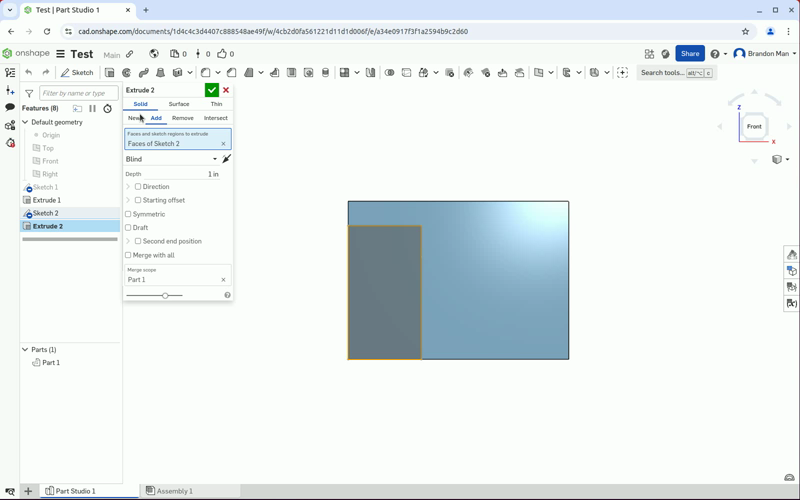
mouse_move(137, 120)
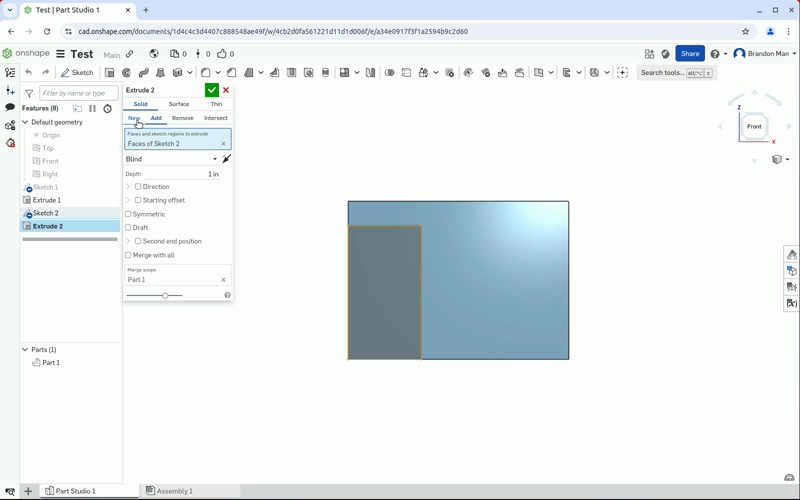
click(137, 120)
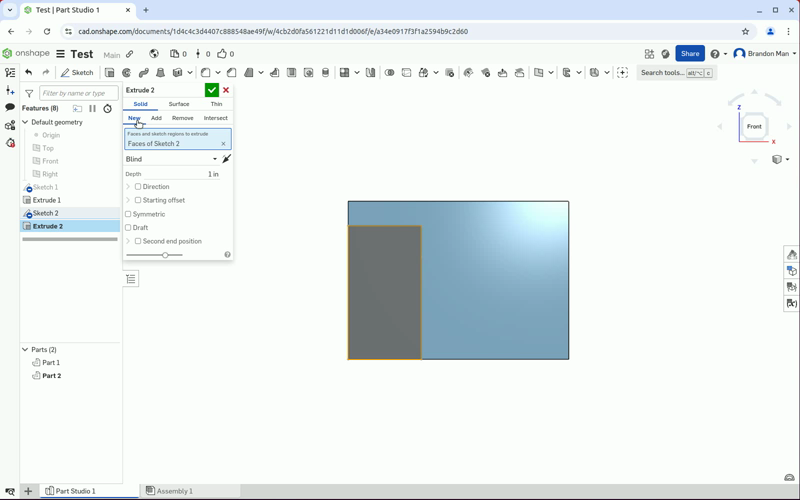
key(tab, 4)
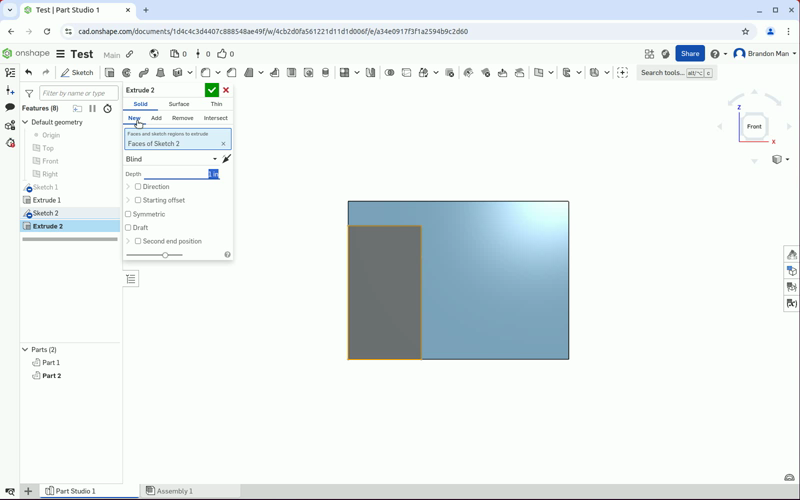
text(8.666)
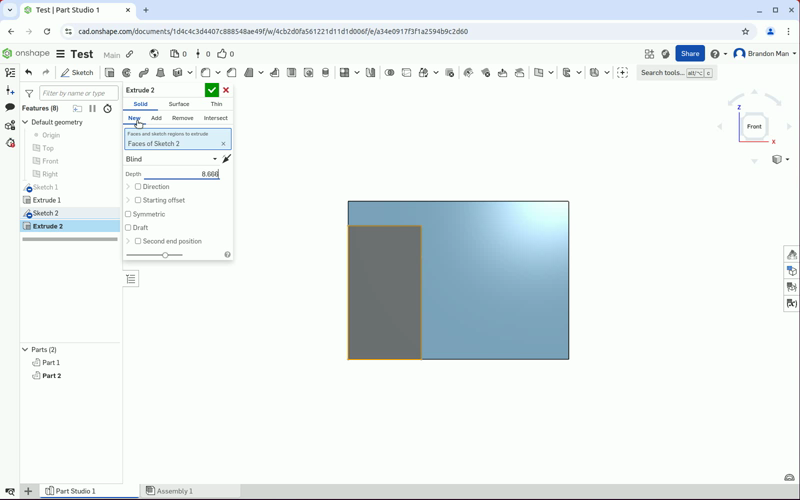
key(enter)
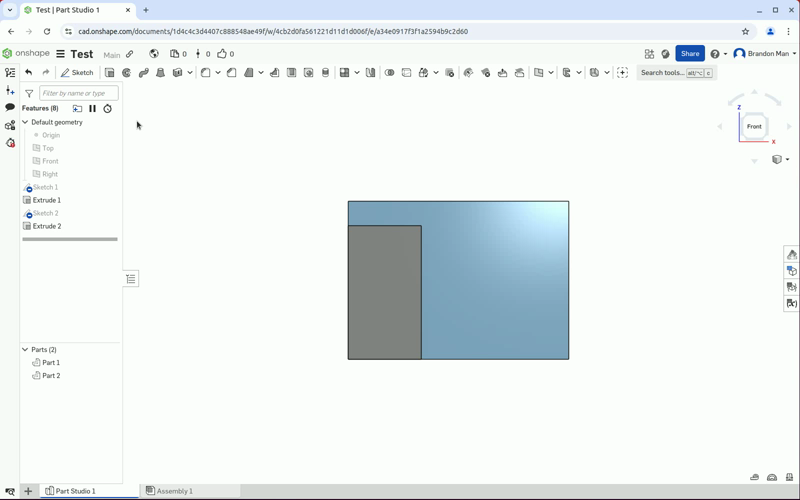
key(shift+h)
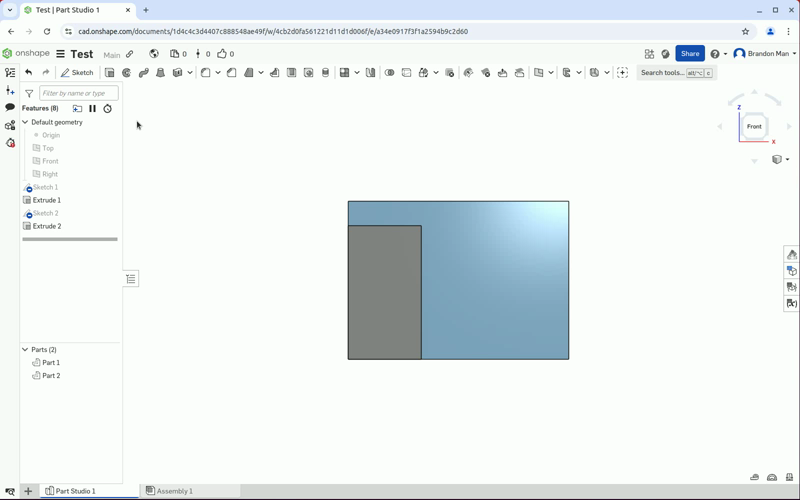
key(shift+h)
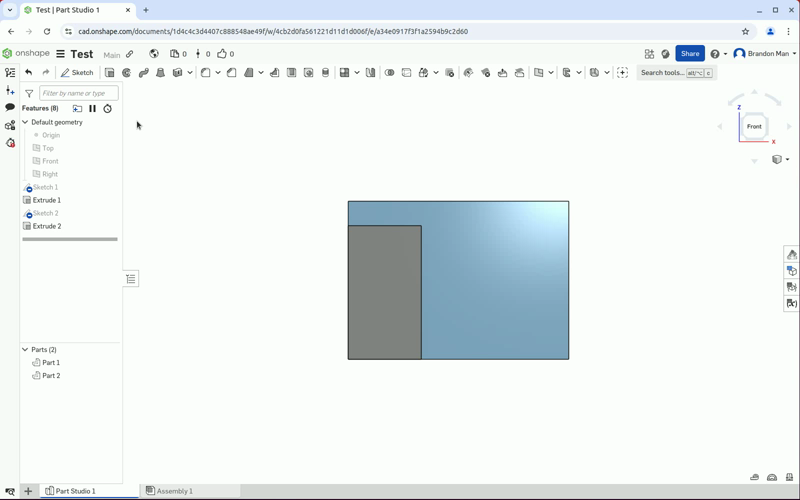
mouse_move(73, 189)
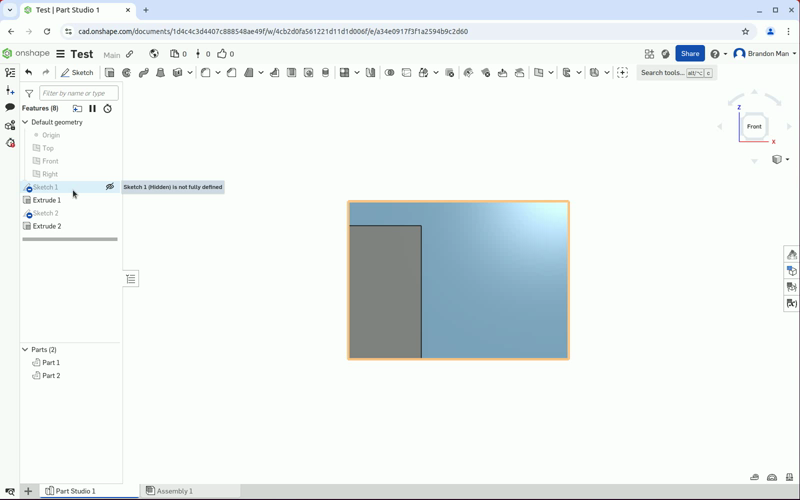
click(73, 189)
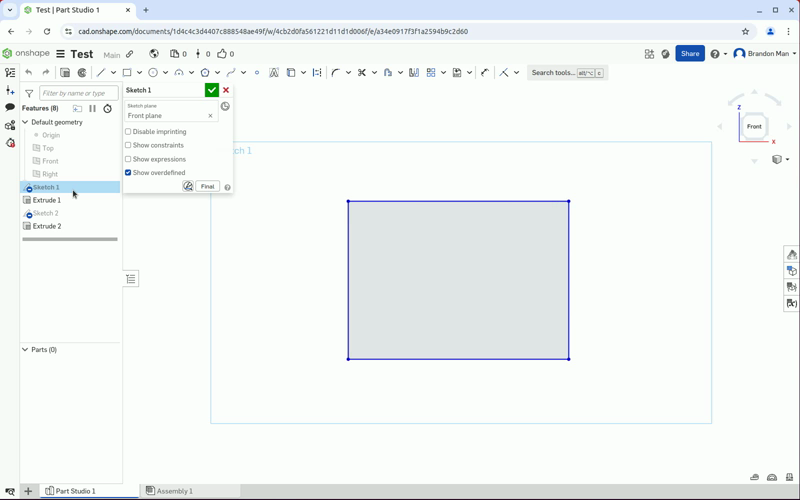
mouse_move(229, 92)
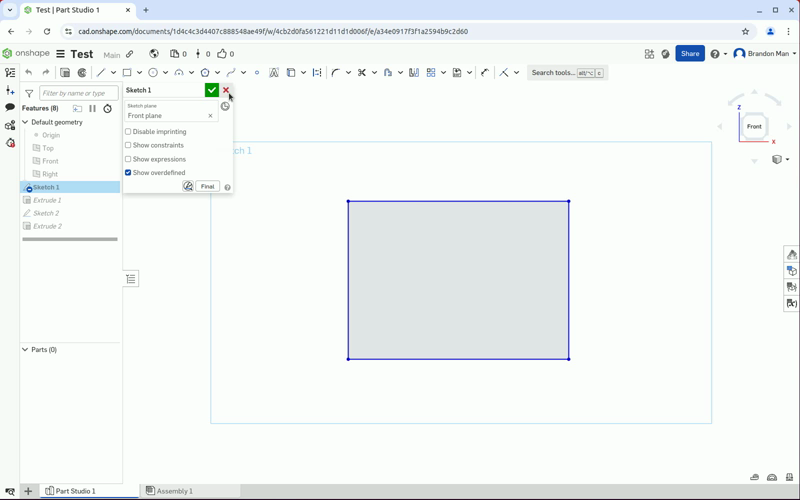
click(229, 92)
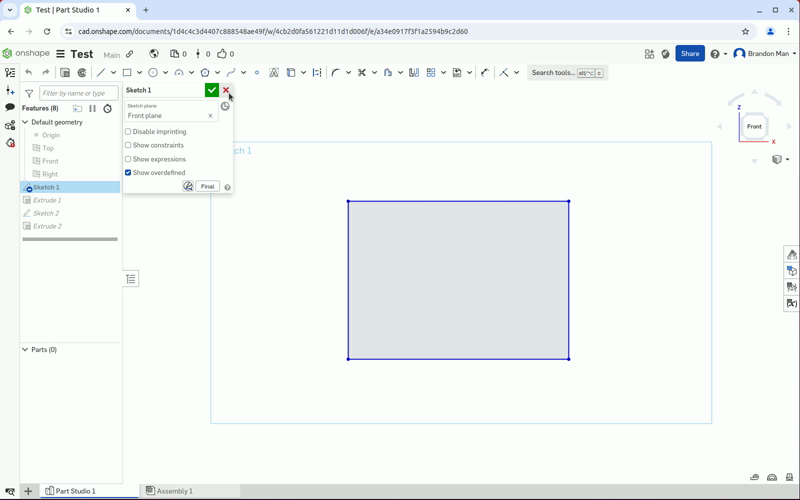
key(shift+s)
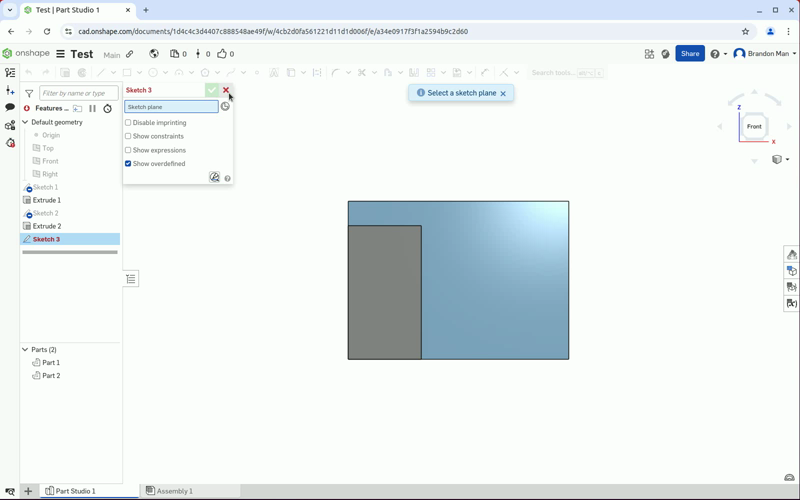
mouse_move(73, 163)
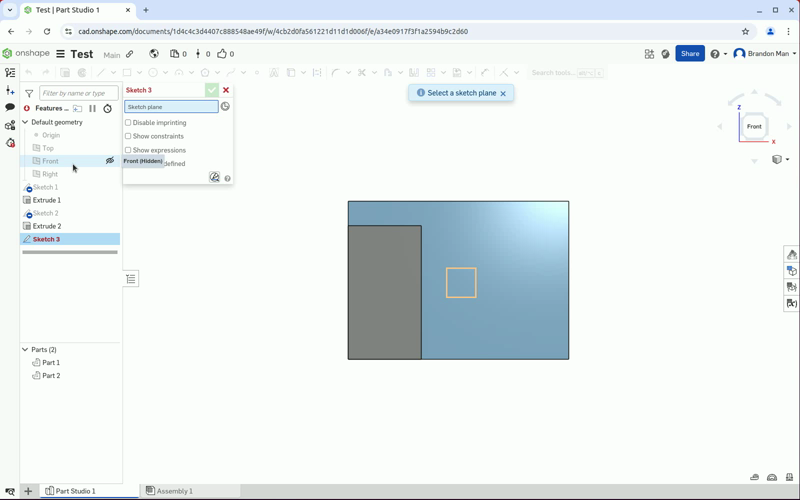
click(73, 163)
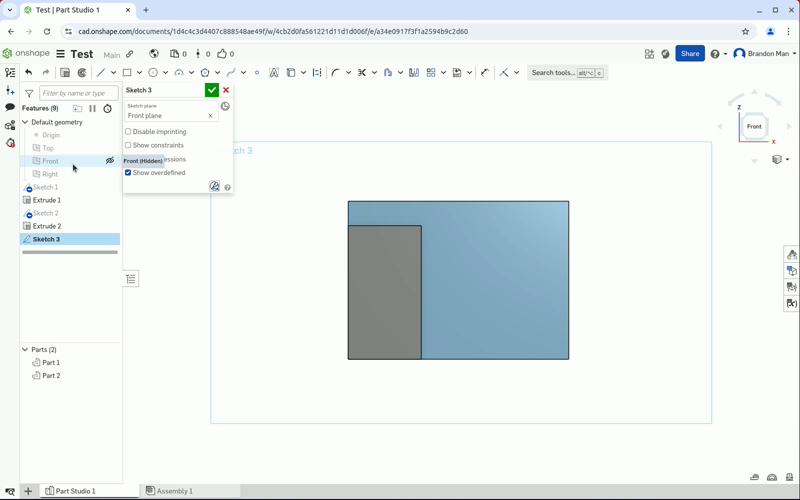
mouse_move(73, 352)
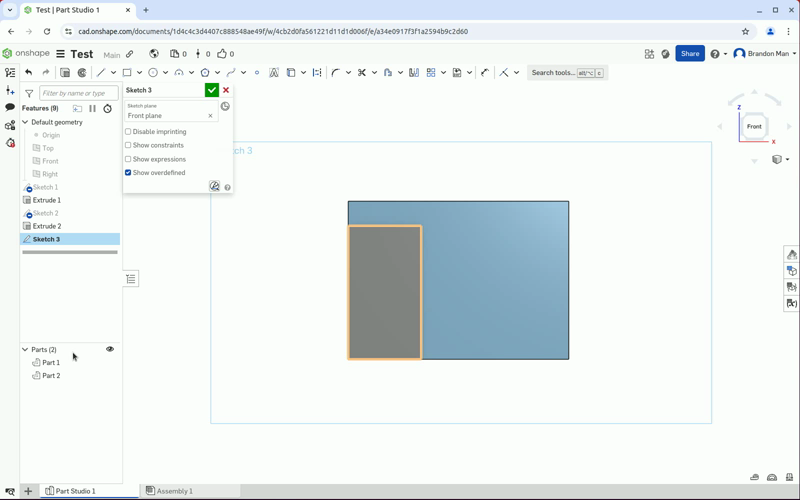
key(y)
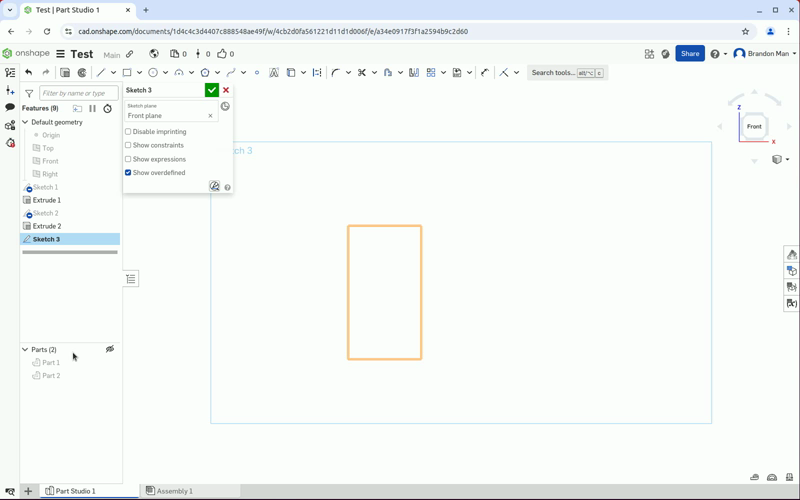
key(l)
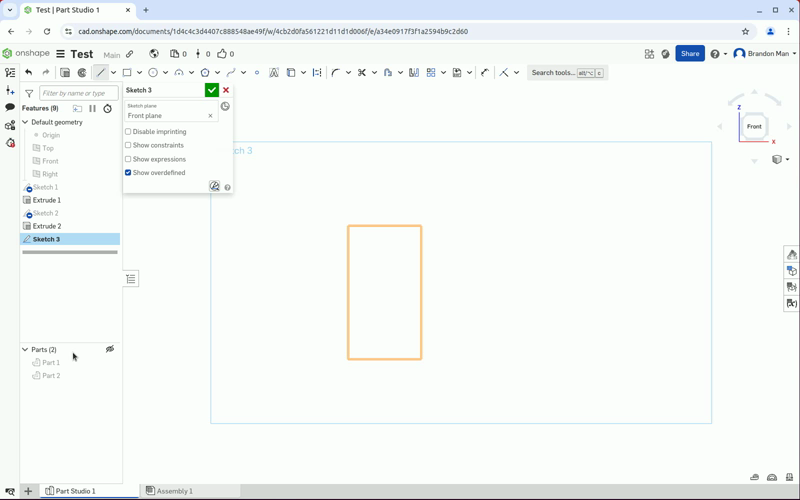
key_down(shift)
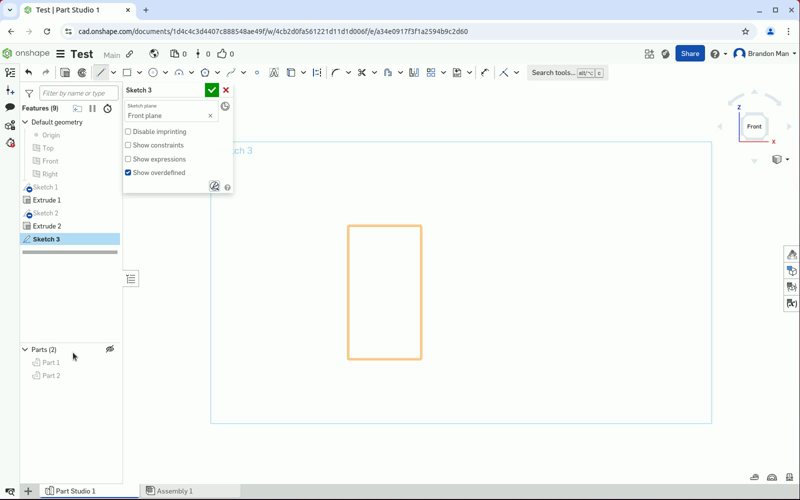
mouse_move(499, 359)
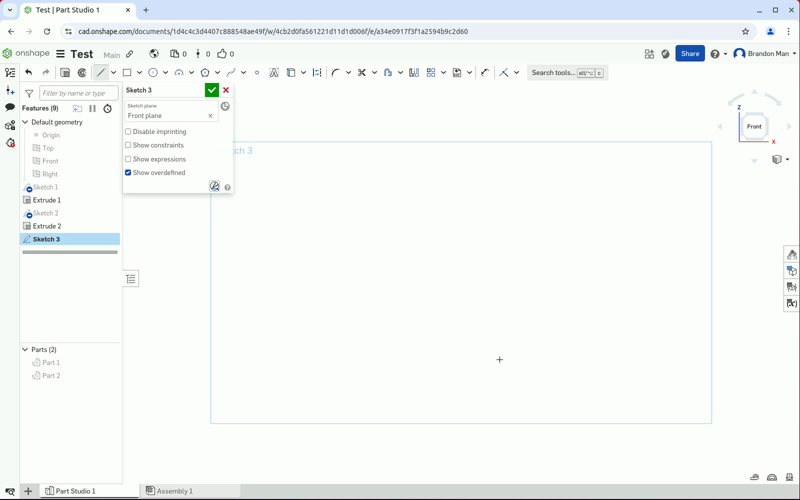
click(499, 359)
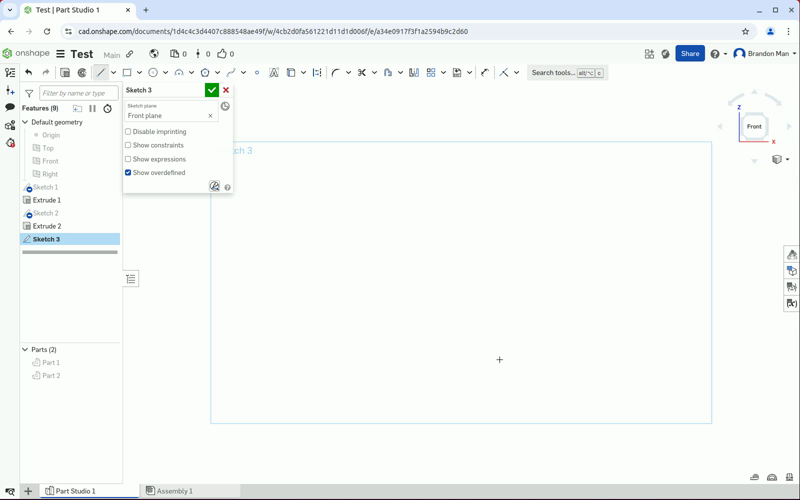
key_up(shift)
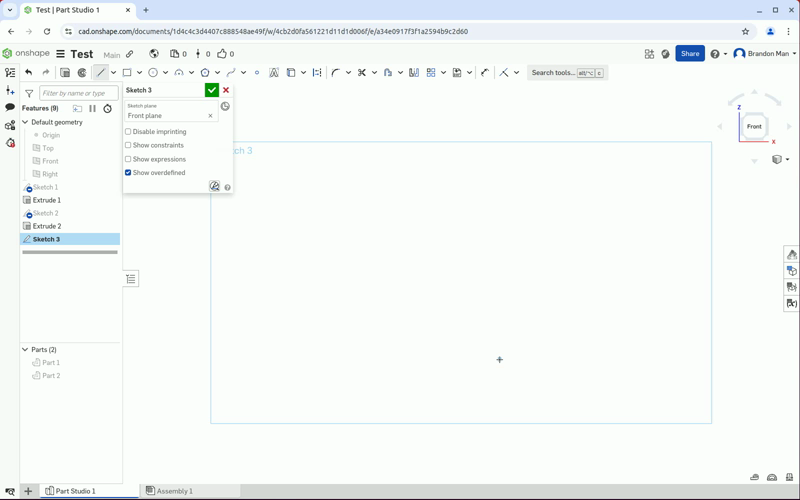
key_down(shift)
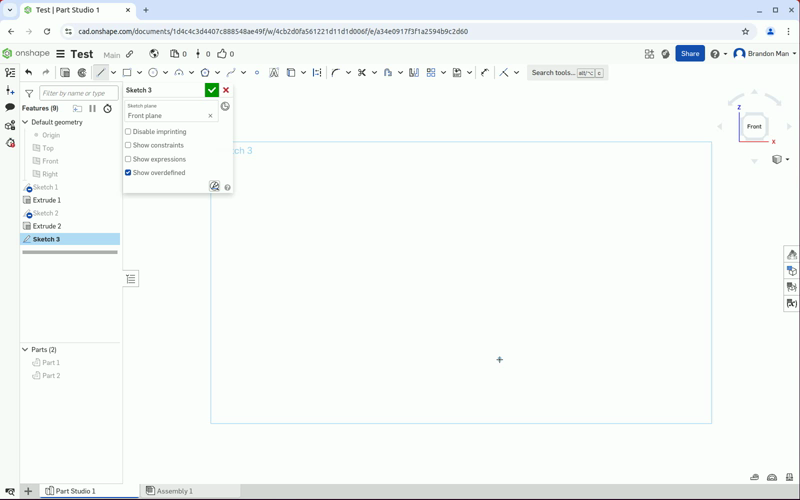
mouse_move(569, 359)
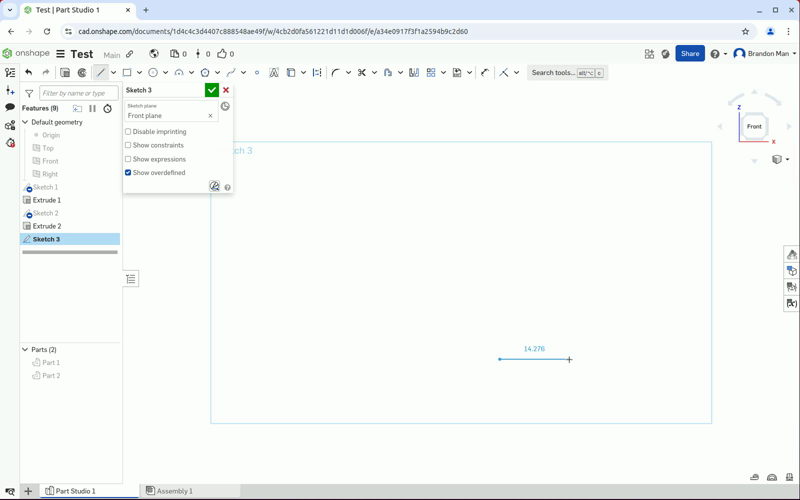
click(569, 359)
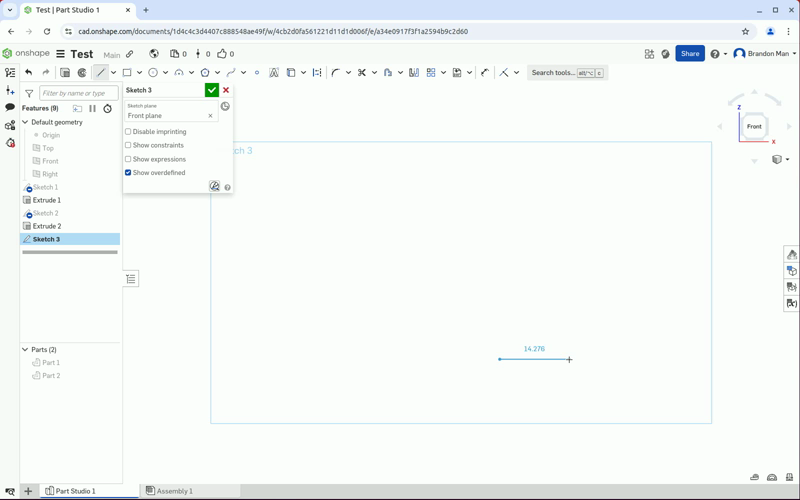
key_up(shift)
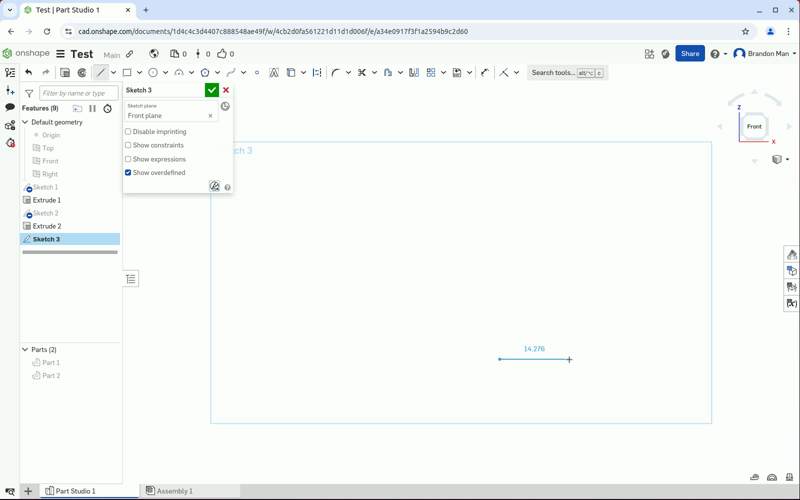
key_down(shift)
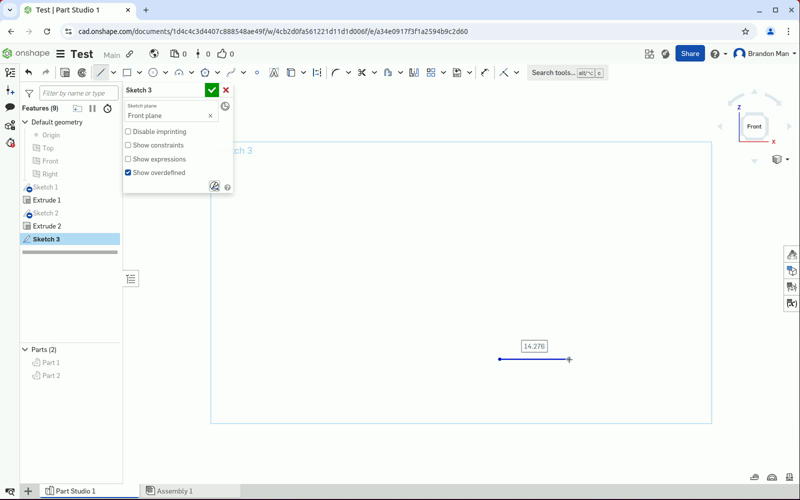
mouse_move(569, 270)
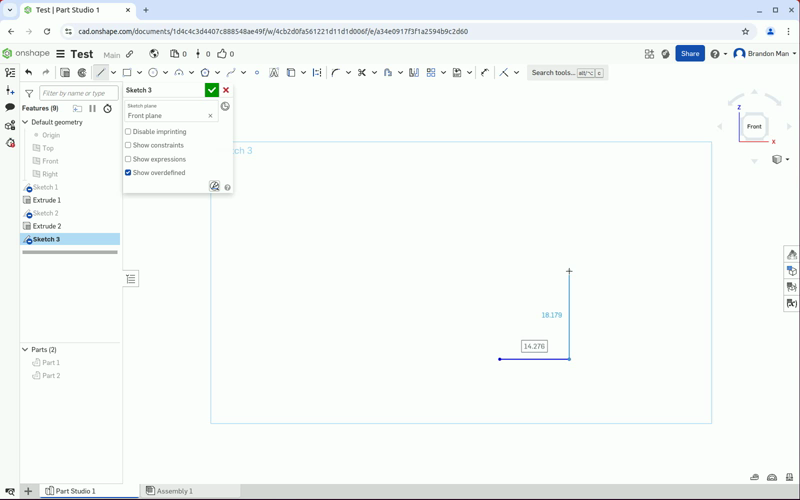
click(569, 270)
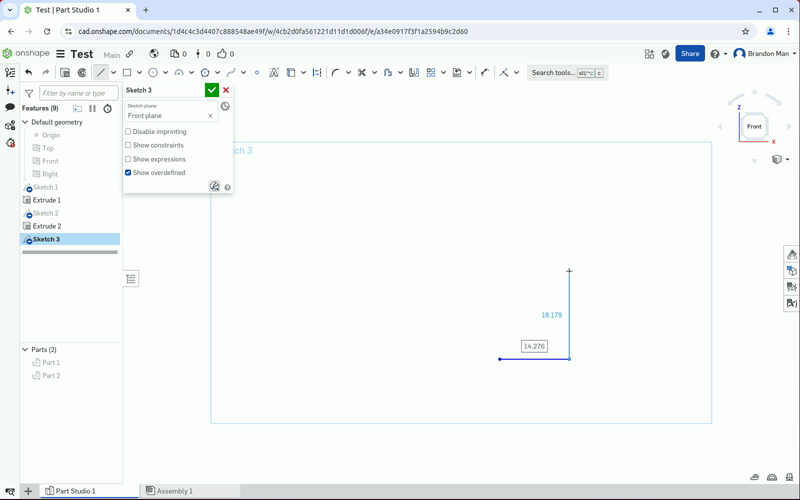
key_up(shift)
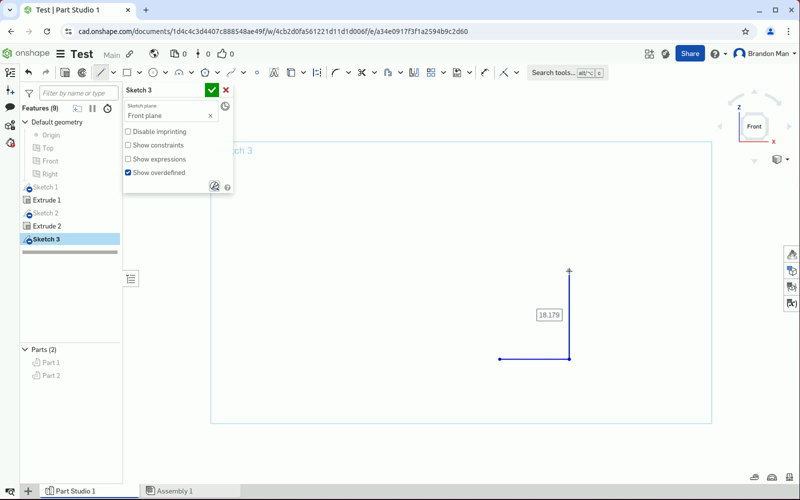
key_down(shift)
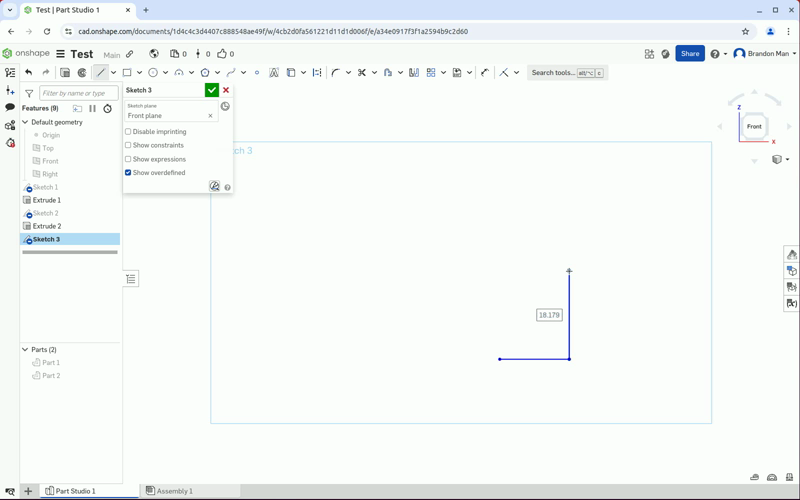
mouse_move(499, 270)
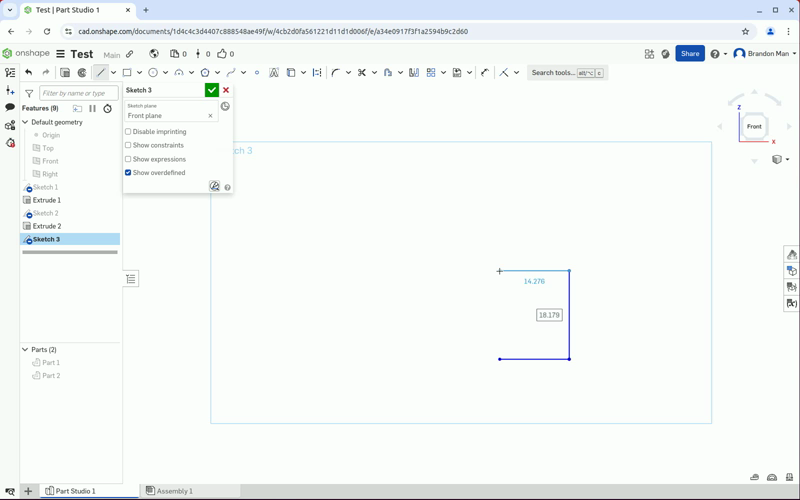
click(499, 270)
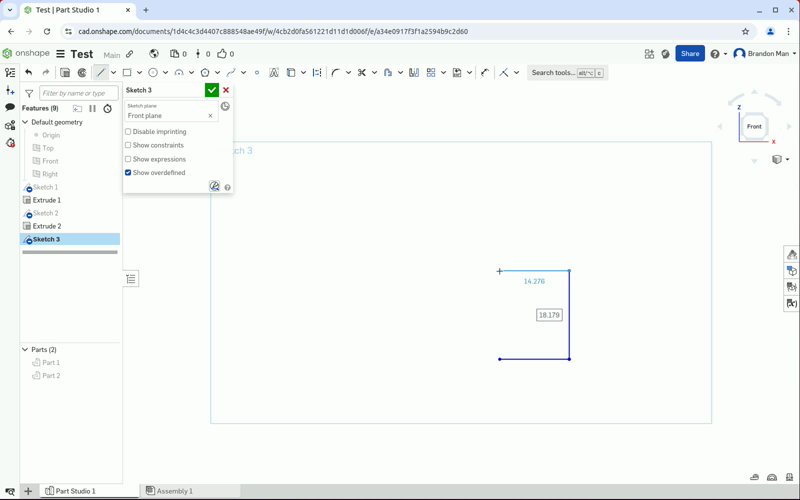
key_up(shift)
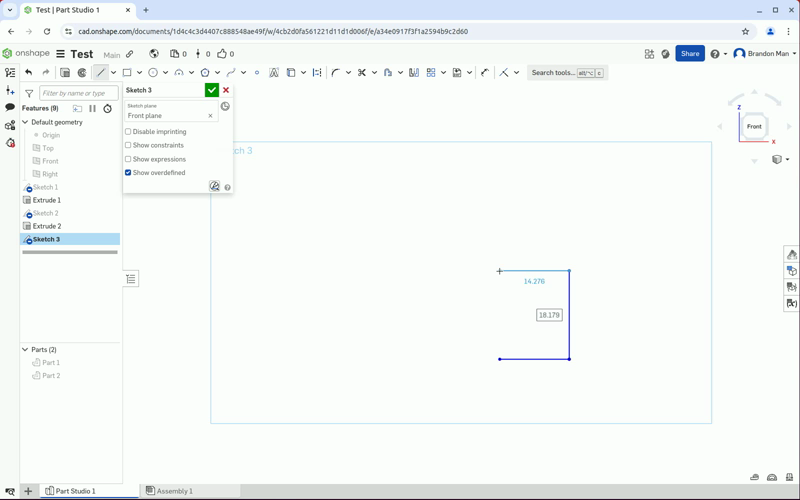
key_down(shift)
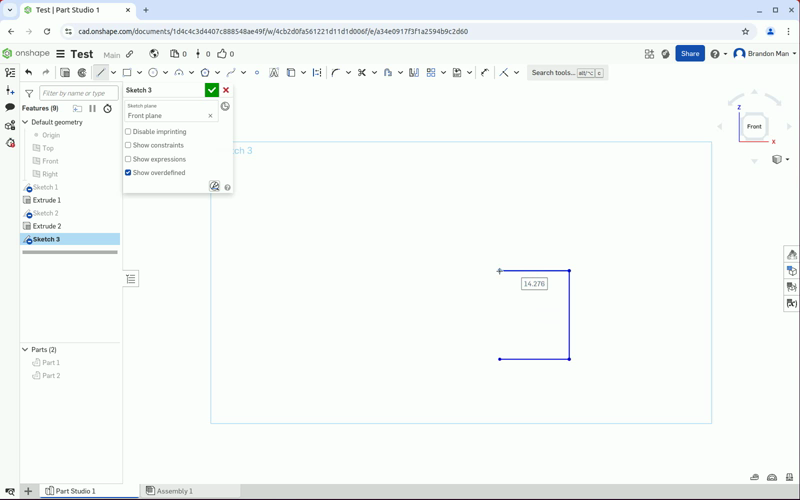
mouse_move(499, 359)
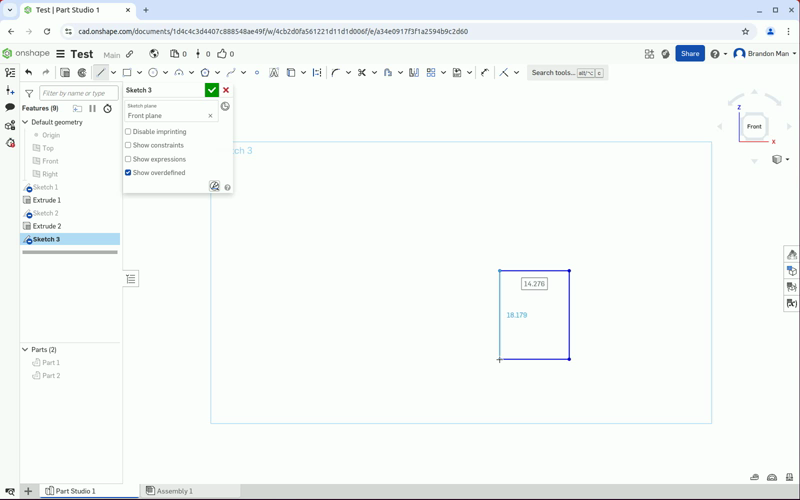
key_up(shift)
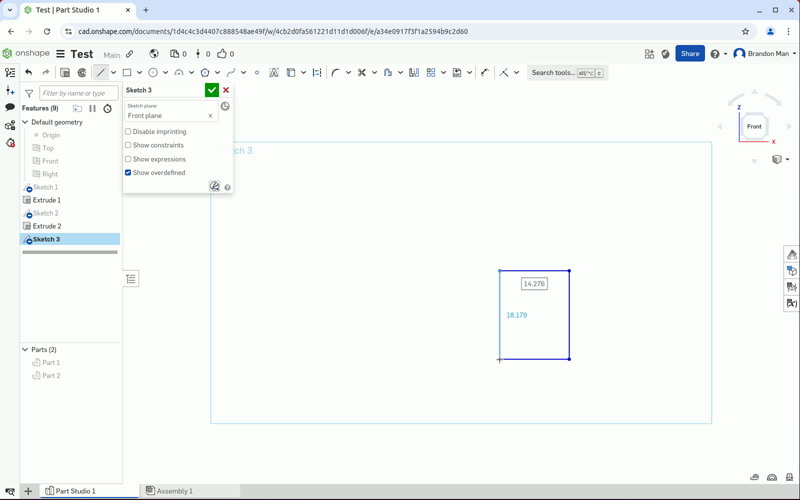
click(499, 359)
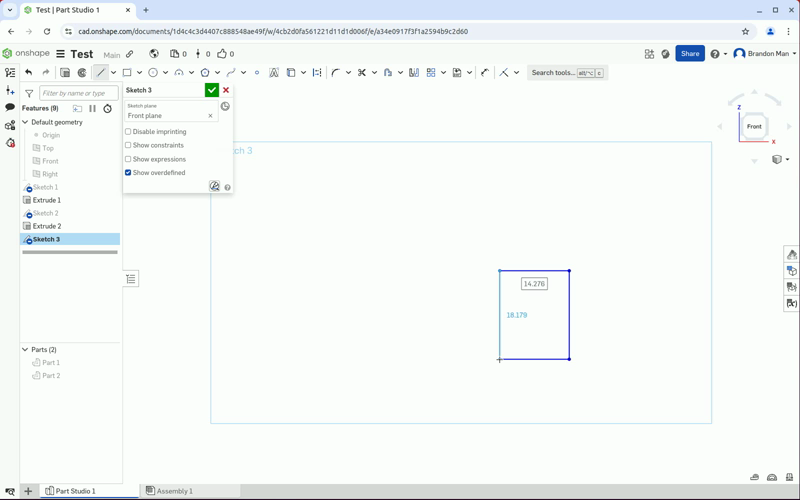
key(esc)
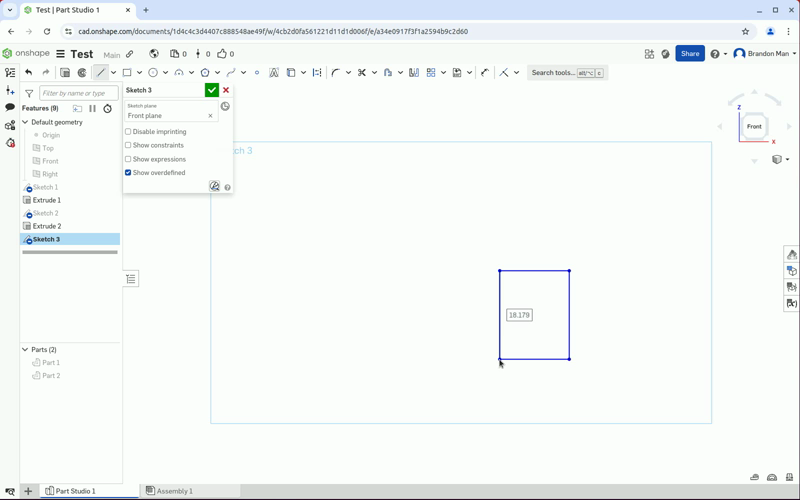
mouse_move(541, 334)
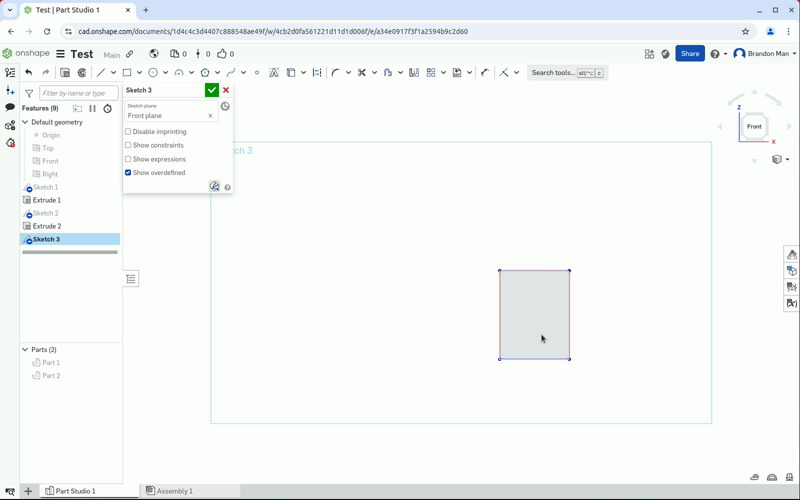
click(541, 334)
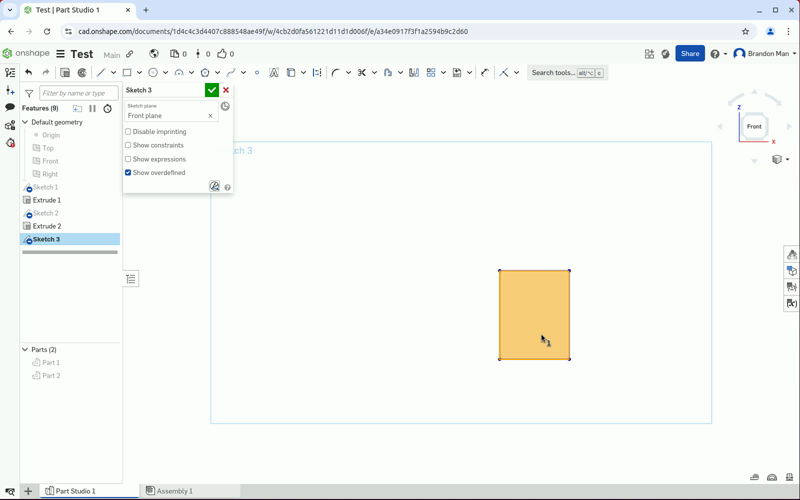
mouse_move(73, 352)
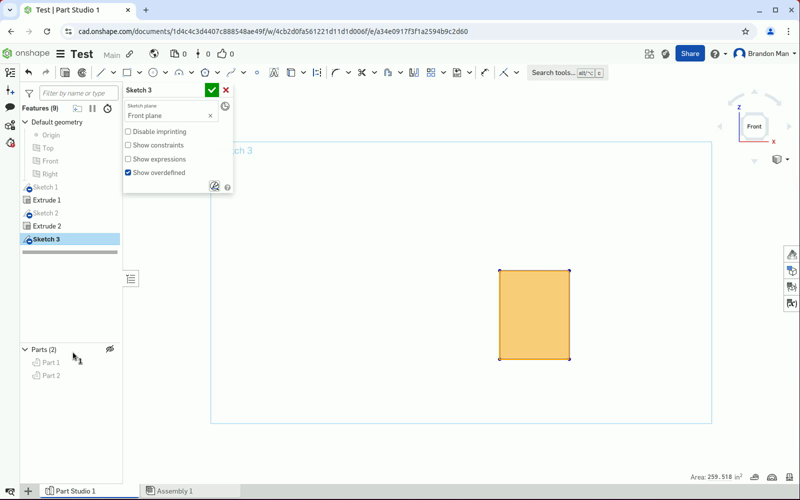
key(shift+y)
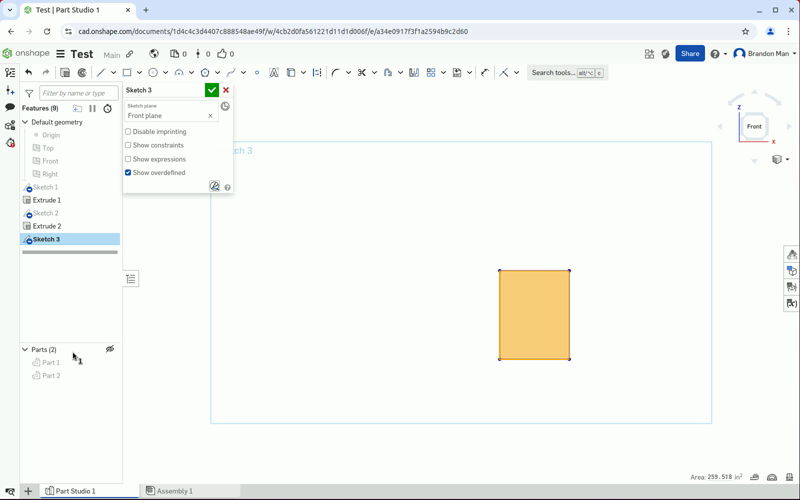
key(shift+e)
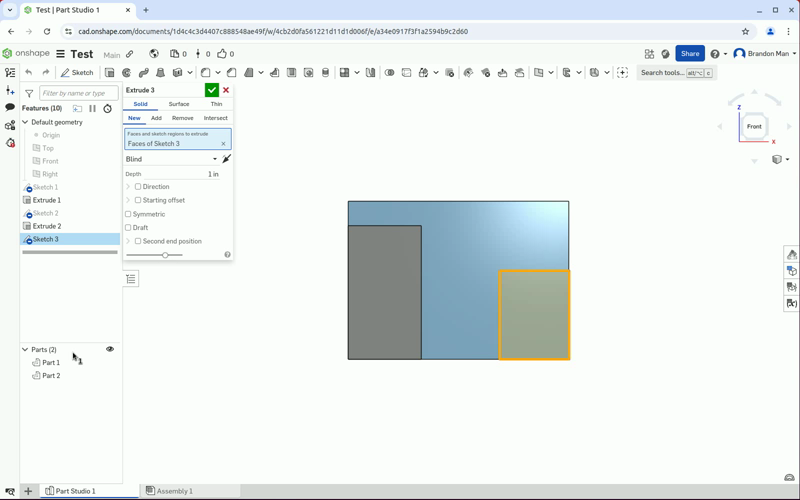
mouse_move(143, 106)
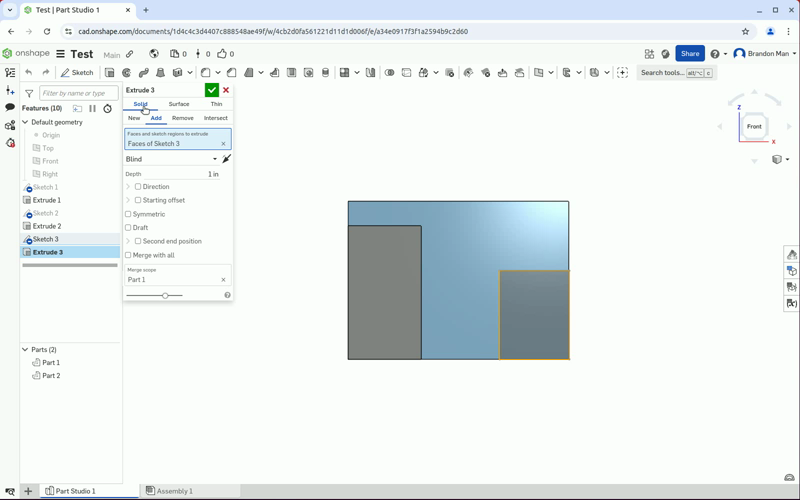
click(143, 106)
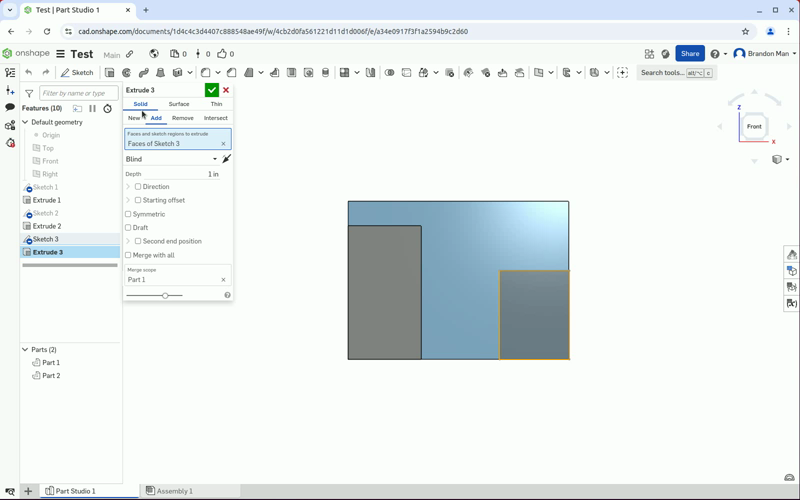
mouse_move(137, 120)
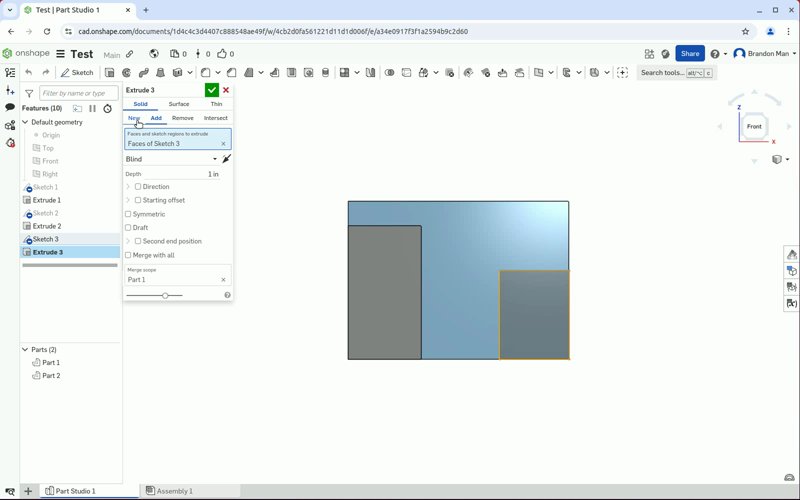
click(137, 120)
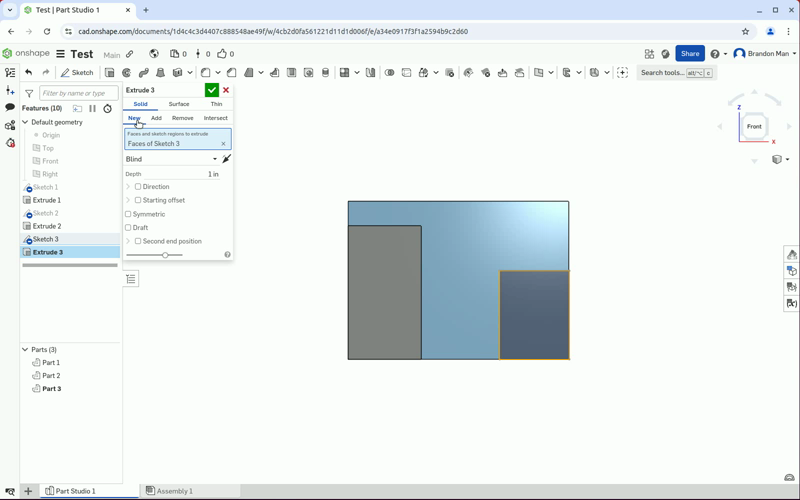
key(tab, 4)
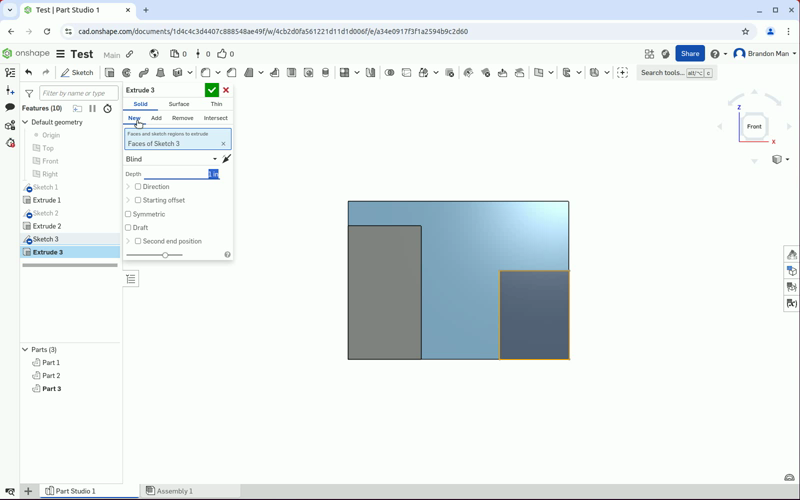
text(8.666)
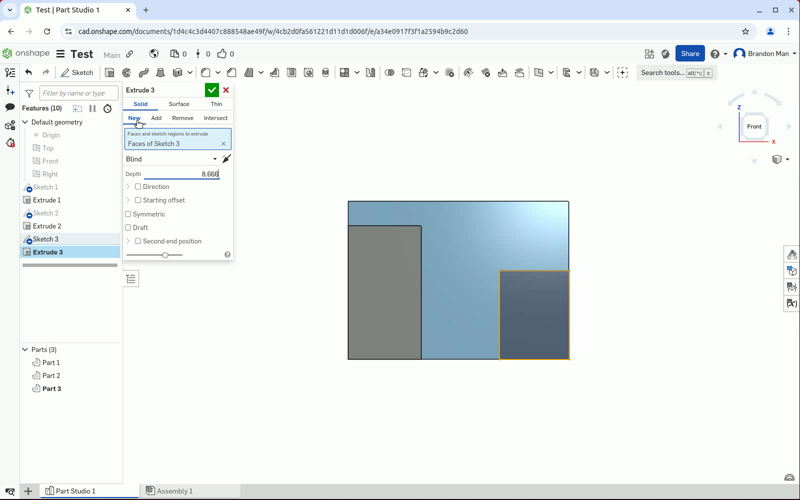
key(enter)
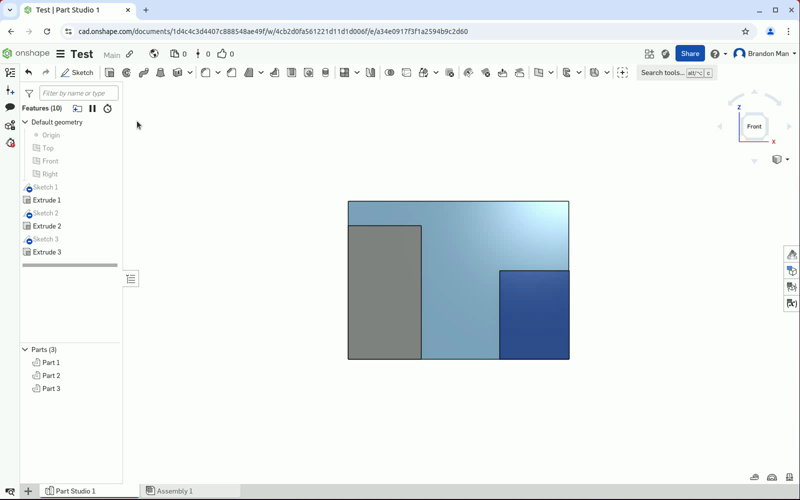
key(shift+h)
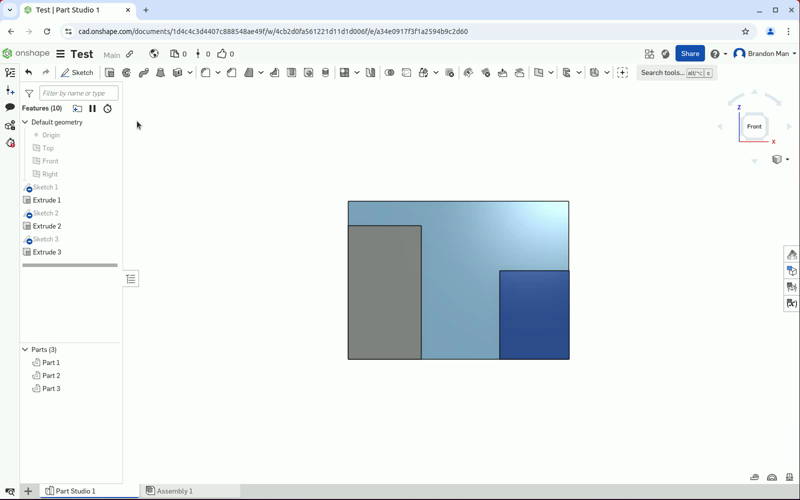
key(shift+h)
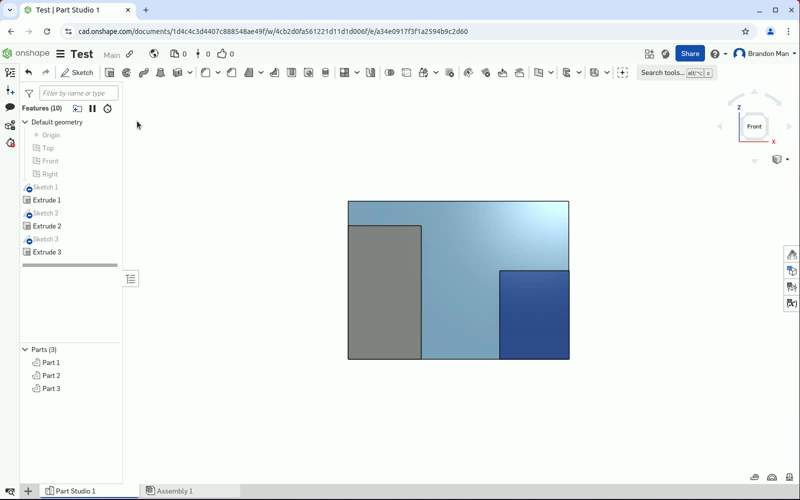
mouse_move(73, 189)
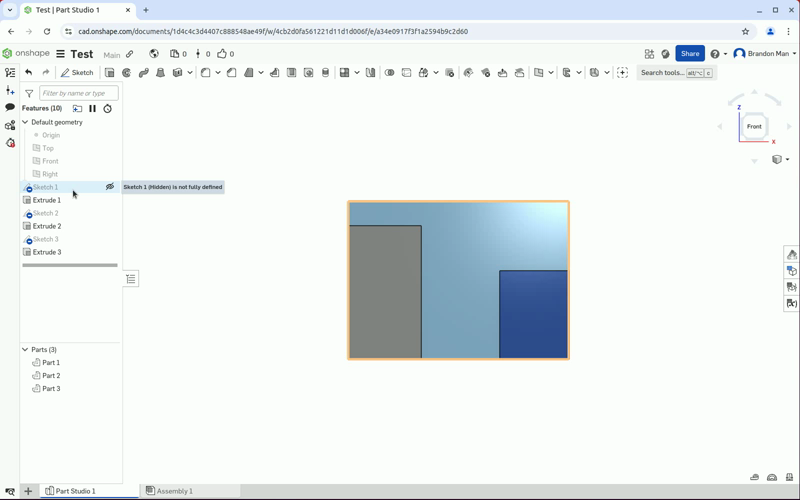
click(73, 189)
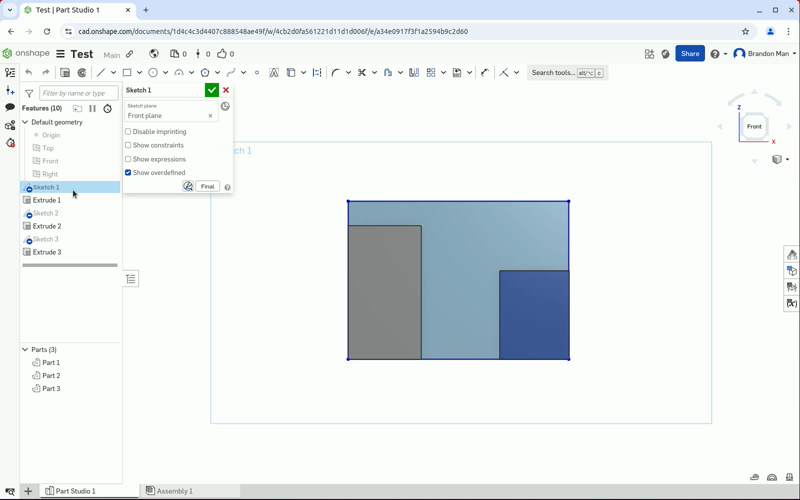
mouse_move(229, 92)
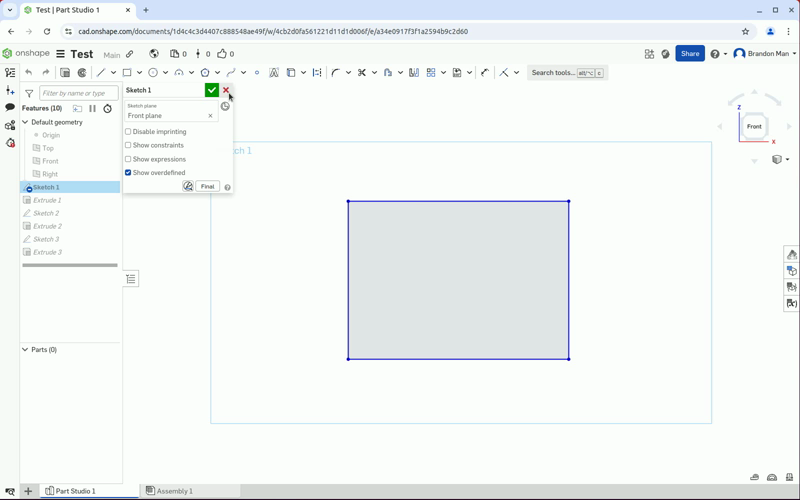
click(229, 92)
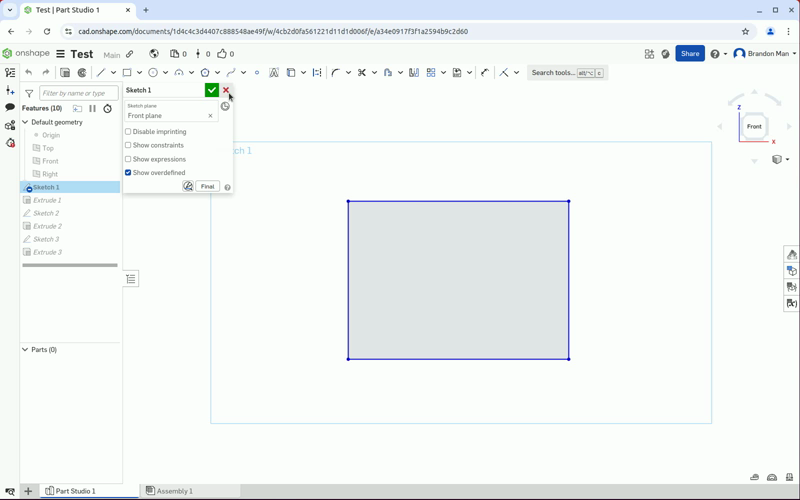
key(shift+s)
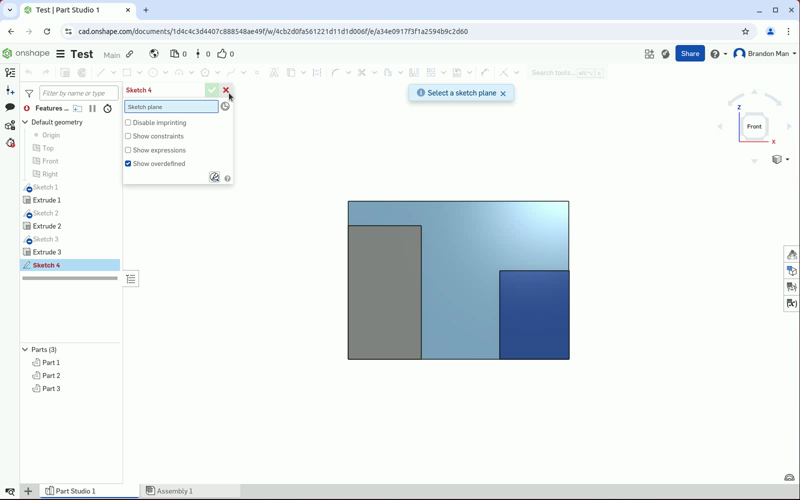
mouse_move(73, 163)
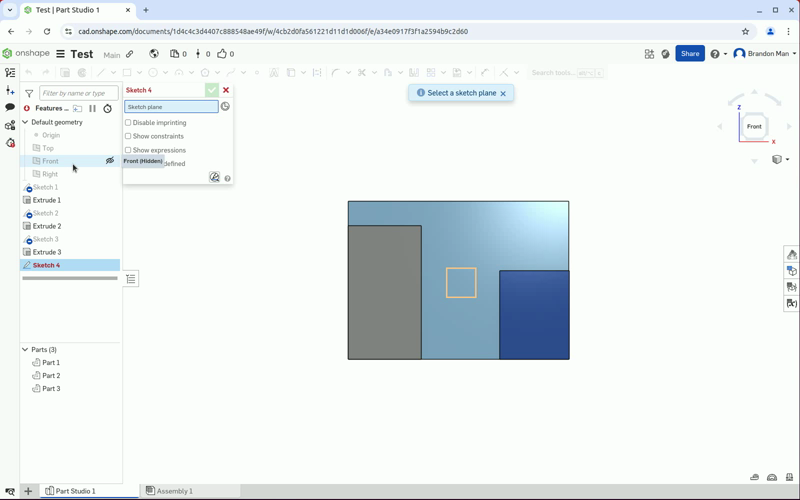
click(73, 163)
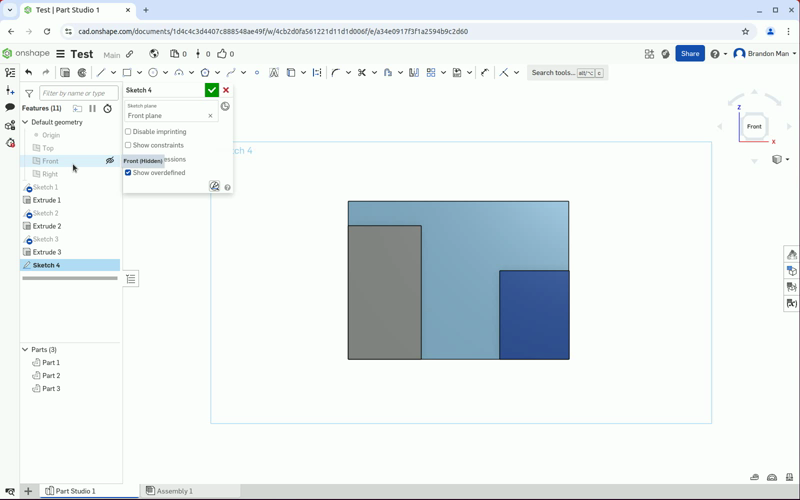
mouse_move(73, 352)
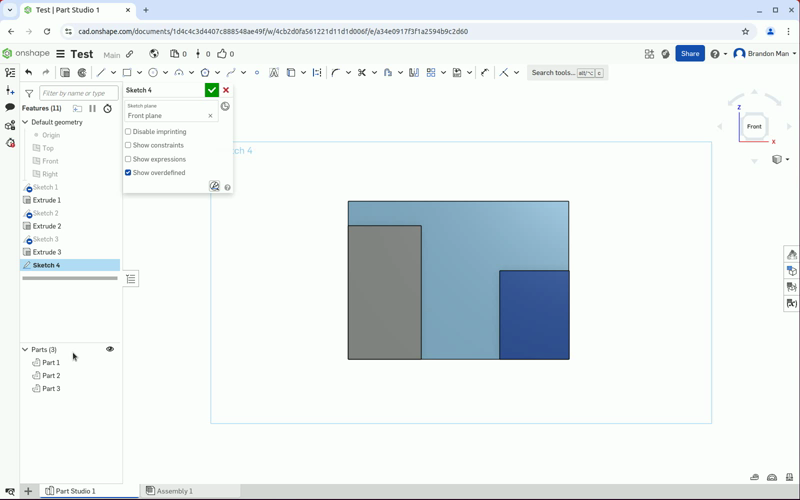
key(y)
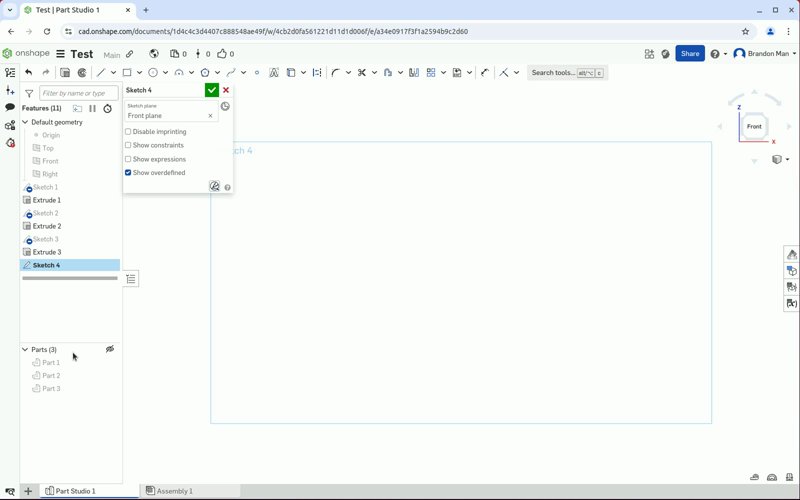
key(l)
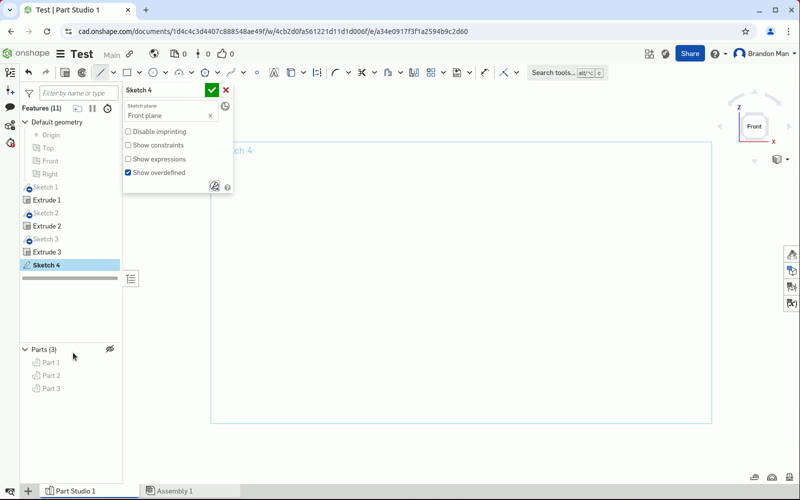
key_down(shift)
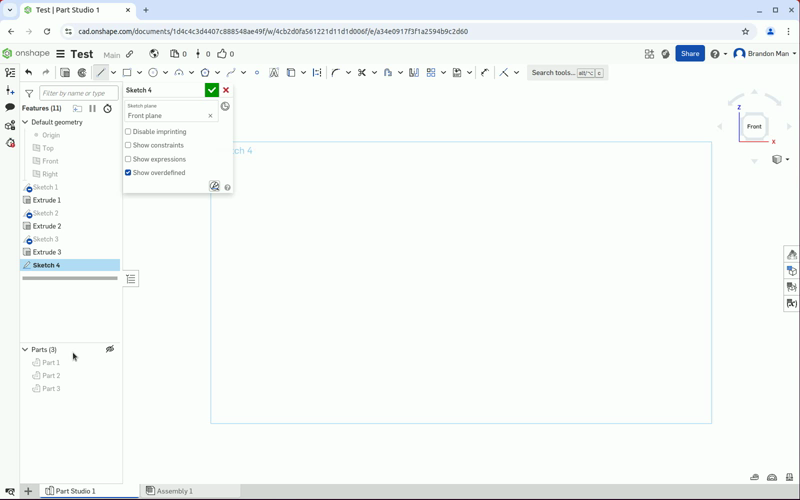
mouse_move(420, 359)
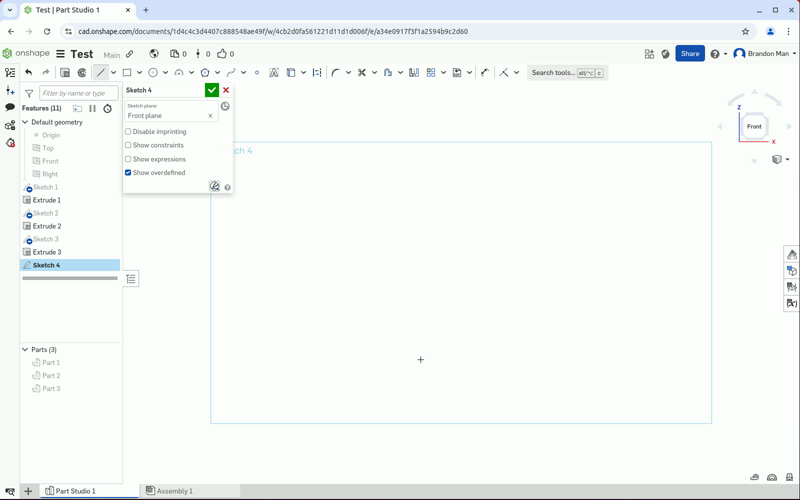
click(420, 359)
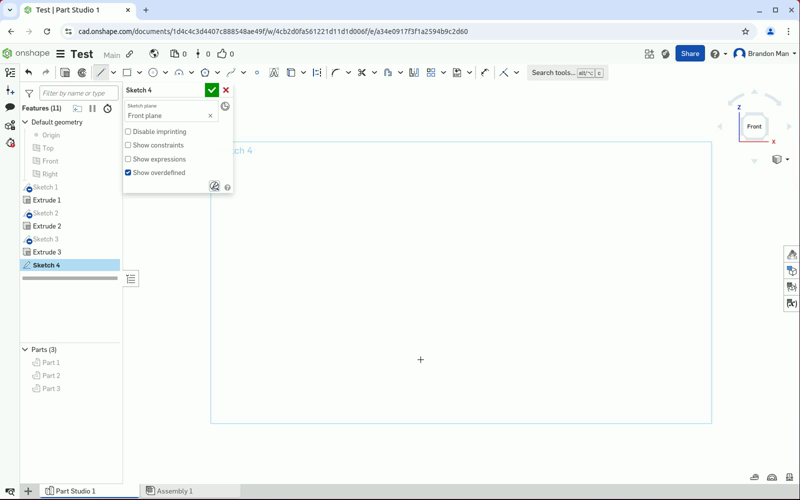
key_up(shift)
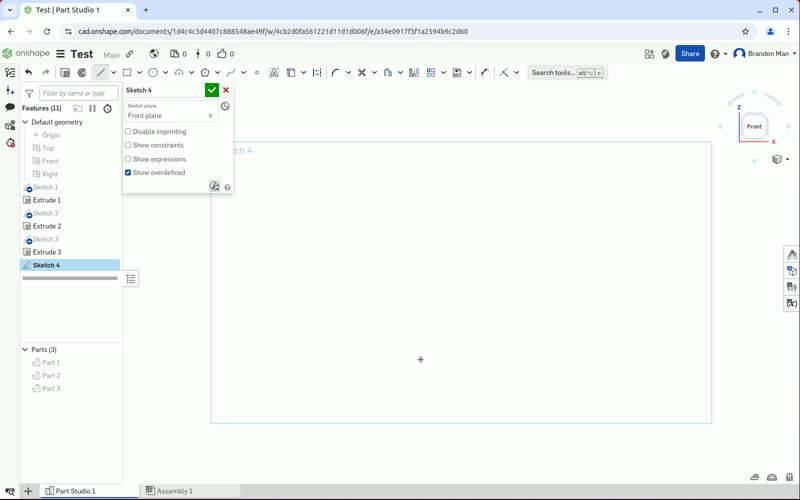
key_down(shift)
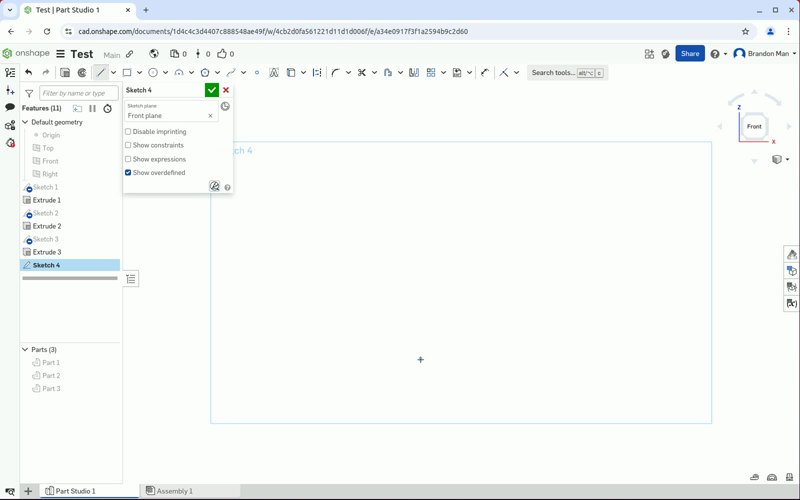
mouse_move(498, 359)
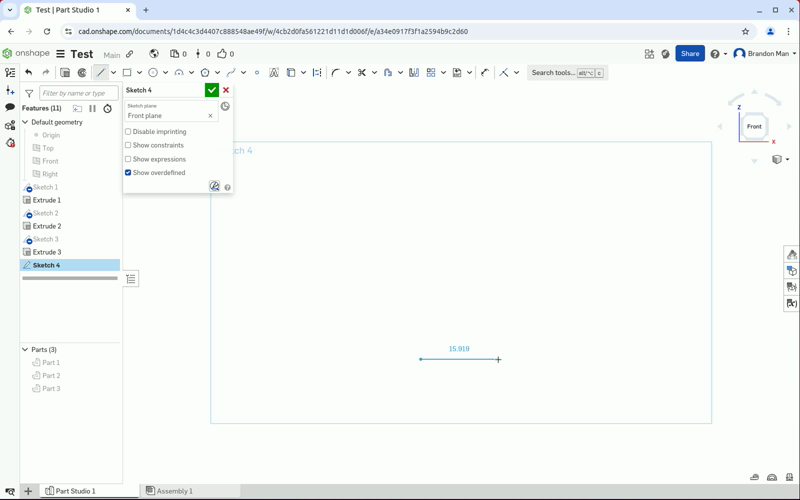
click(498, 359)
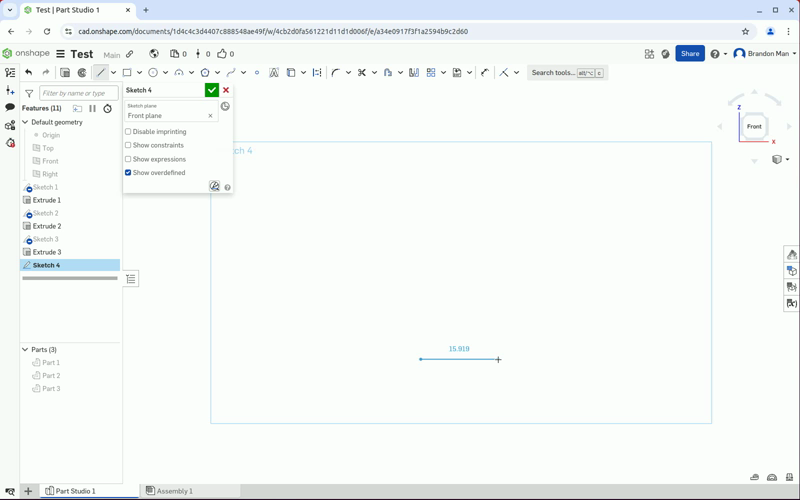
key_up(shift)
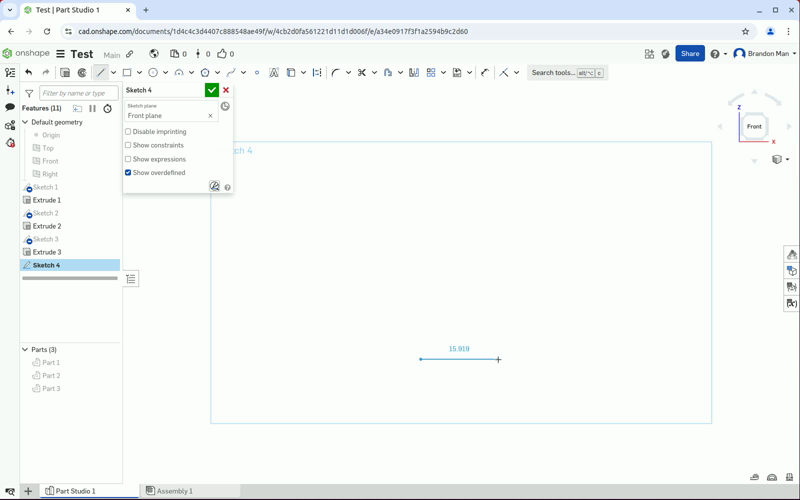
key_down(shift)
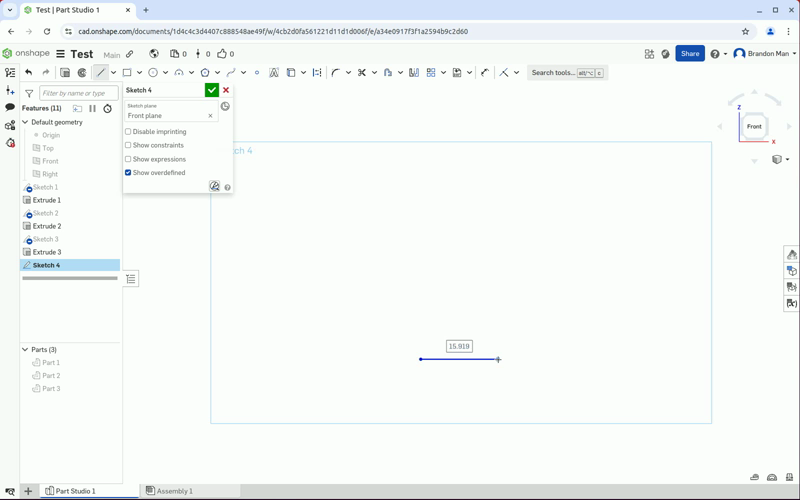
mouse_move(498, 270)
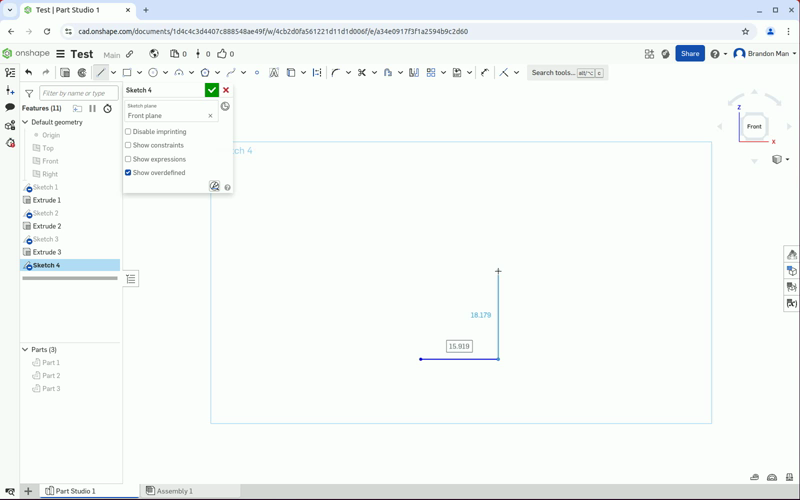
click(498, 270)
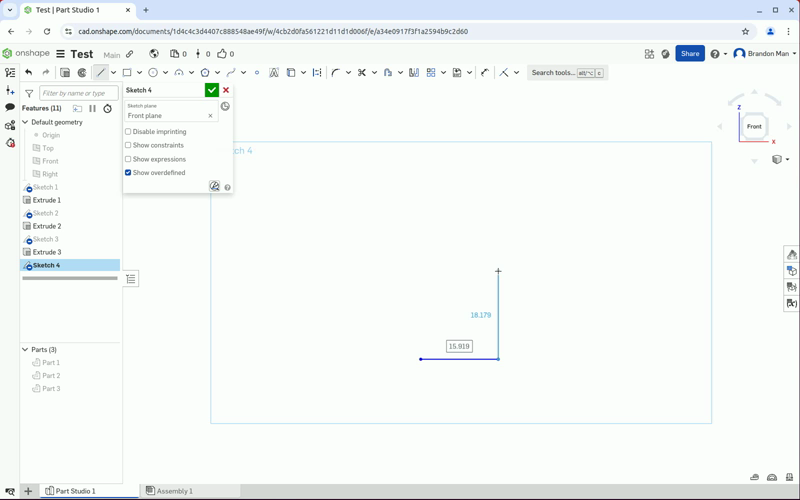
key_up(shift)
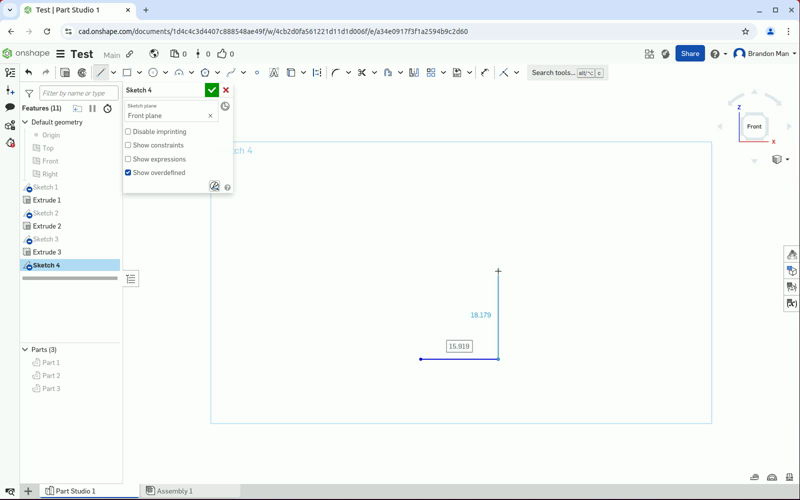
key_down(shift)
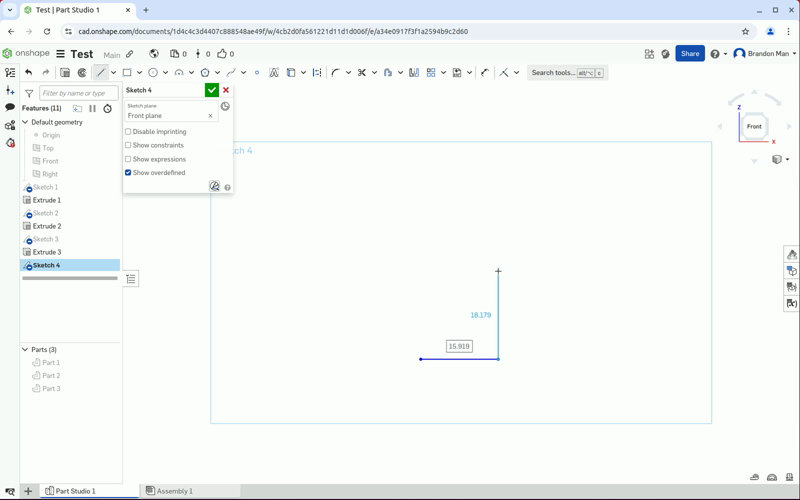
mouse_move(528, 270)
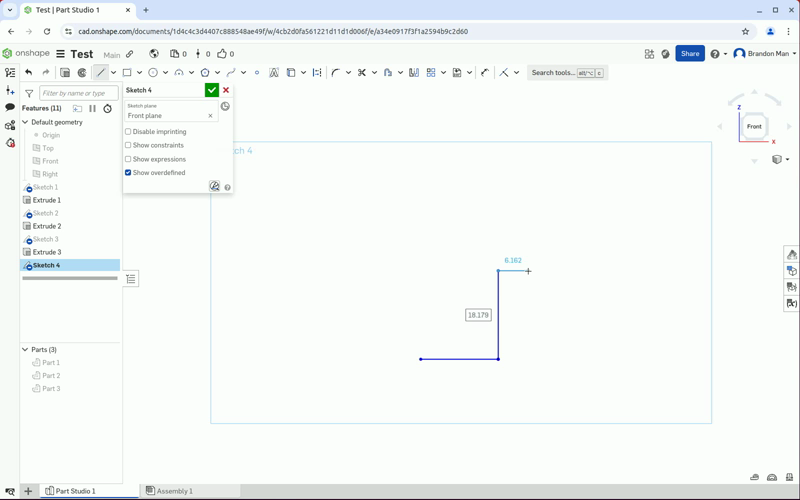
mouse_move(498, 257)
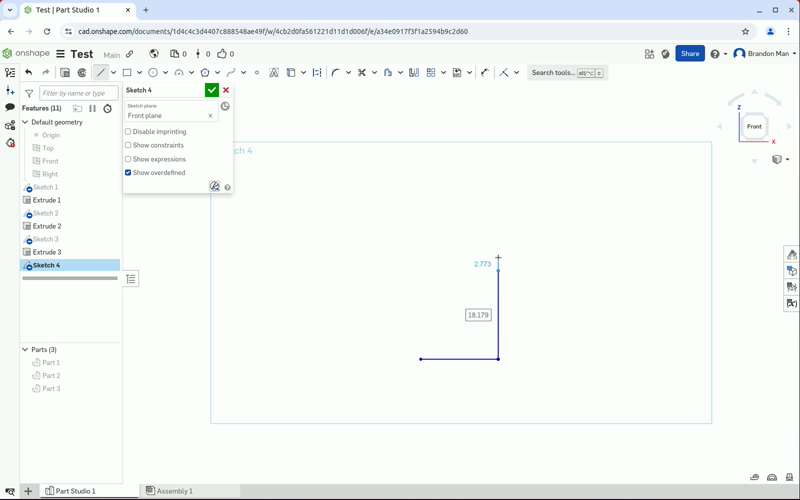
click(498, 257)
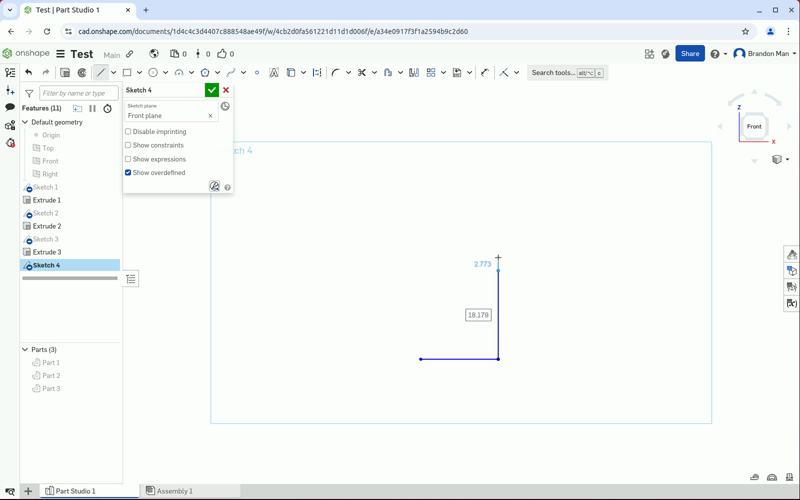
key_up(shift)
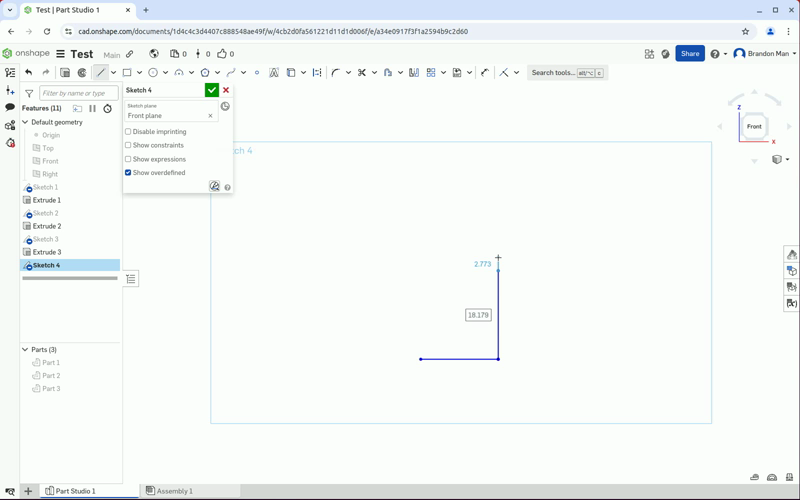
key_down(shift)
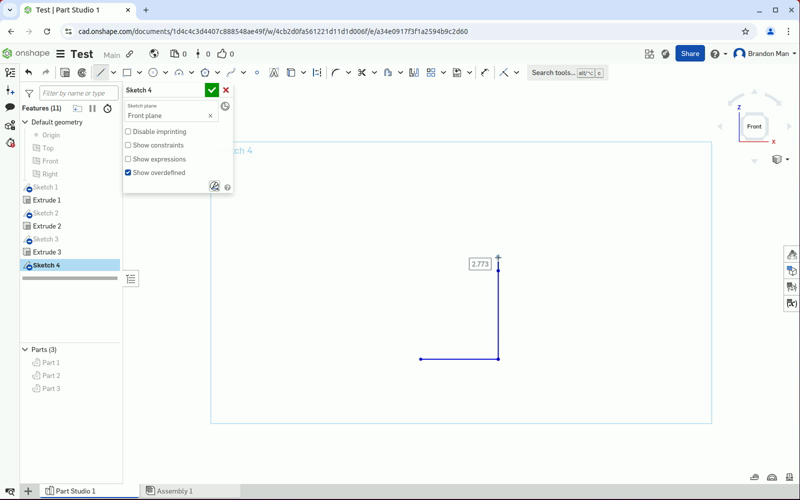
mouse_move(420, 257)
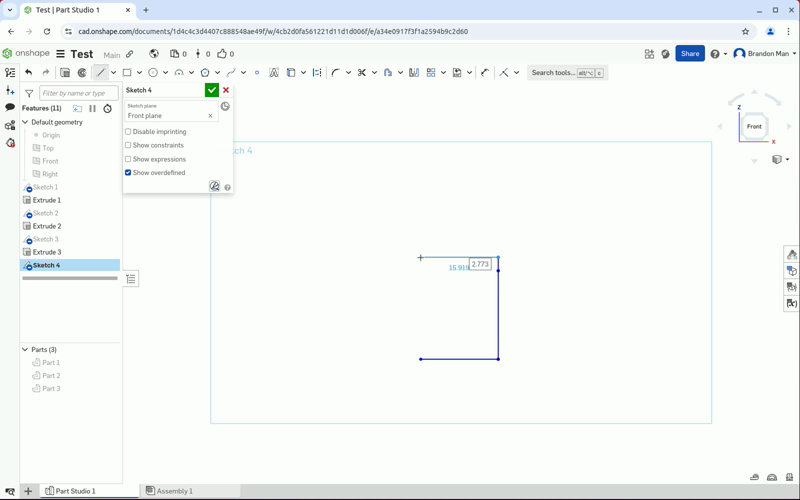
click(420, 257)
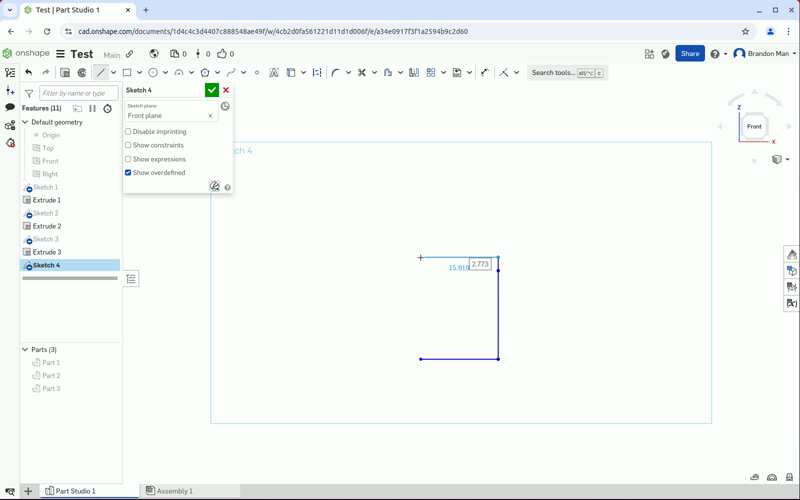
key_up(shift)
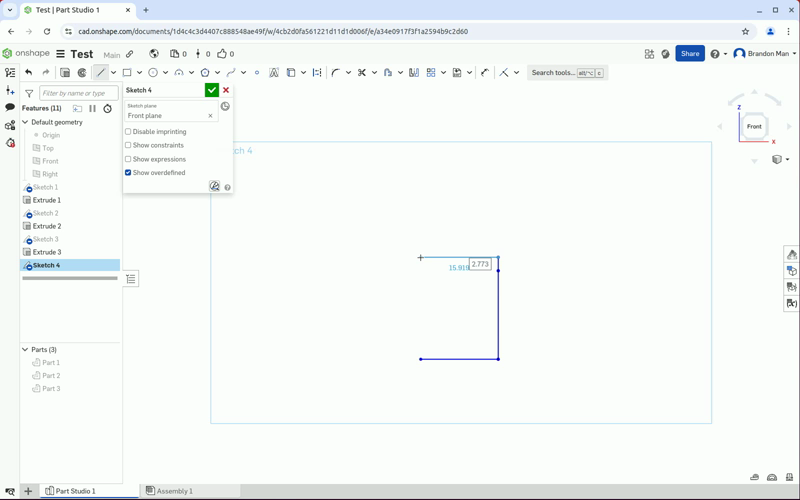
key_down(shift)
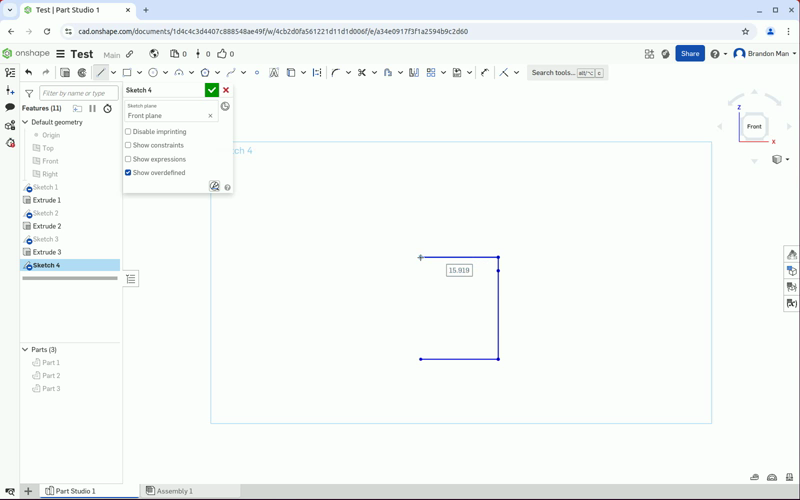
mouse_move(420, 359)
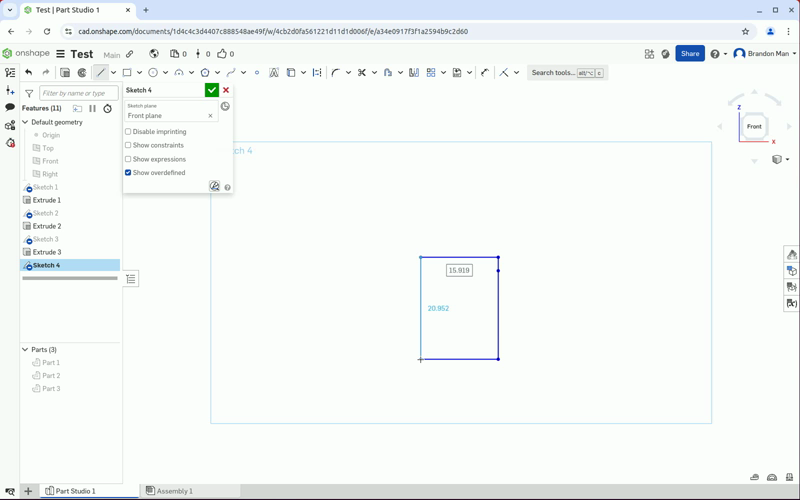
key_up(shift)
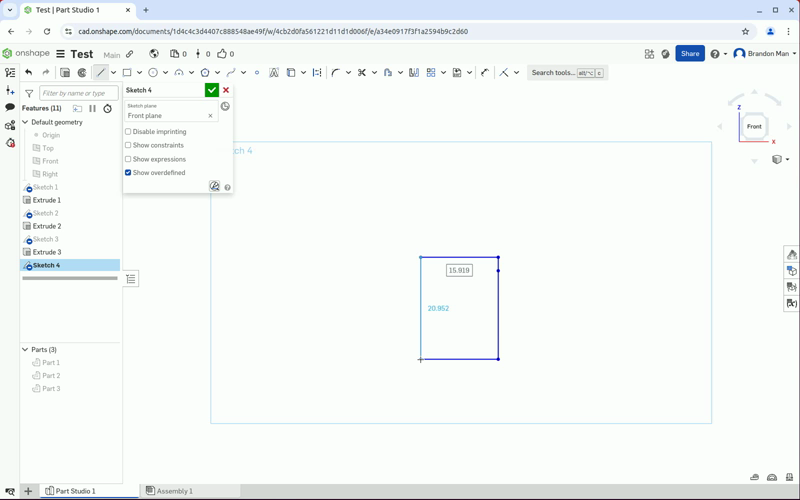
click(420, 359)
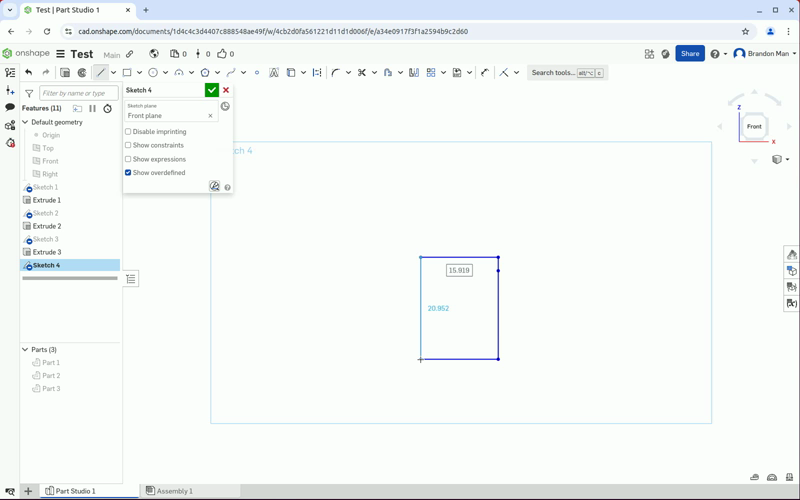
key(esc)
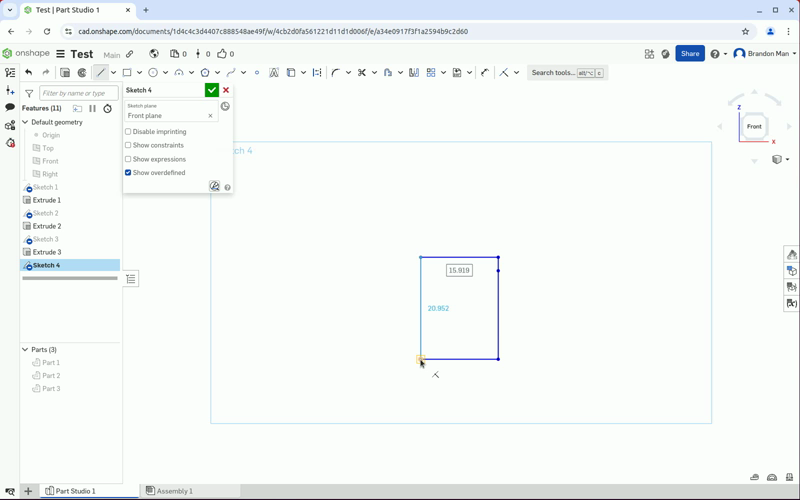
mouse_move(486, 335)
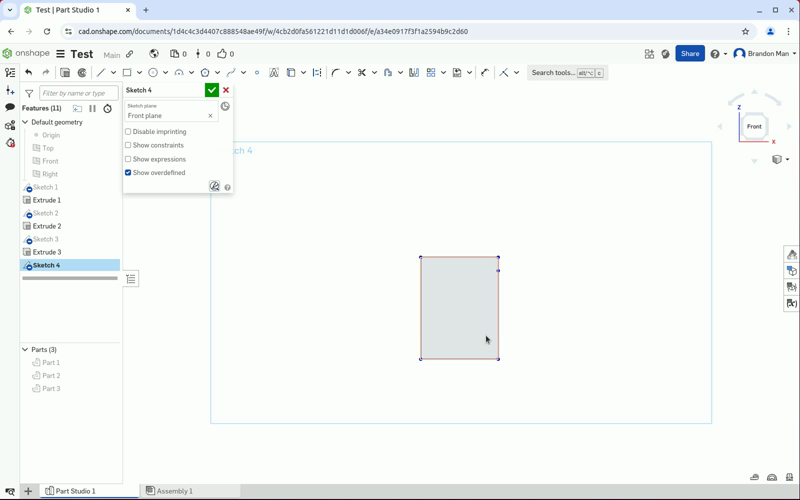
click(486, 335)
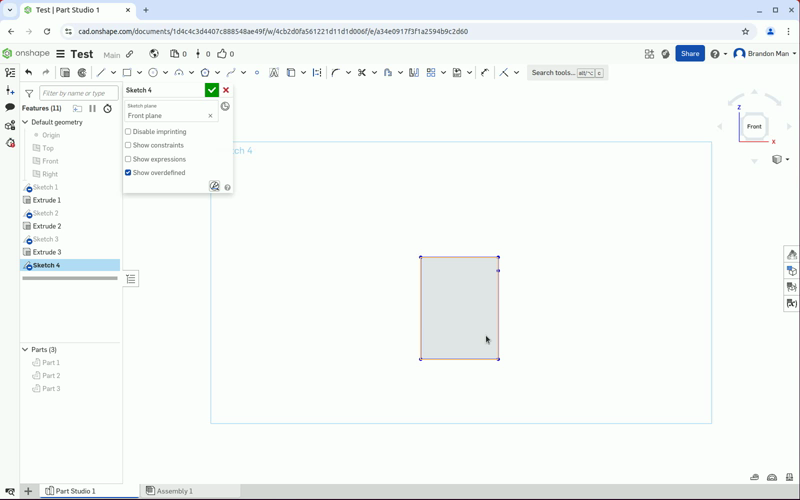
mouse_move(73, 352)
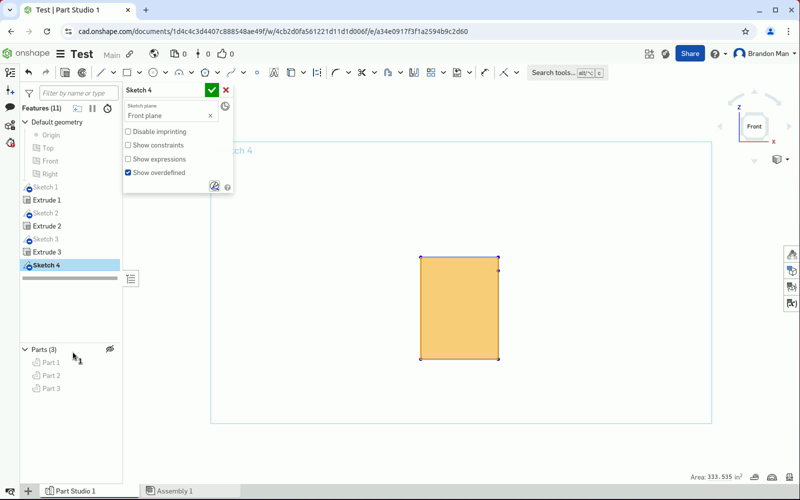
key(shift+y)
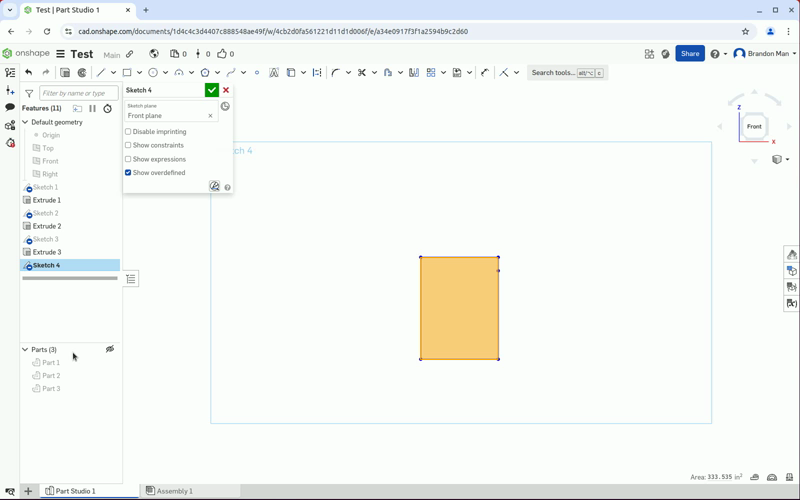
key(shift+e)
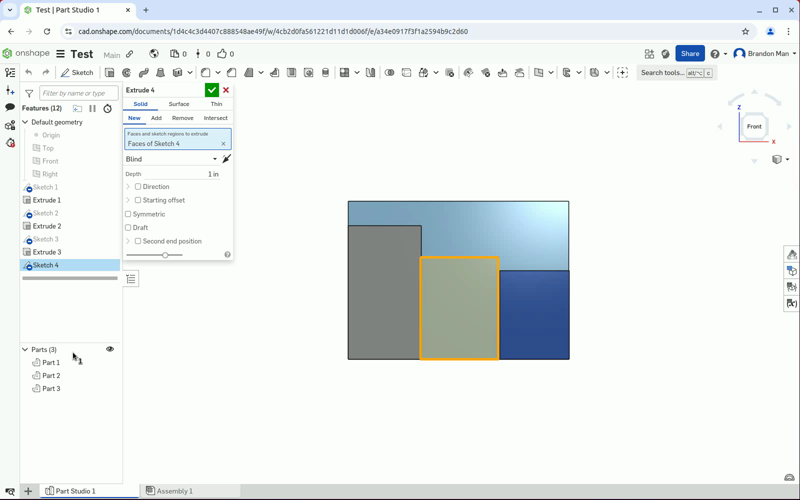
mouse_move(143, 106)
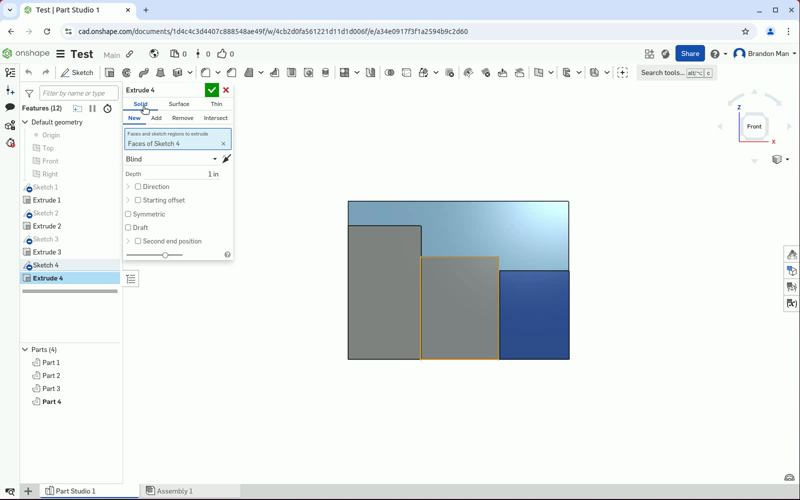
click(143, 106)
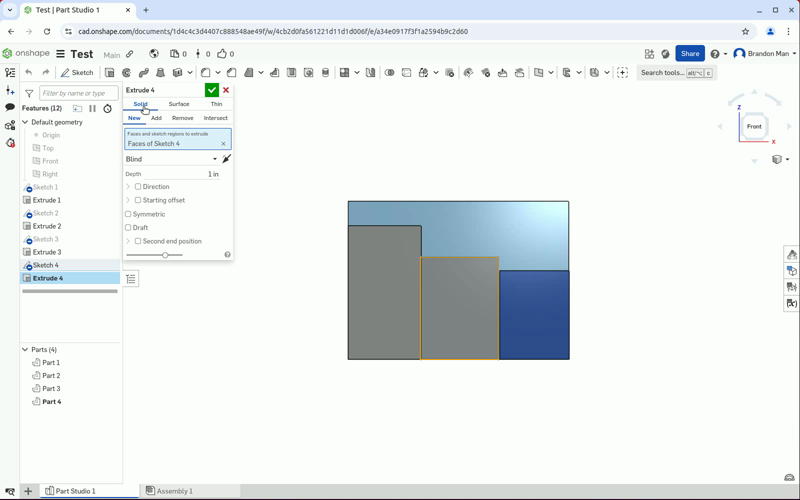
mouse_move(137, 120)
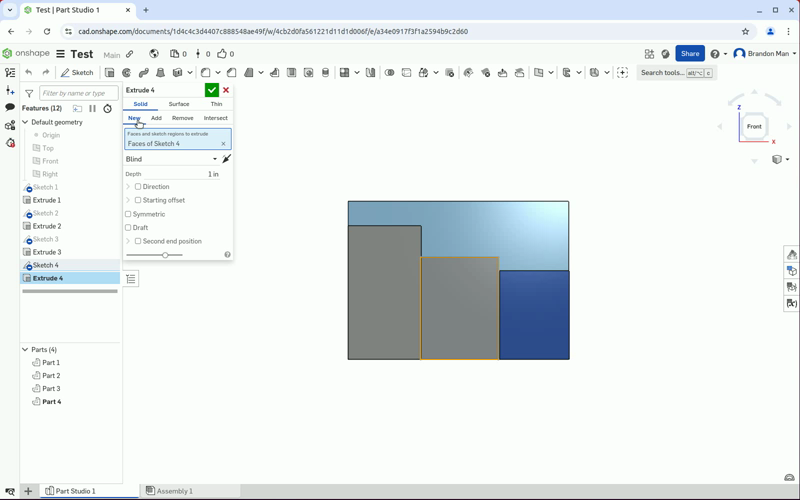
click(137, 120)
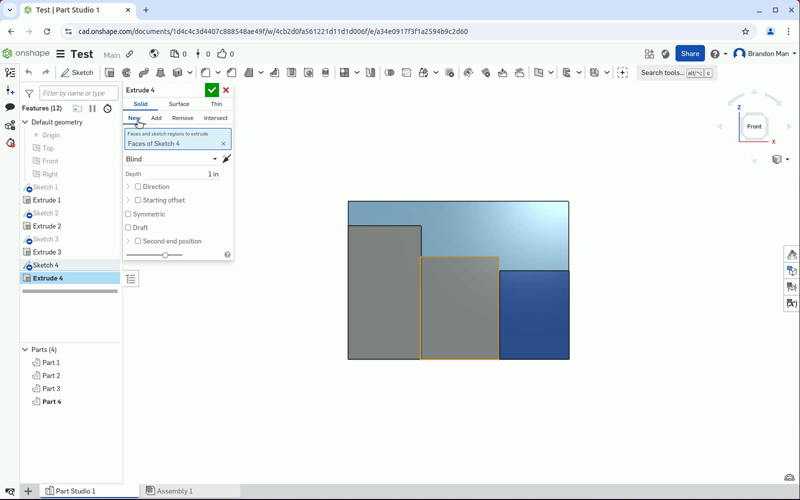
key(tab, 4)
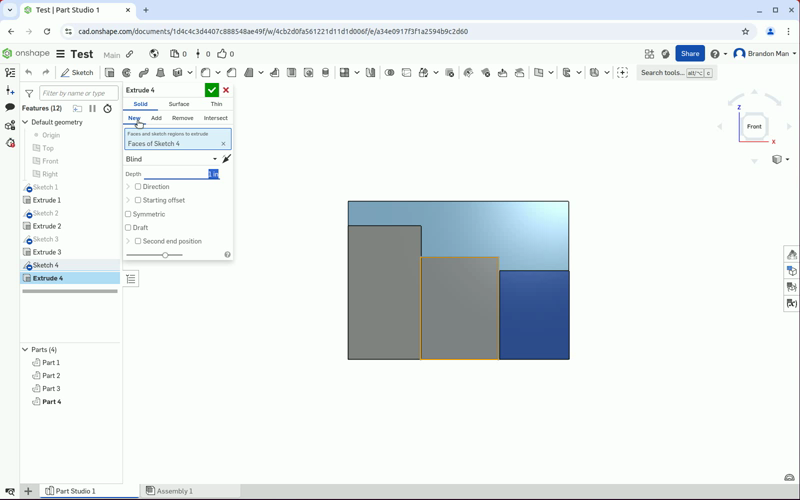
text(8.666)
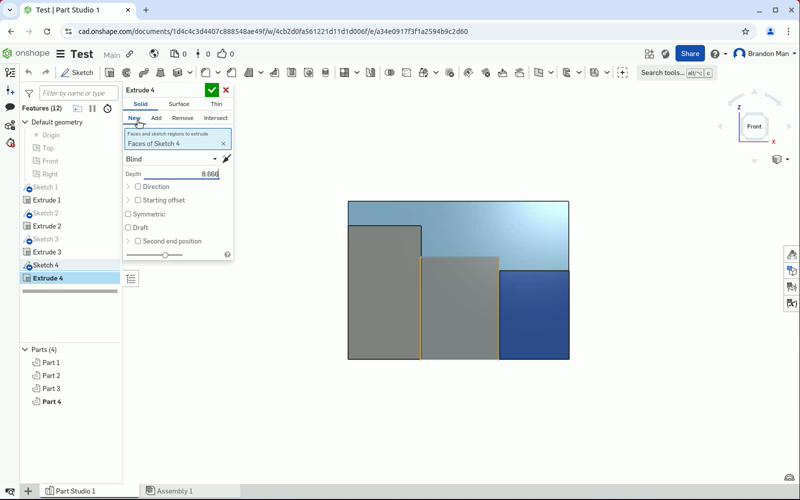
key(enter)
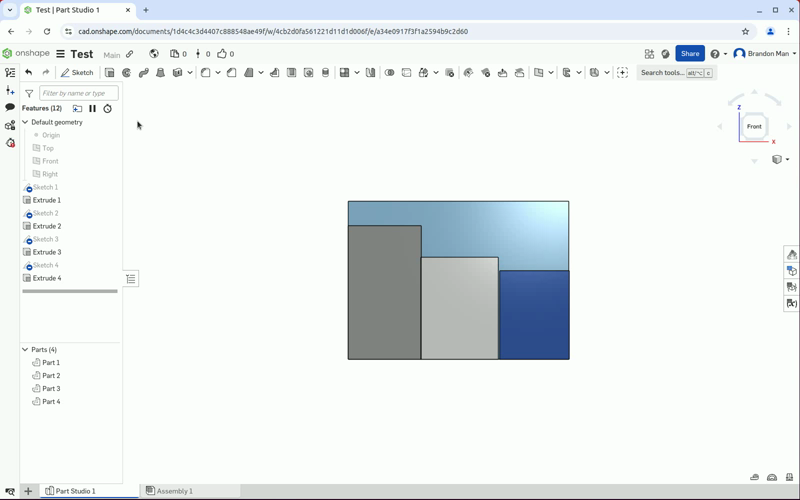
key(shift+h)
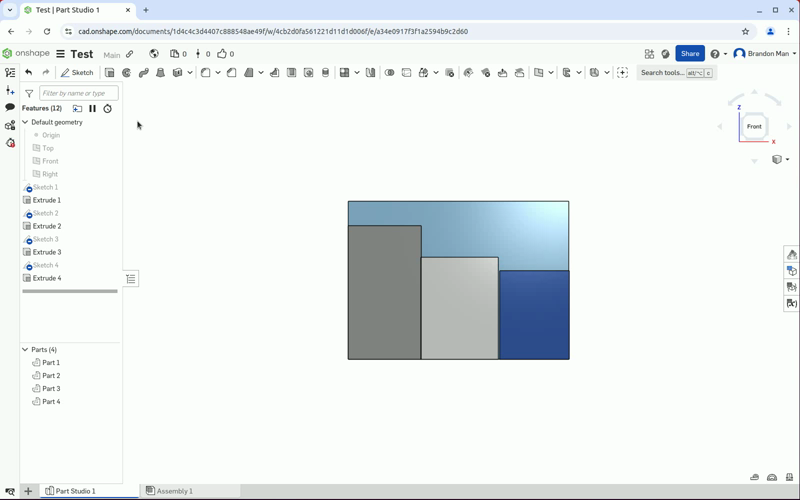
key(shift+h)
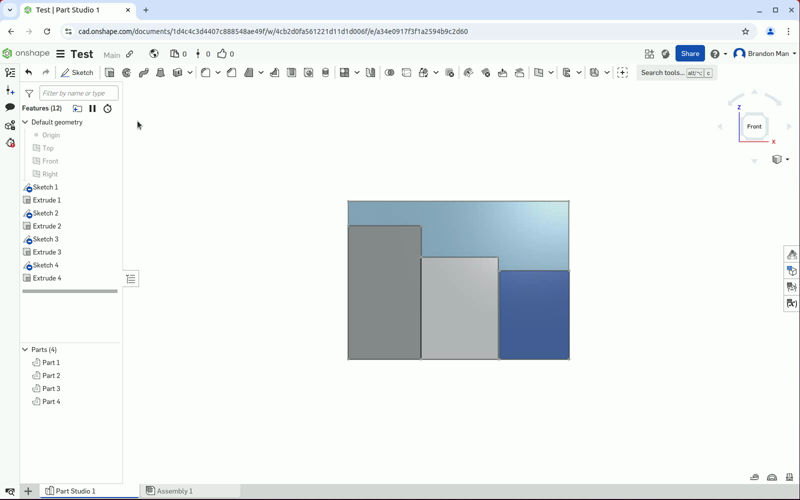
key(shift+7)
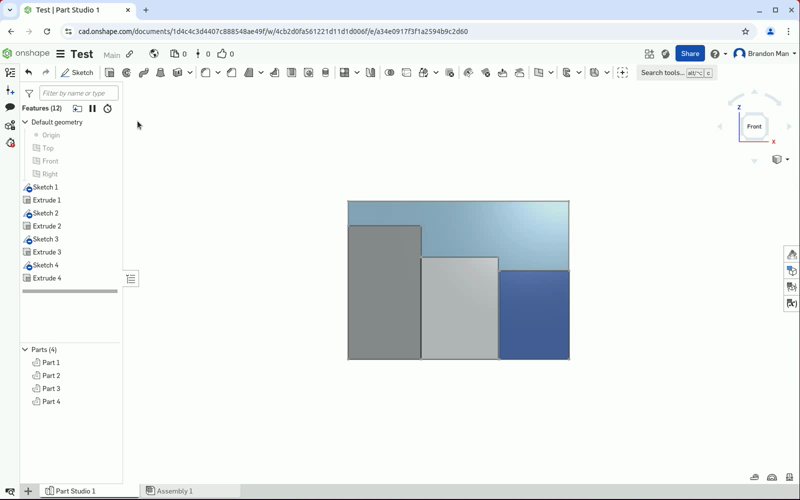
key(left, 2)
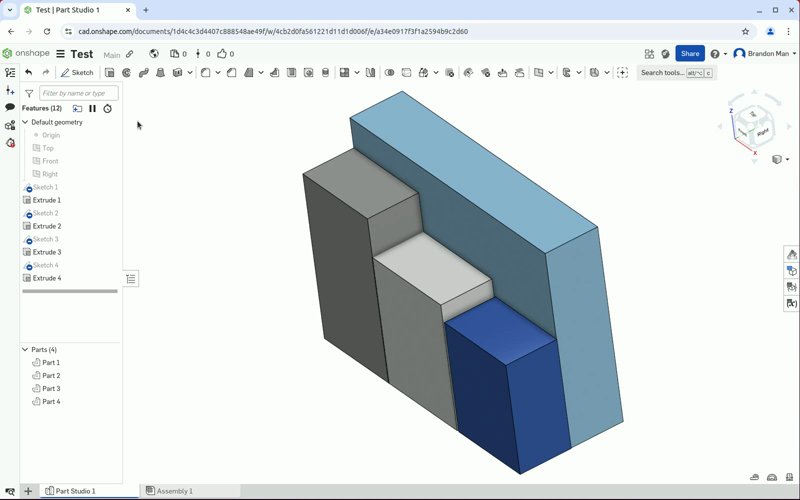
key(down, 2)
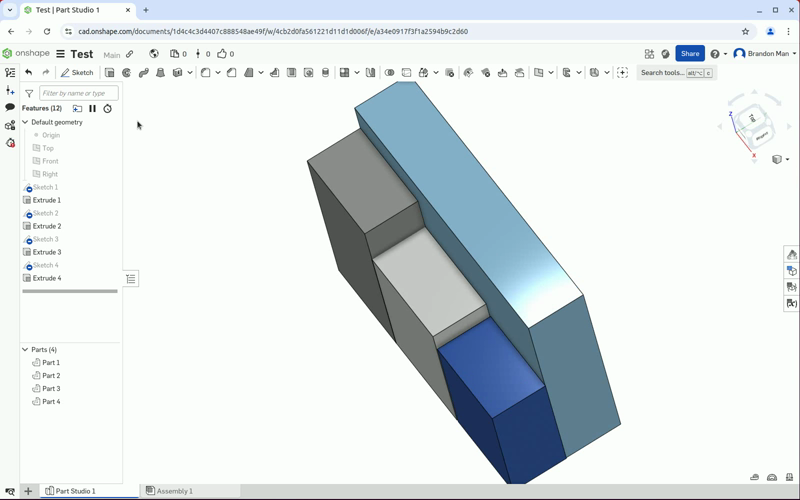
key(up, 2)
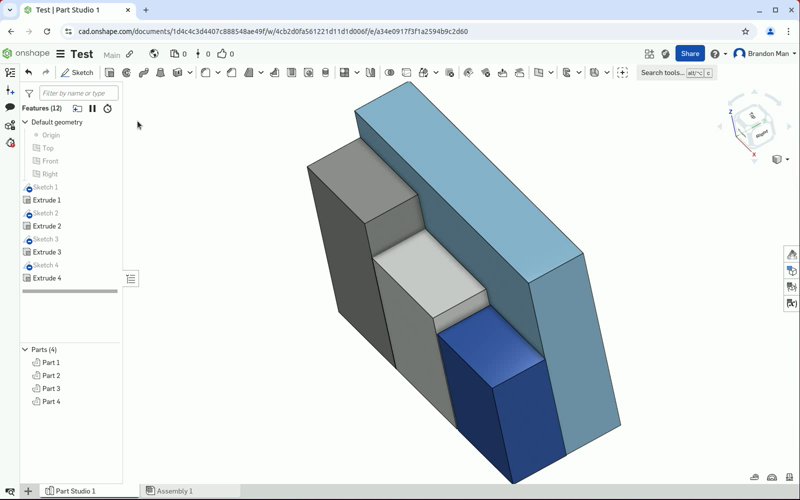
key(right, 2)
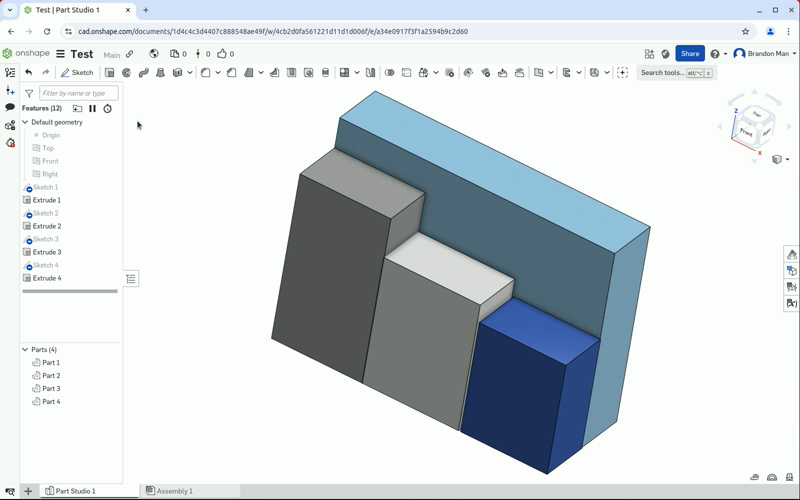
mouse_move(73, 189)
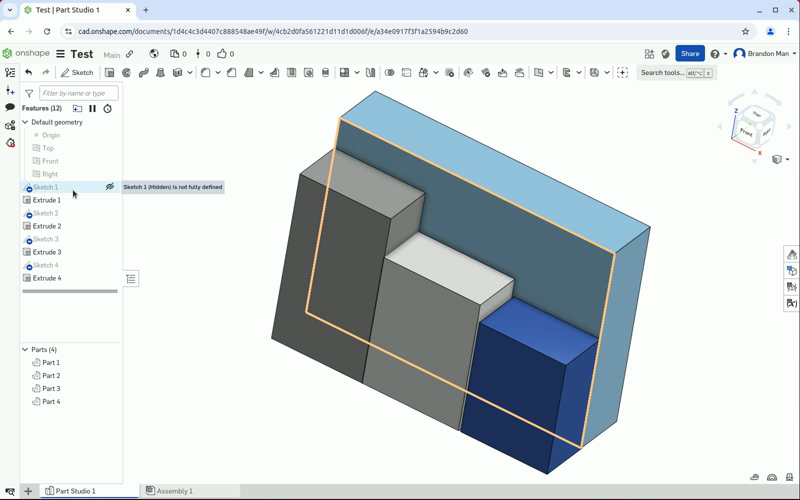
click(73, 189)